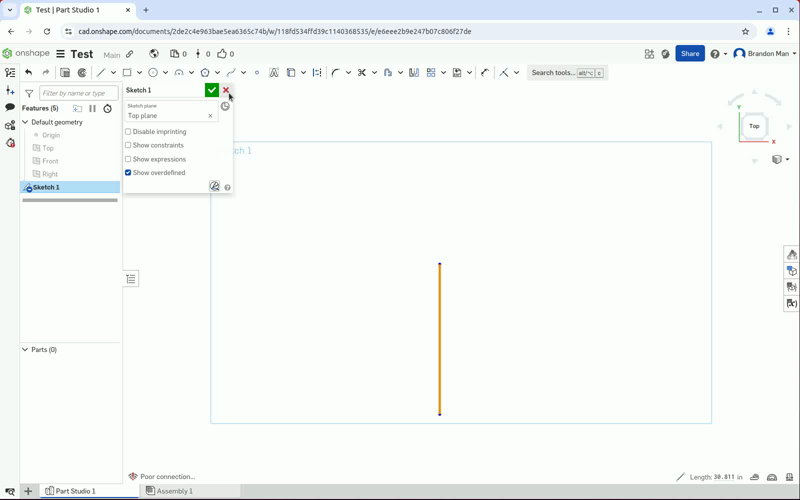
key(shift+h)
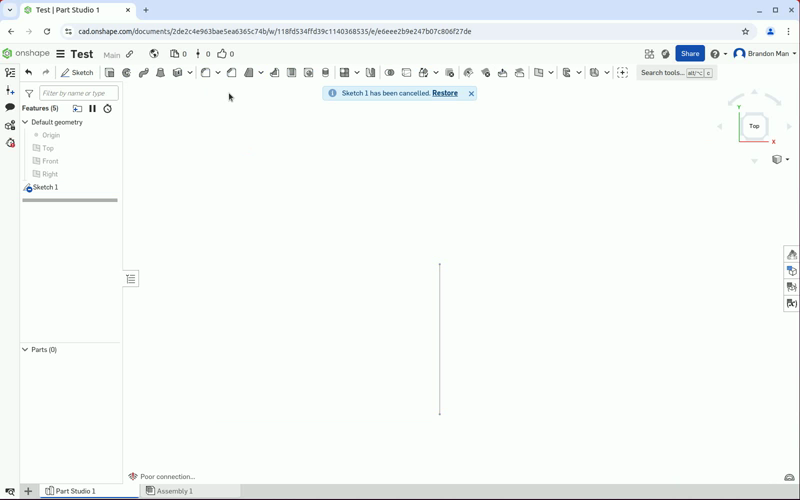
key(shift+s)
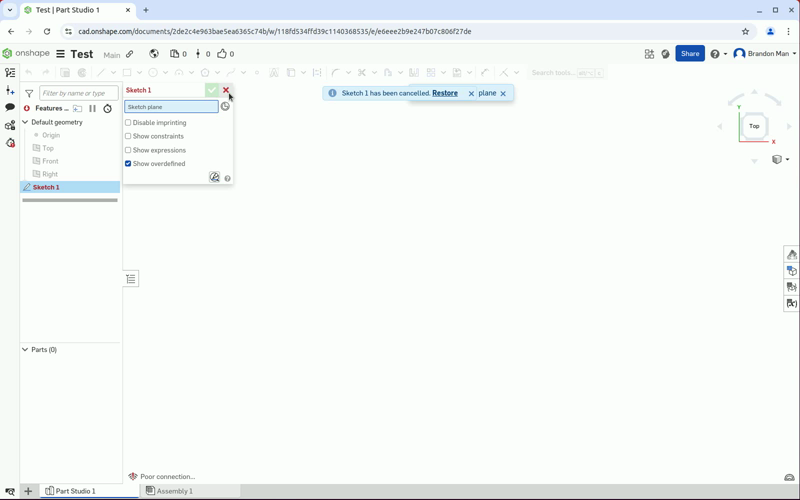
mouse_move(73, 150)
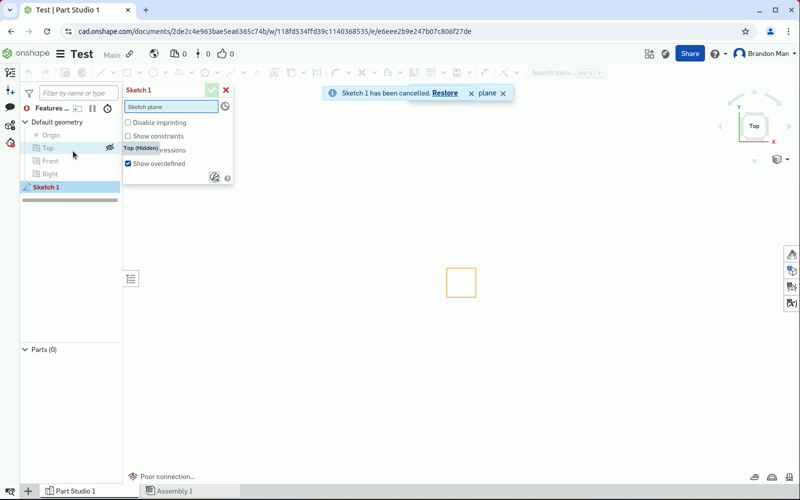
click(73, 150)
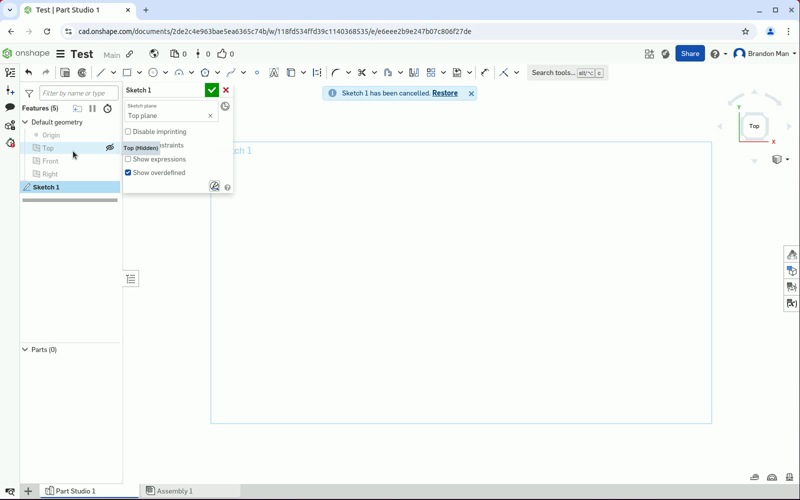
mouse_move(73, 352)
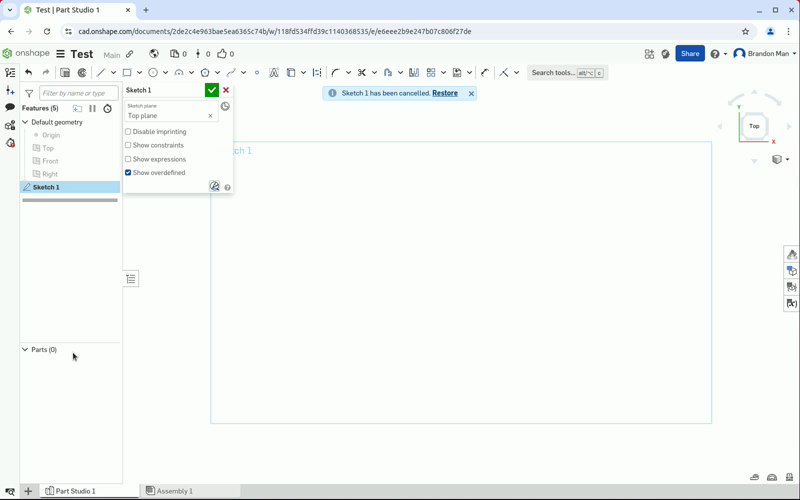
key(y)
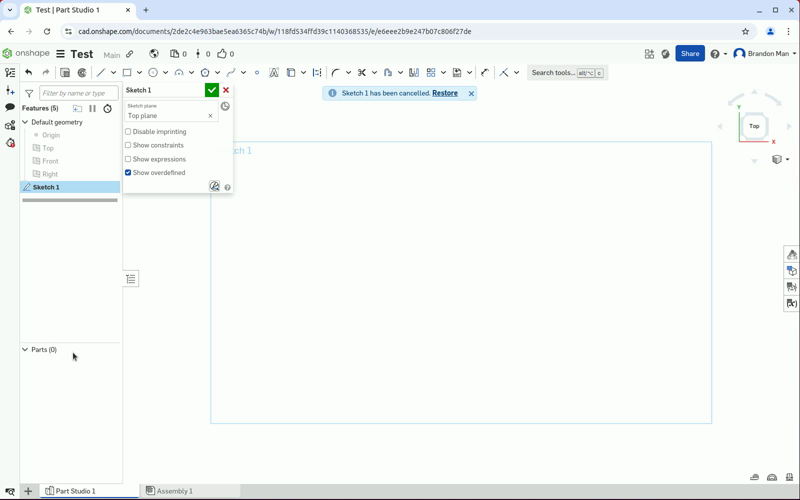
key(a)
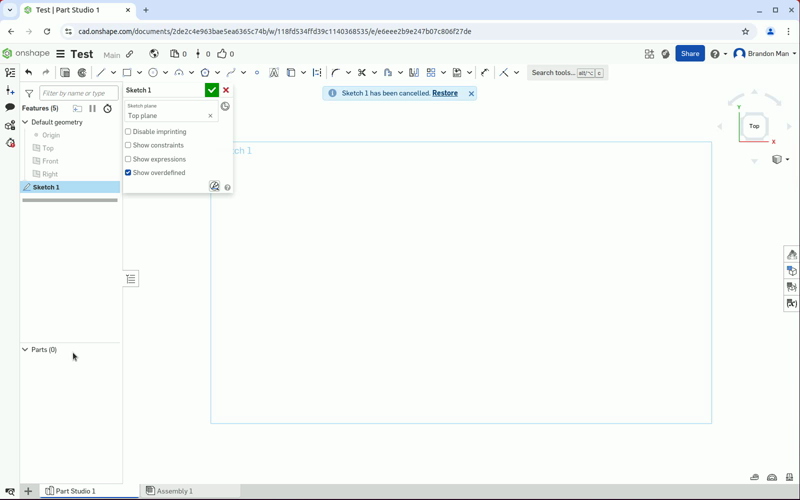
key_down(shift)
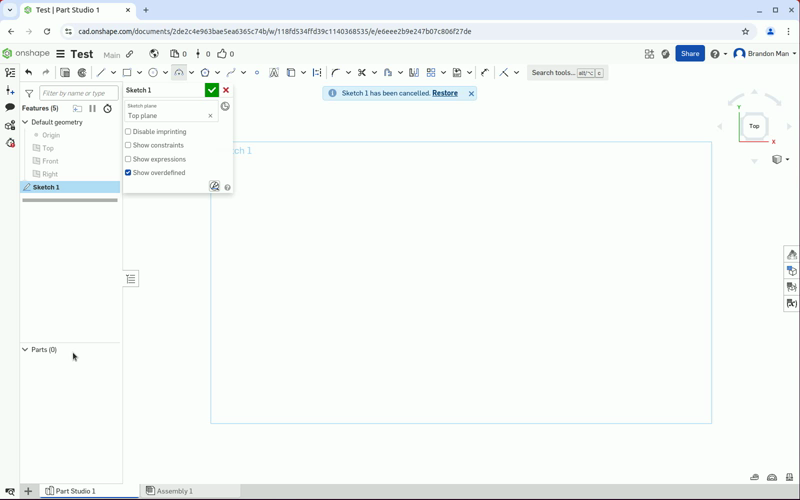
mouse_move(386, 282)
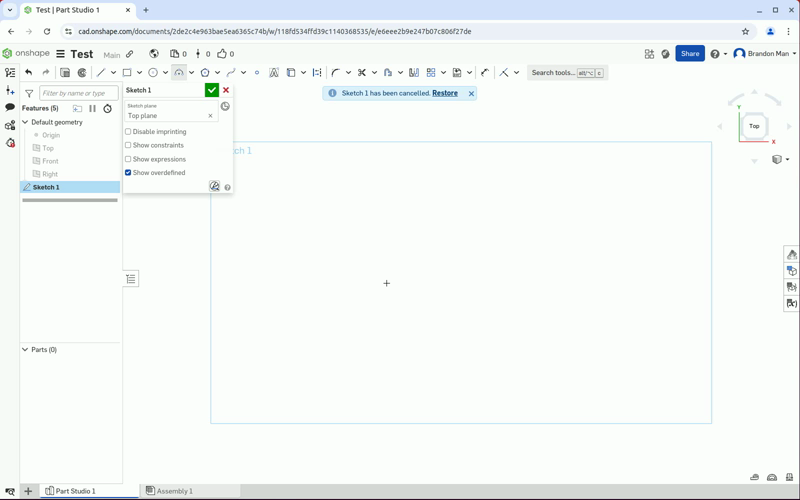
click(386, 282)
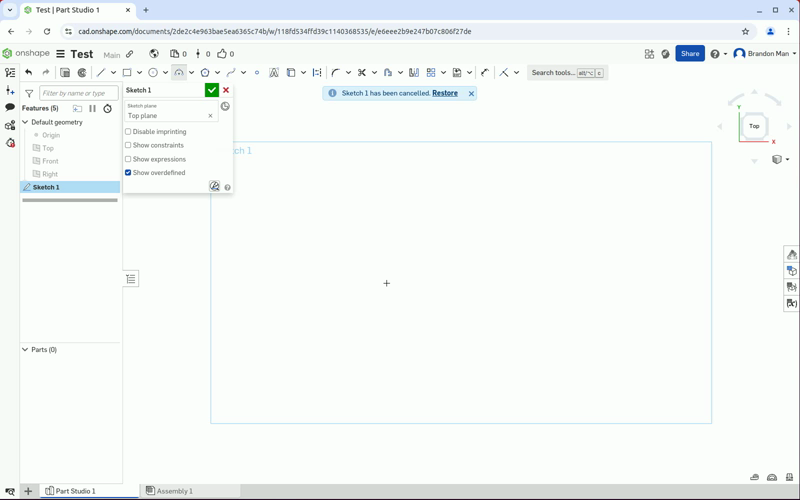
key_up(shift)
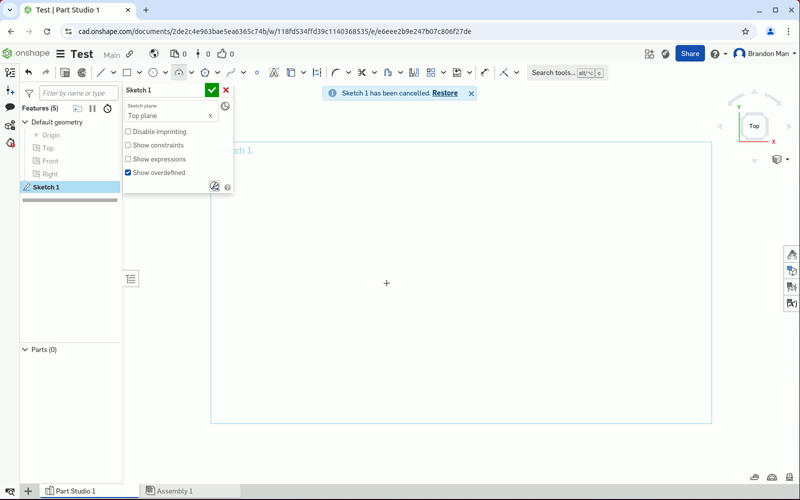
key_down(shift)
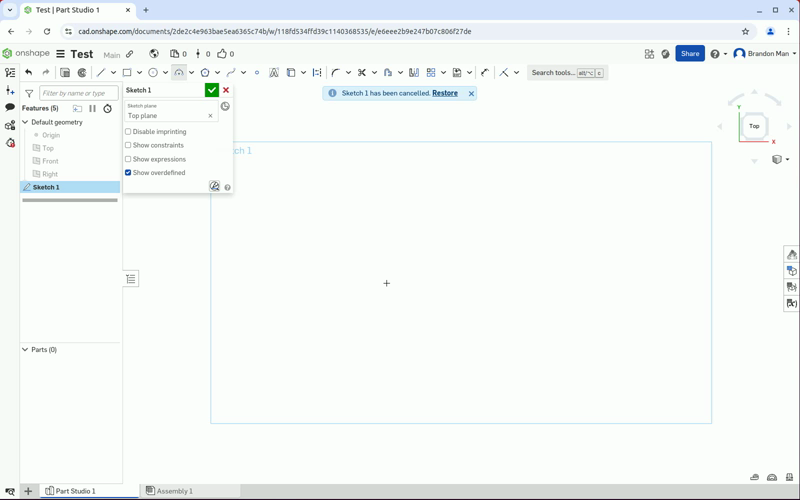
mouse_move(535, 282)
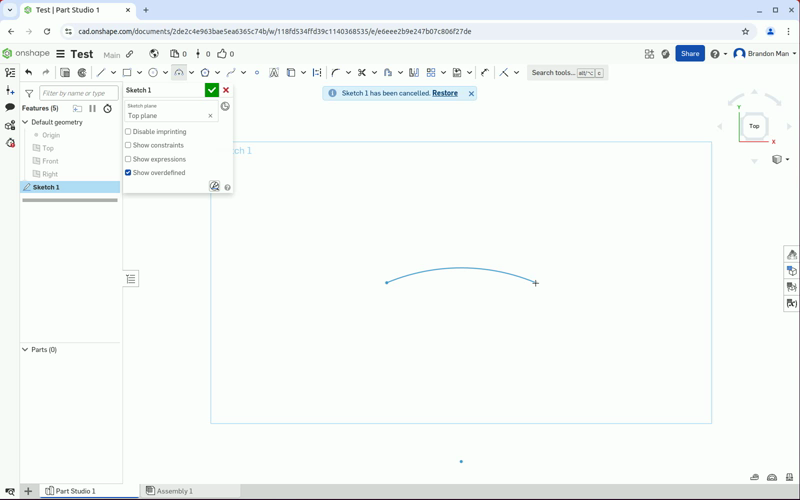
click(535, 282)
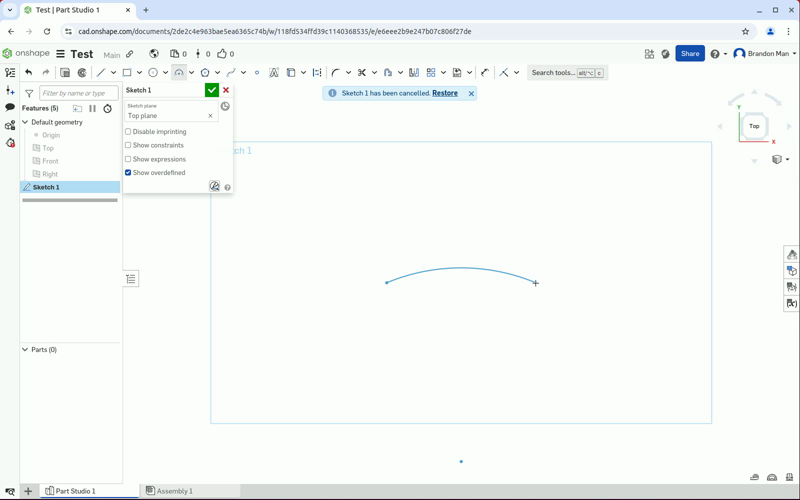
mouse_move(461, 208)
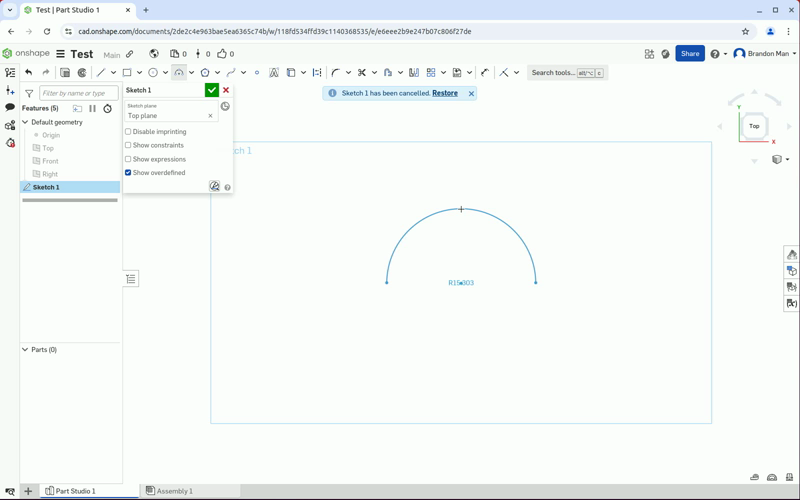
click(461, 208)
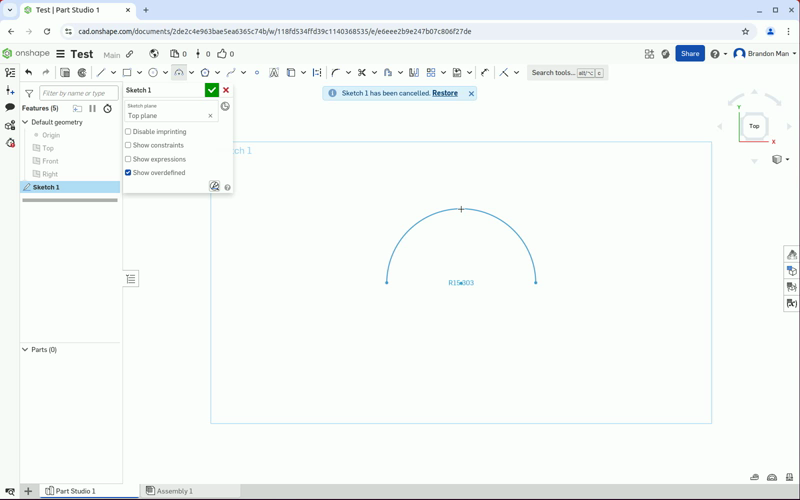
key_up(shift)
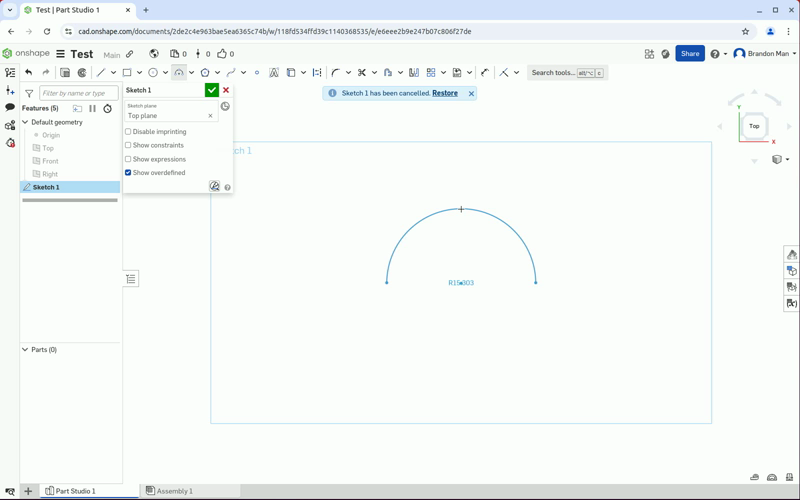
key(esc)
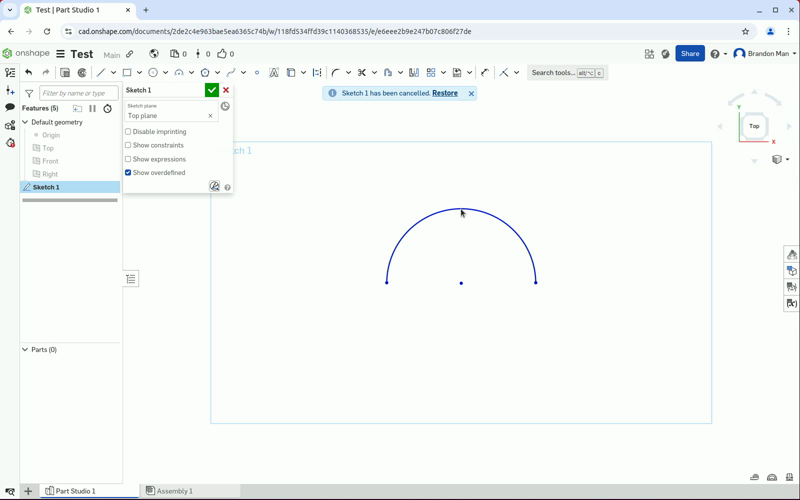
key(l)
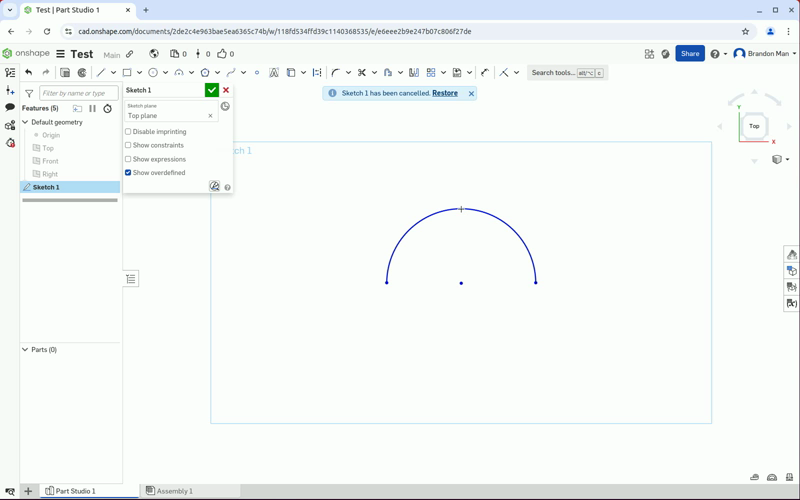
mouse_move(535, 282)
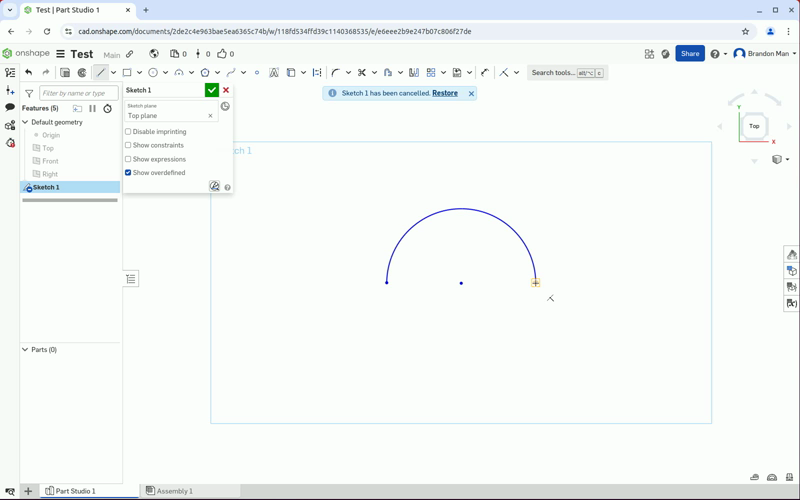
click(535, 282)
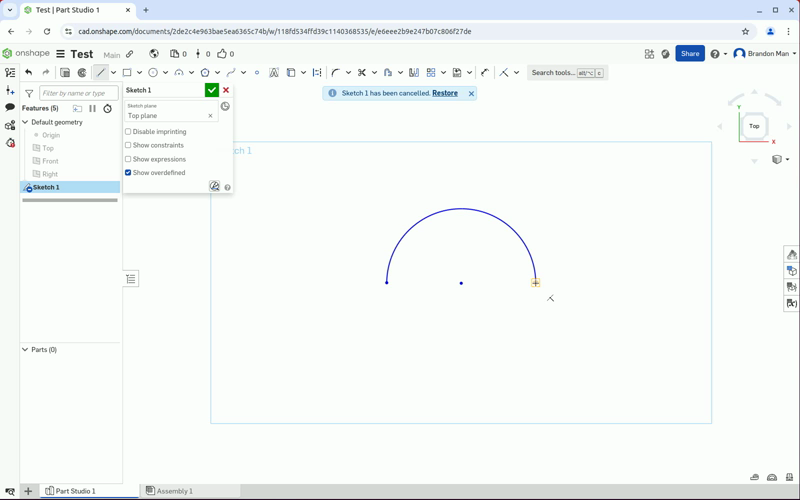
key_down(shift)
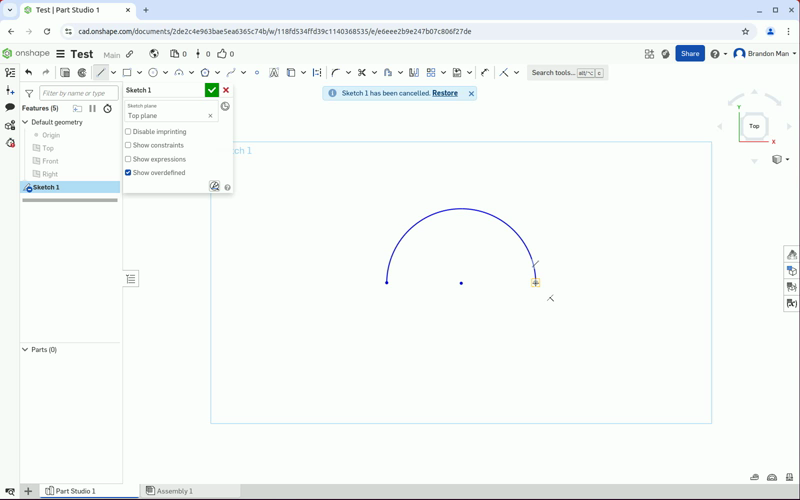
mouse_move(535, 170)
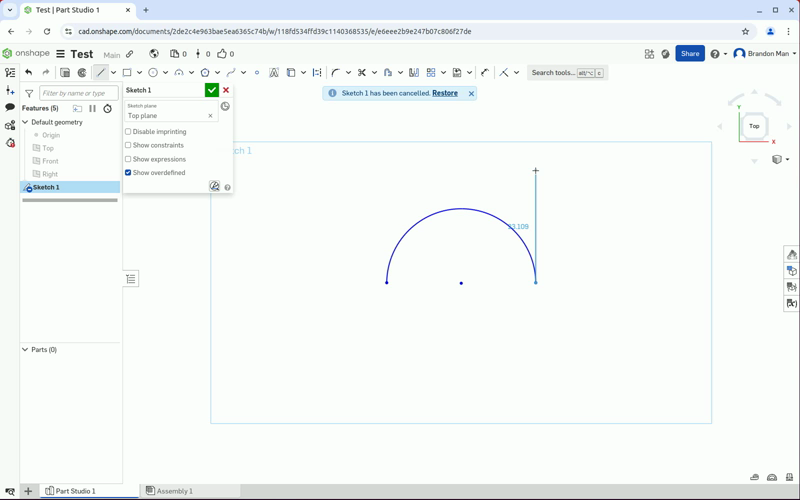
click(535, 170)
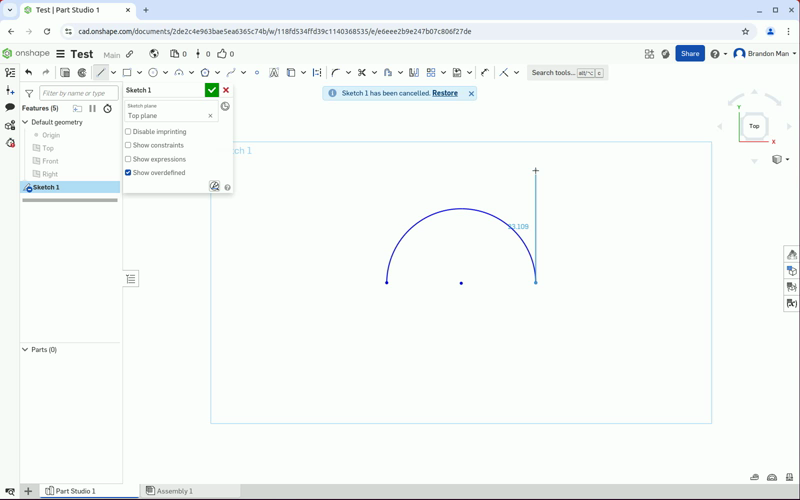
key_up(shift)
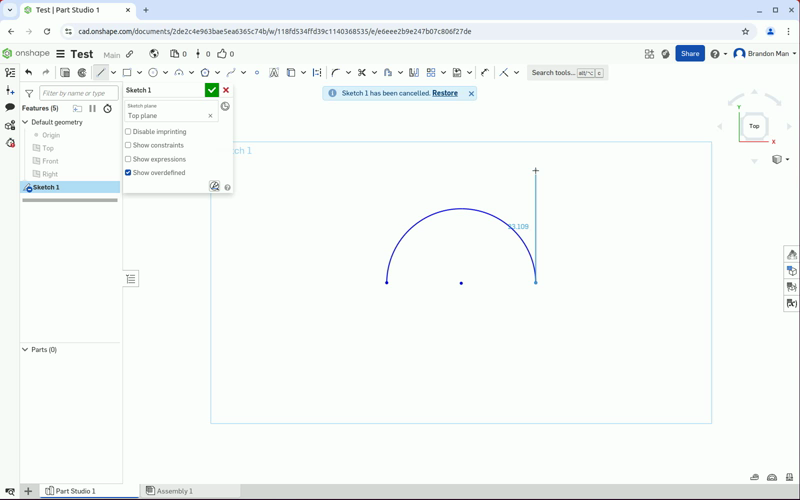
key_down(shift)
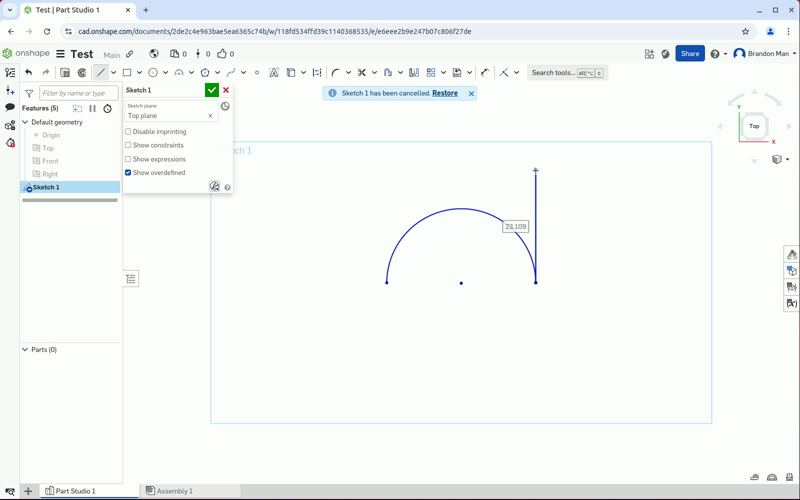
mouse_move(461, 170)
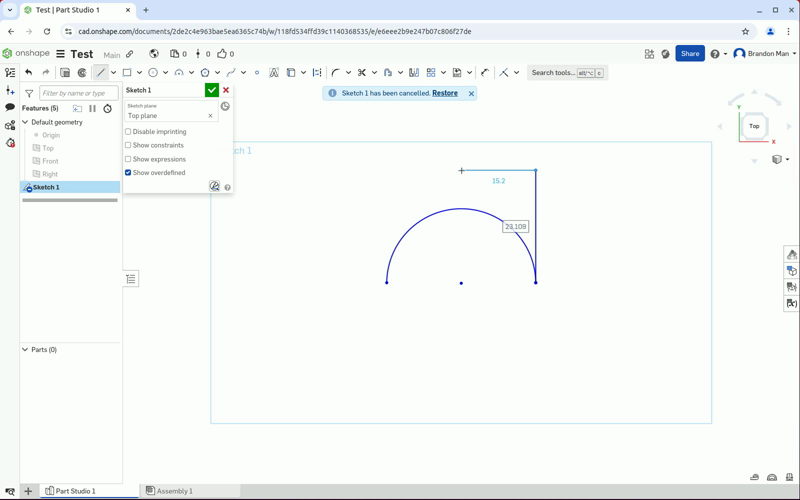
click(461, 170)
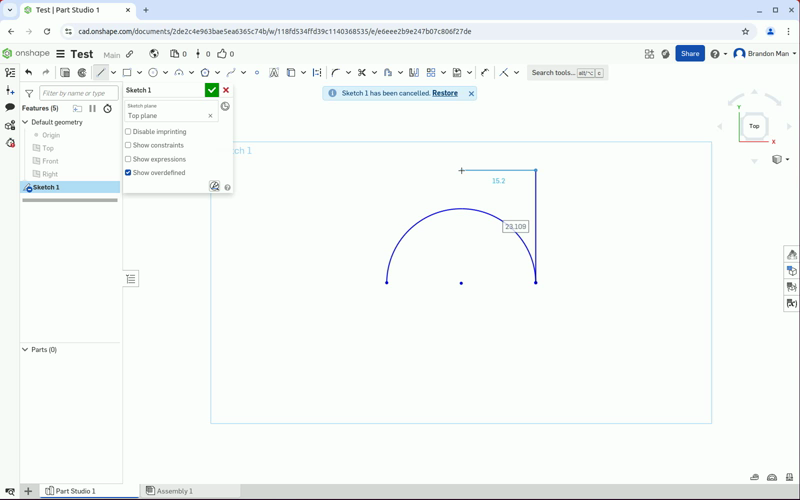
key_up(shift)
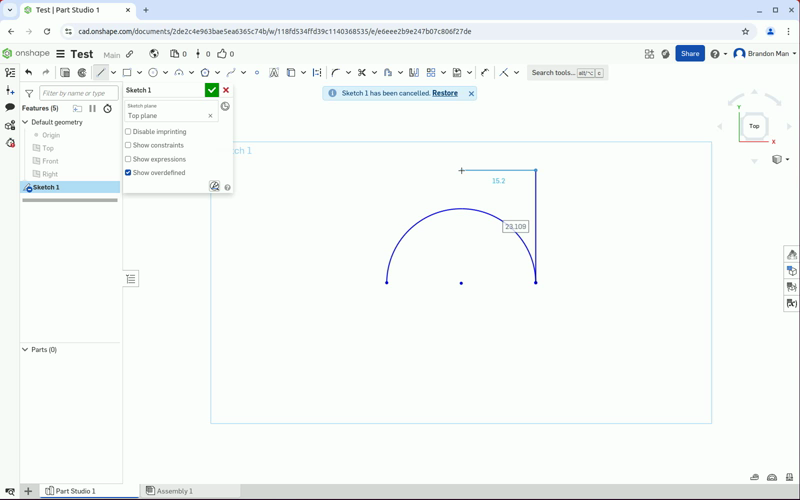
key_down(shift)
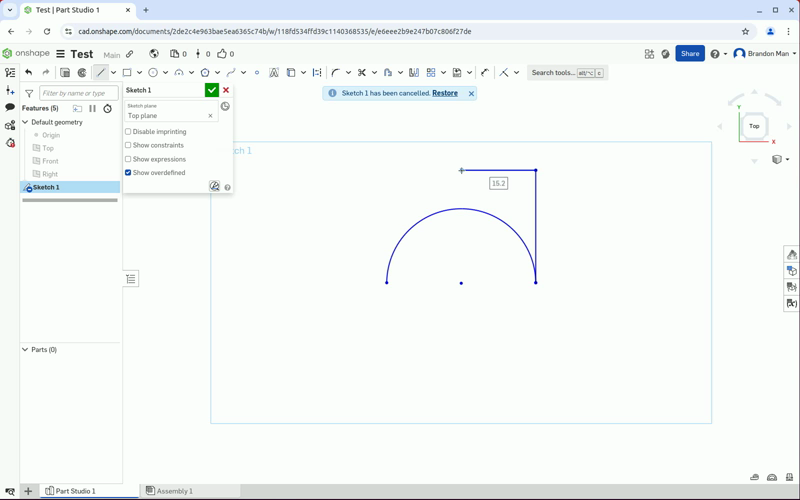
mouse_move(386, 170)
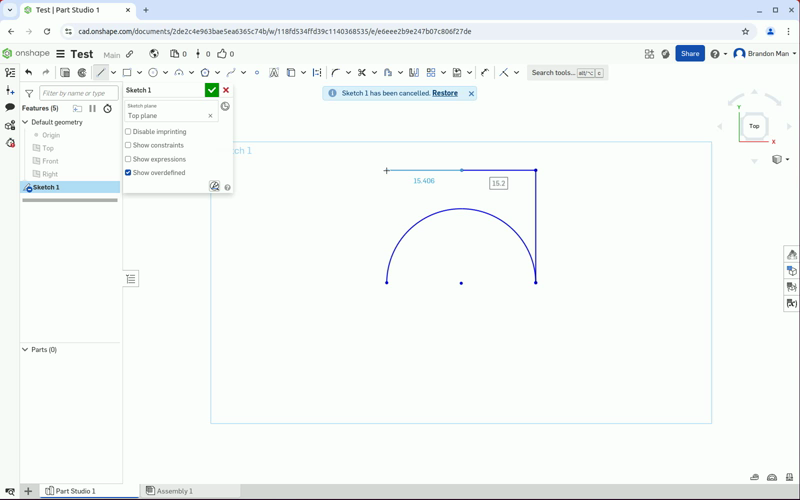
click(386, 170)
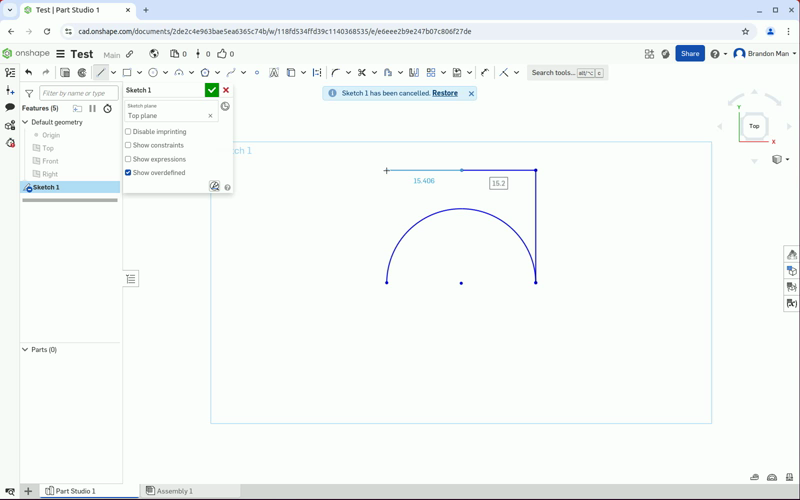
key_up(shift)
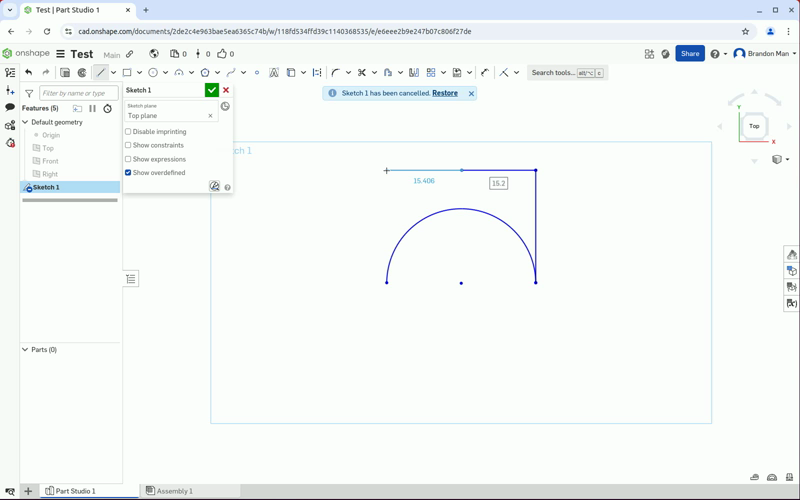
key_down(shift)
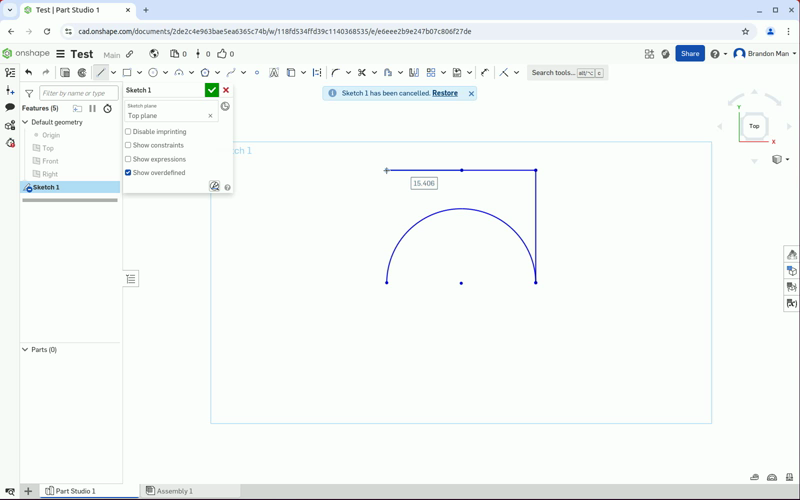
mouse_move(386, 282)
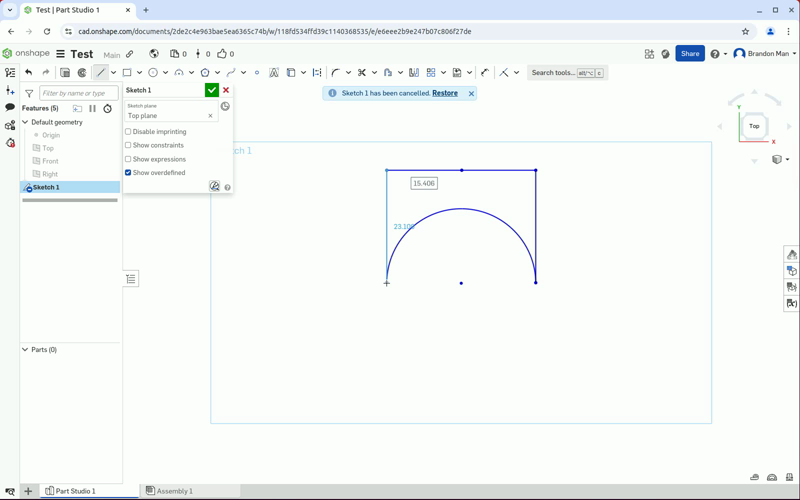
key_up(shift)
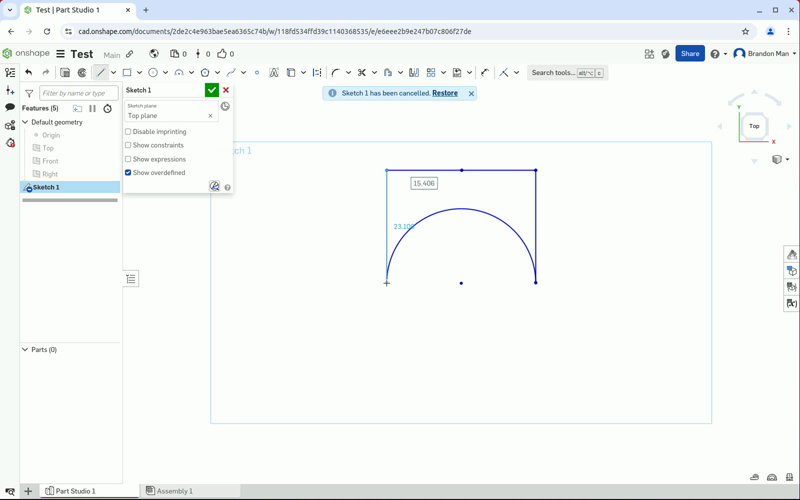
click(386, 282)
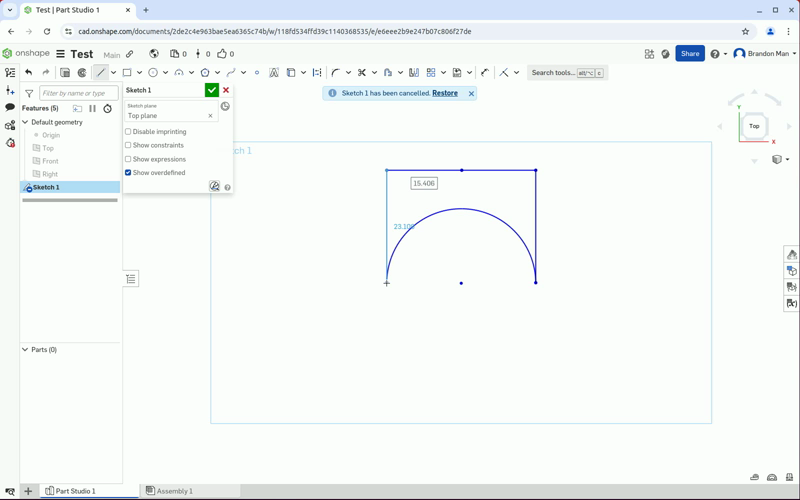
key(esc)
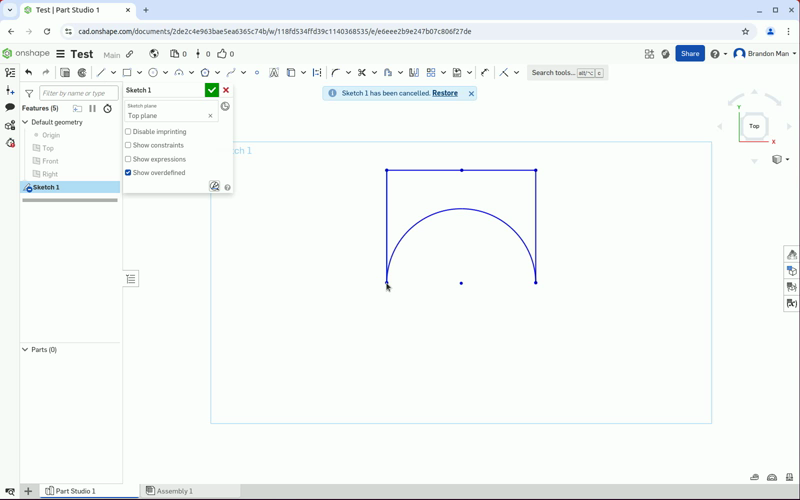
mouse_move(418, 201)
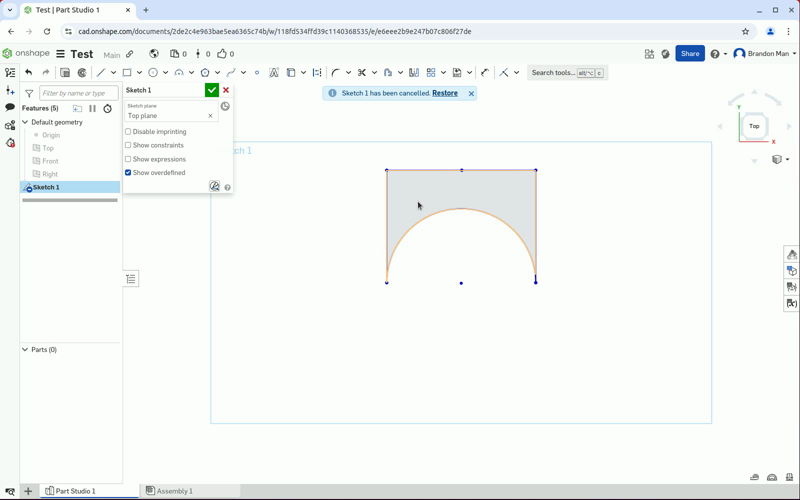
click(418, 201)
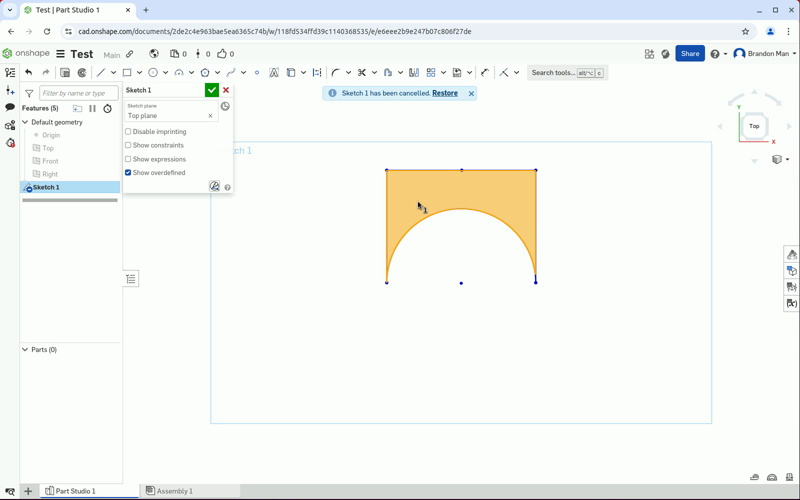
mouse_move(73, 352)
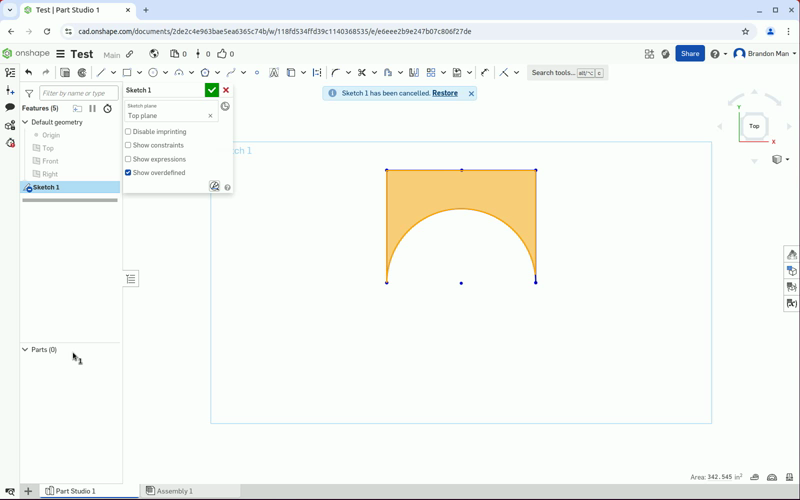
key(shift+y)
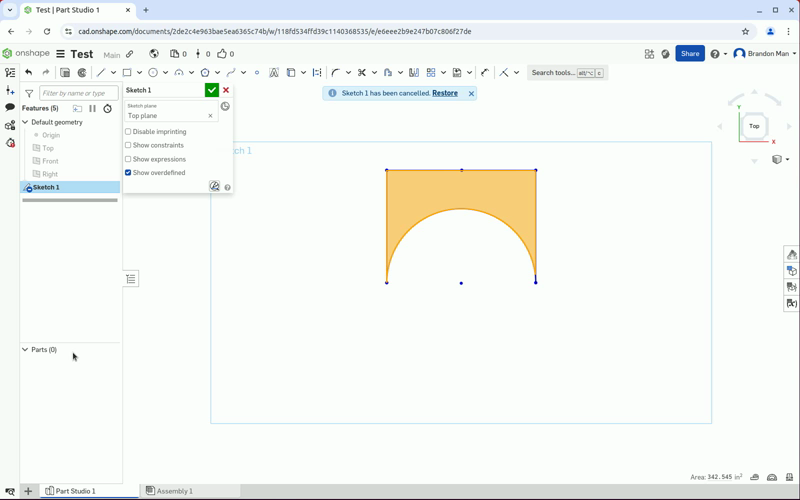
key(shift+e)
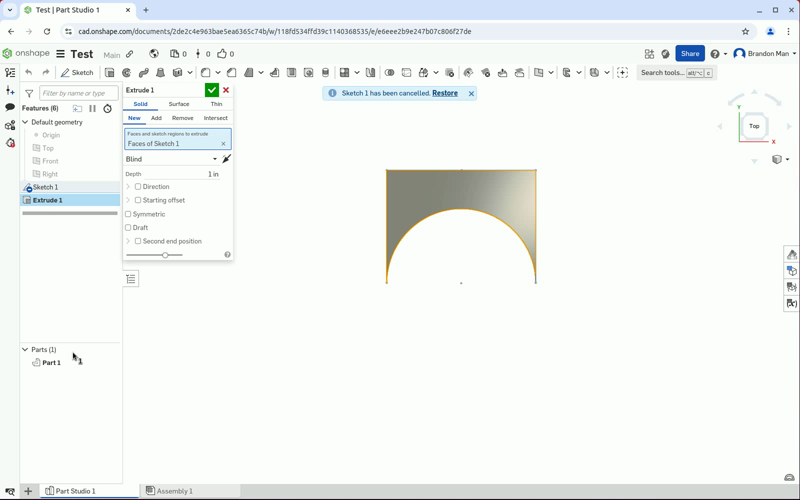
mouse_move(143, 106)
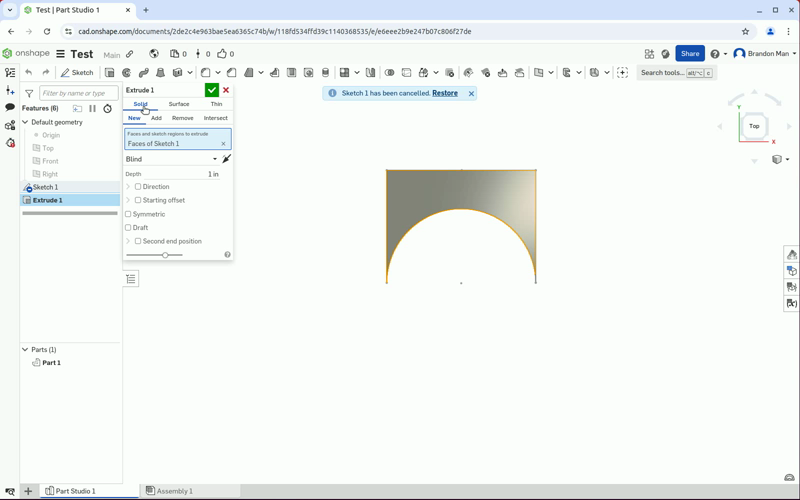
click(143, 106)
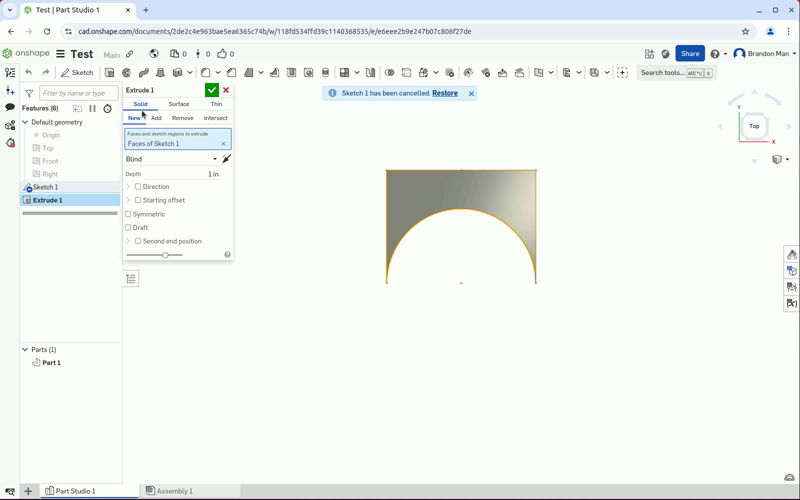
mouse_move(137, 120)
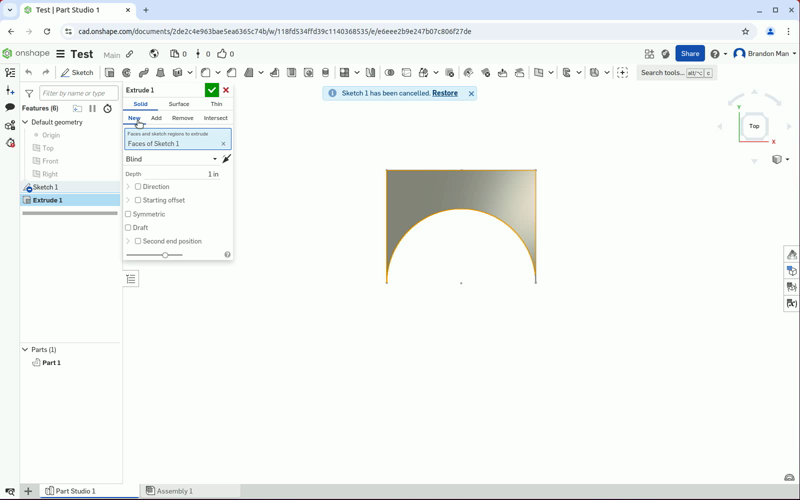
click(137, 120)
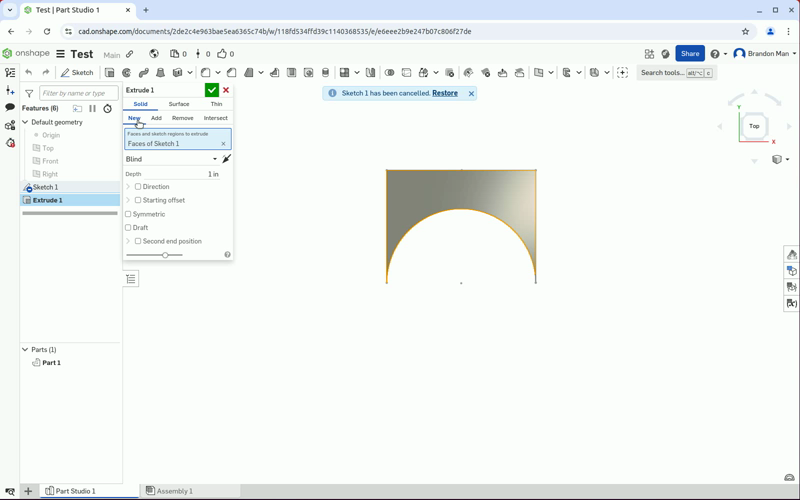
key(tab, 4)
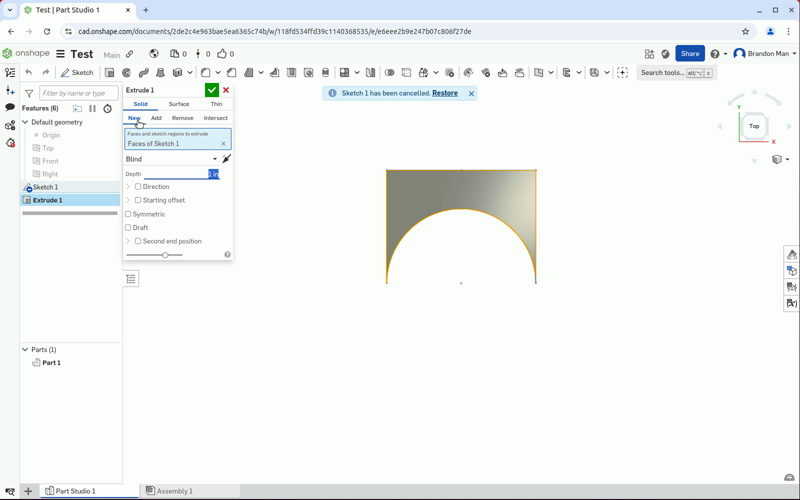
text(-19.016)
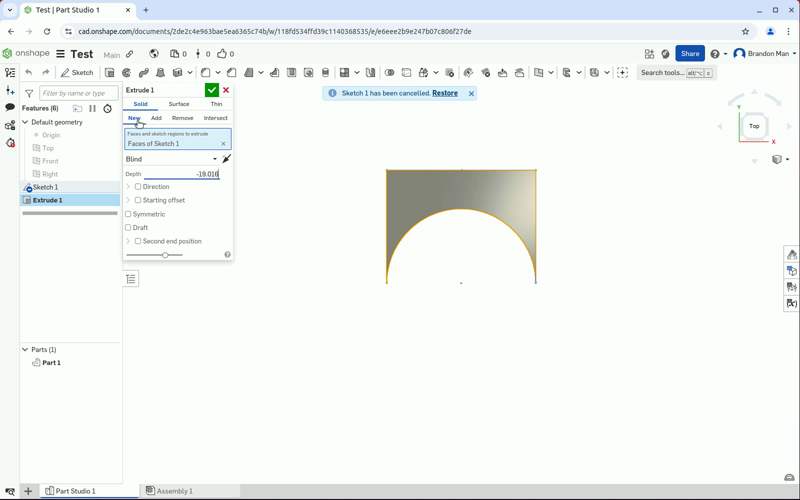
key(enter)
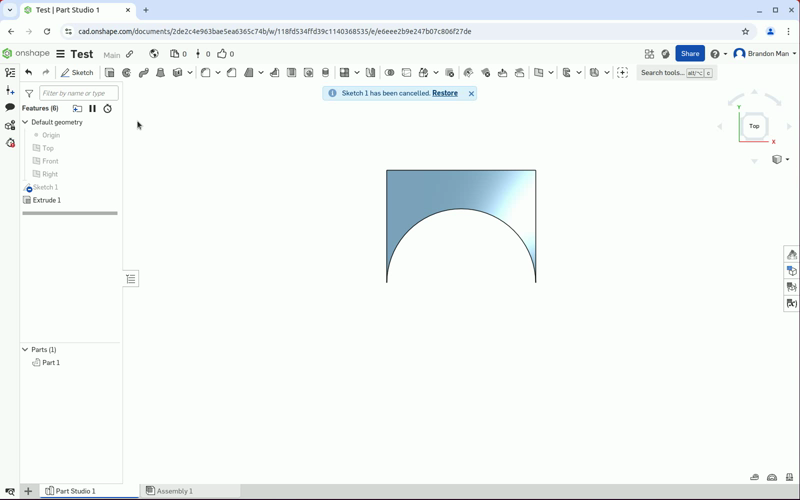
key(shift+h)
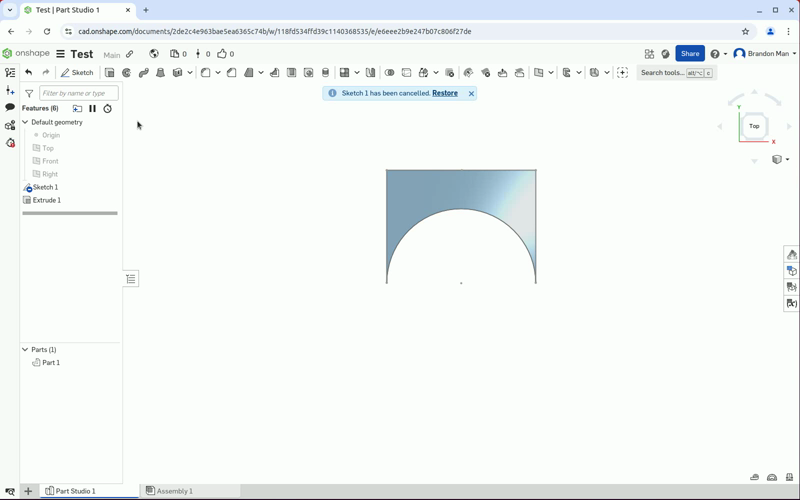
key(shift+h)
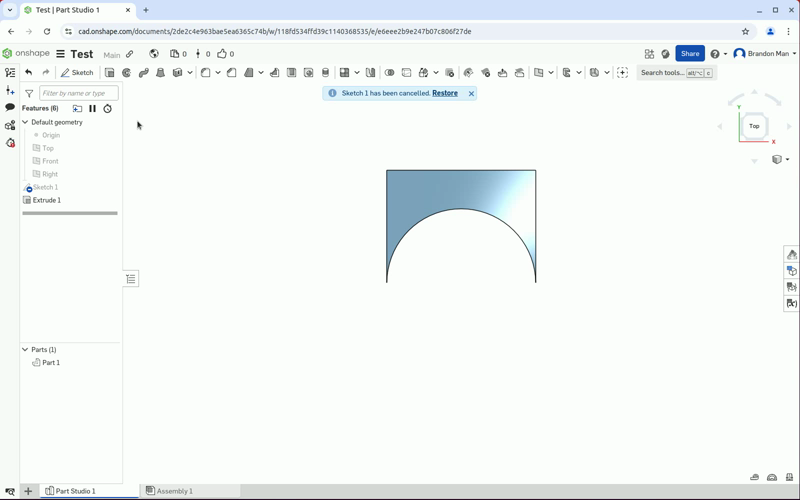
mouse_move(73, 189)
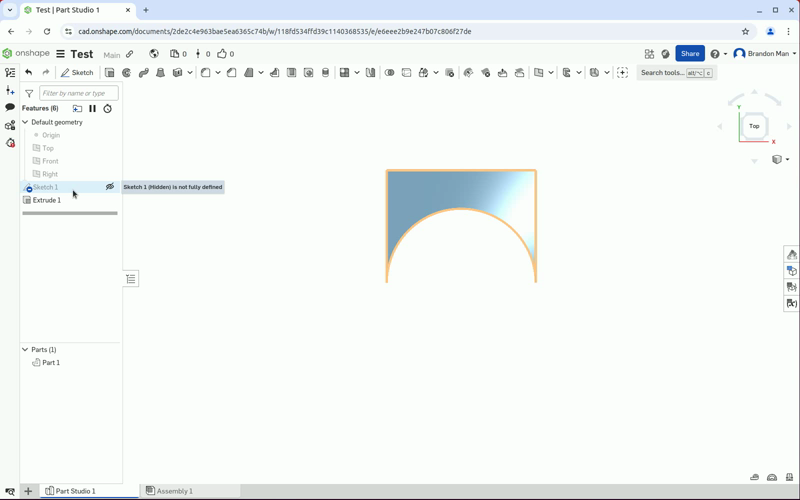
click(73, 189)
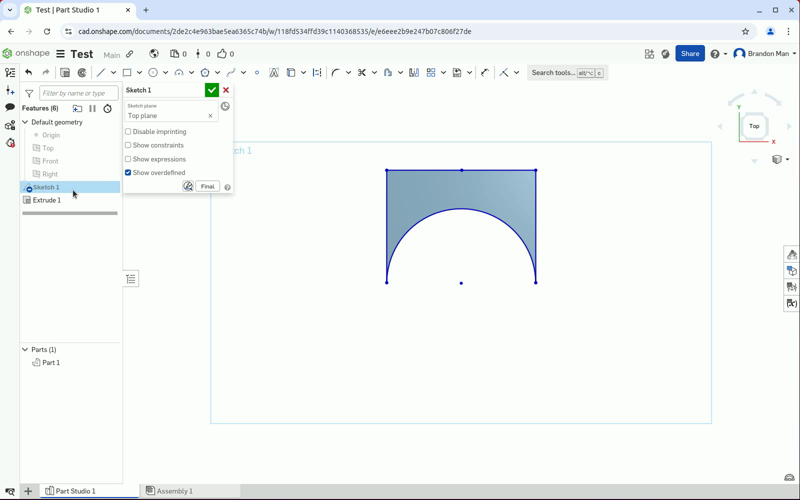
mouse_move(229, 92)
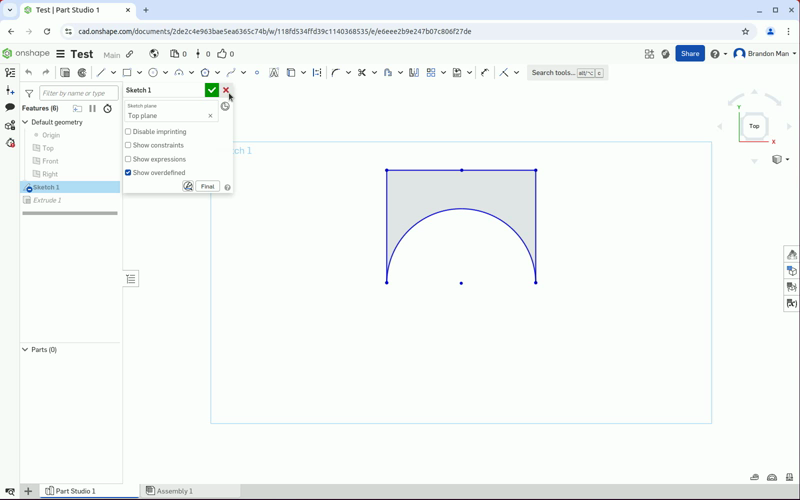
click(229, 92)
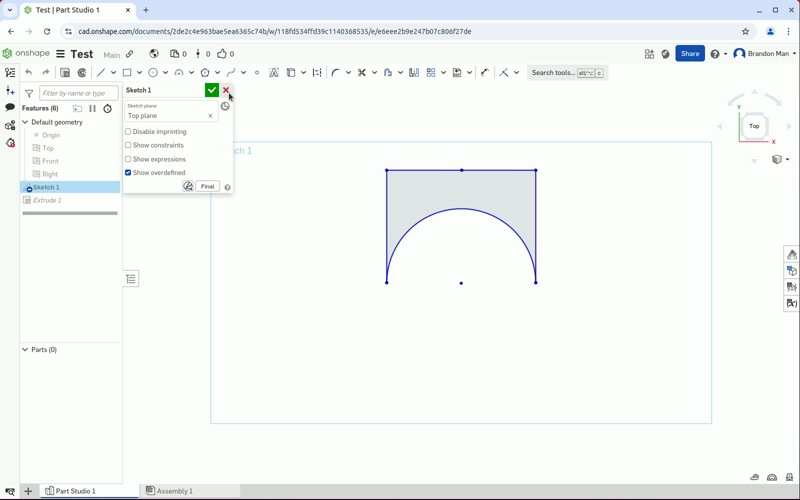
key(shift+s)
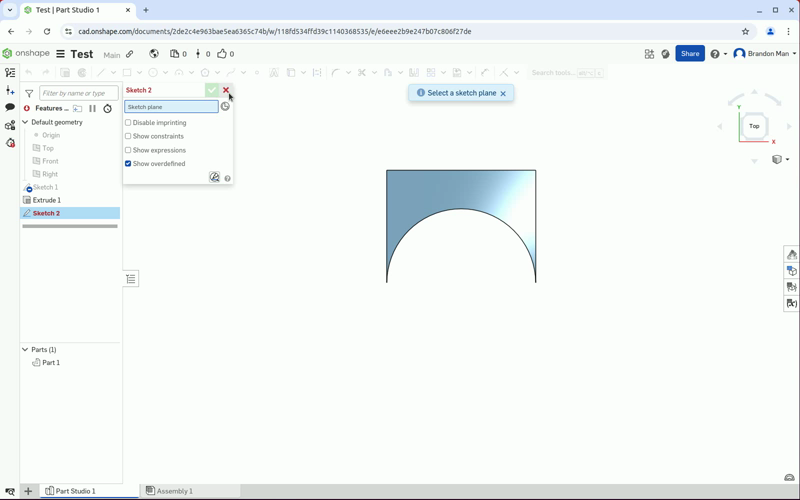
mouse_move(73, 150)
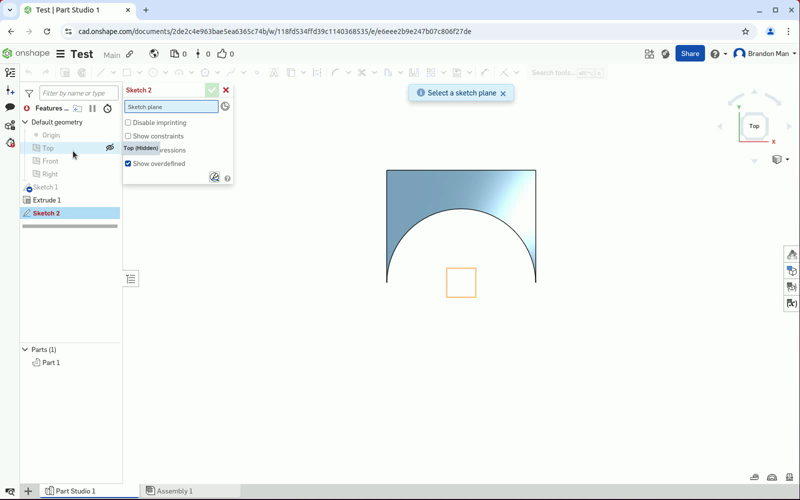
click(73, 150)
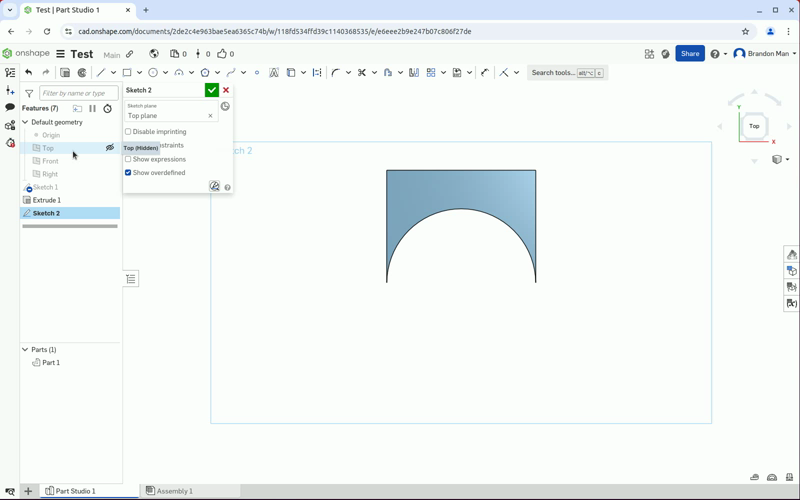
mouse_move(73, 352)
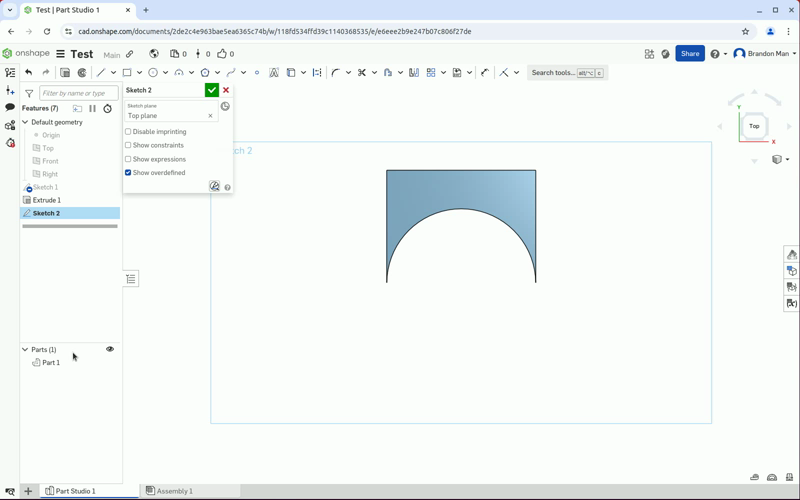
key(y)
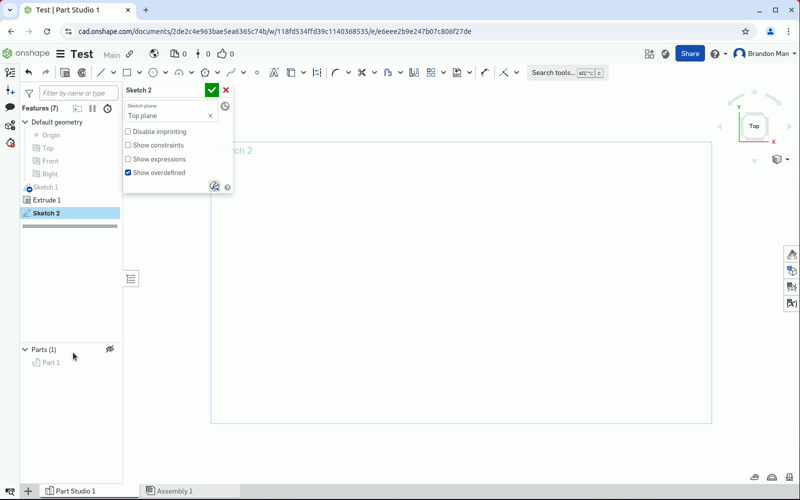
key(c)
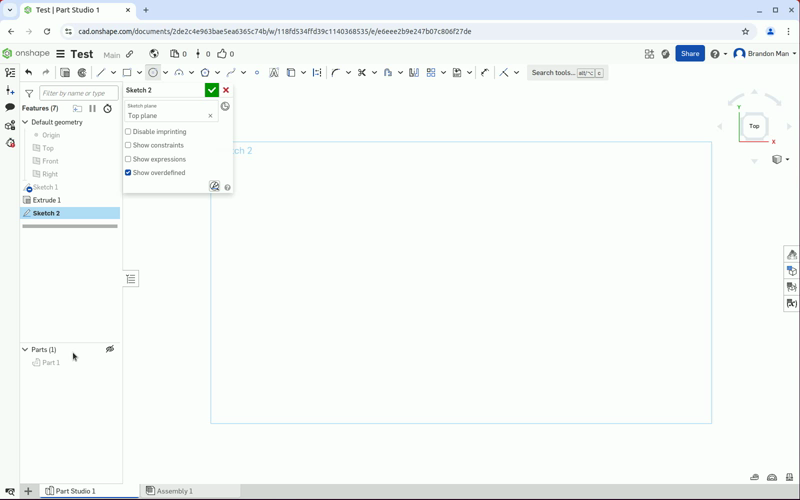
key_down(shift)
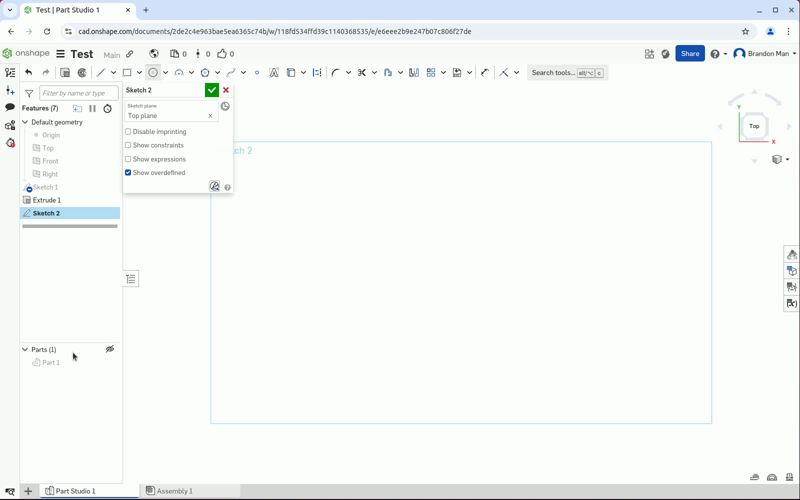
mouse_move(461, 282)
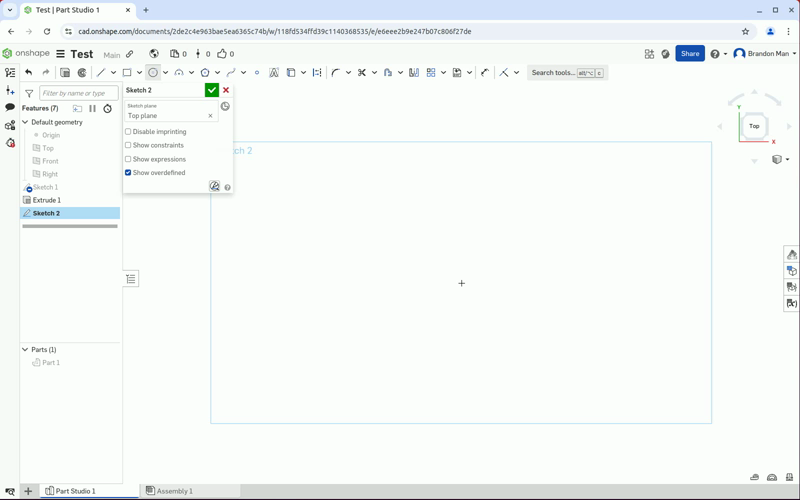
click(461, 282)
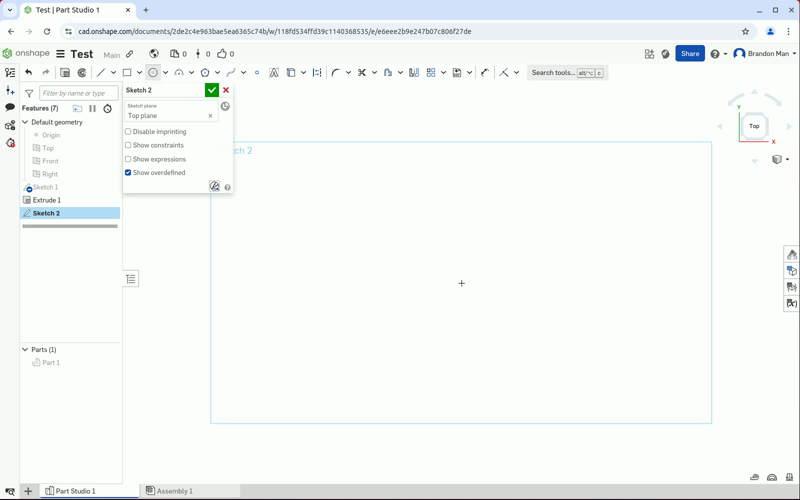
key_up(shift)
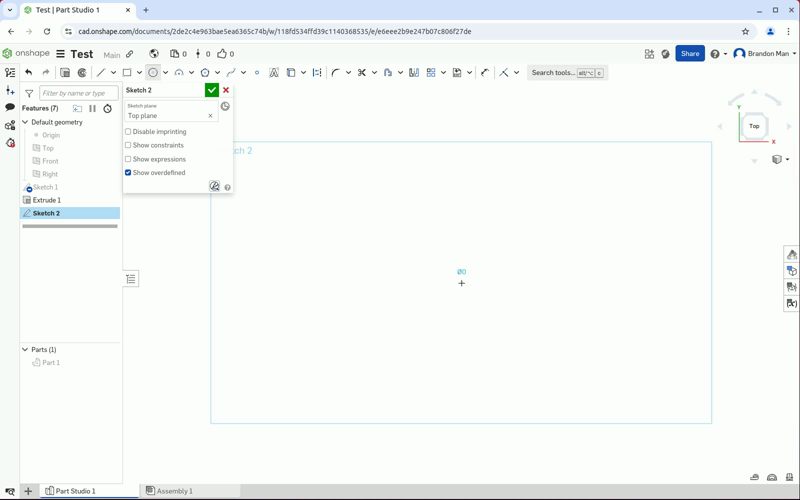
mouse_move(537, 282)
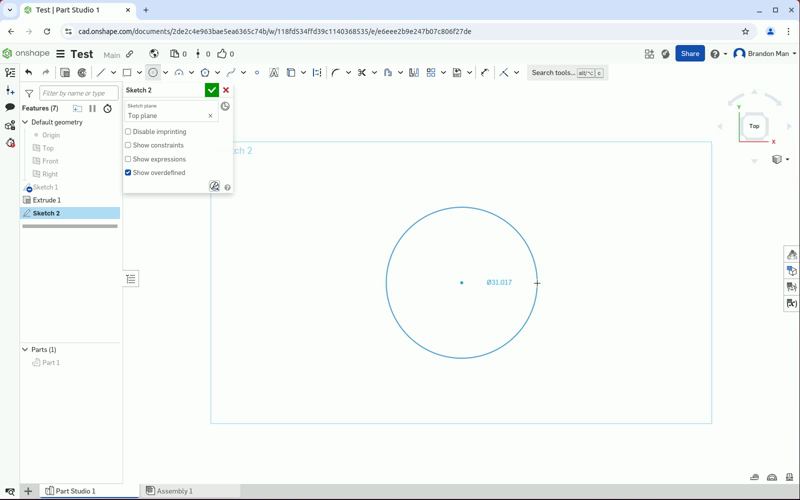
click(537, 282)
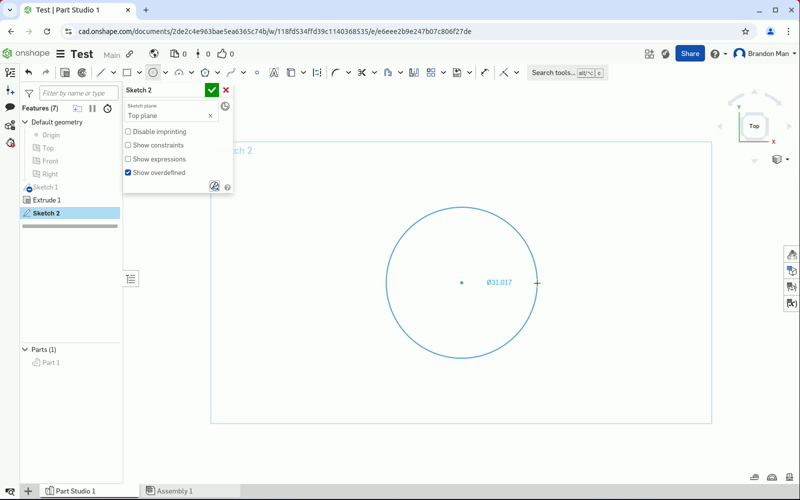
key(esc)
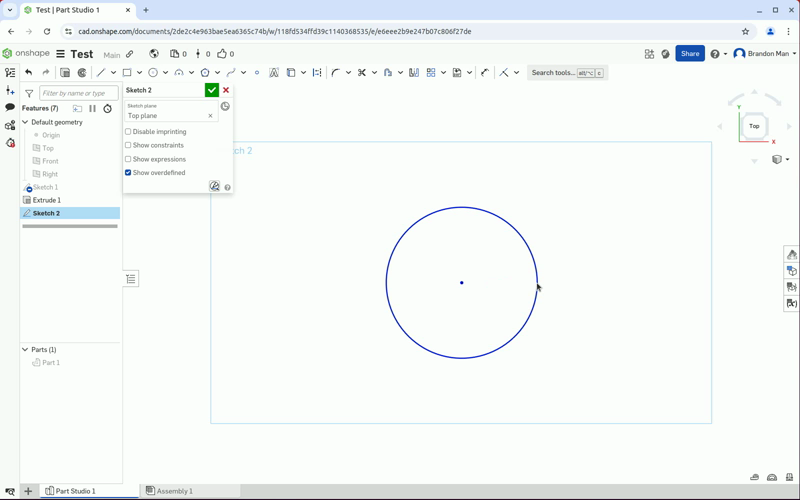
mouse_move(415, 258)
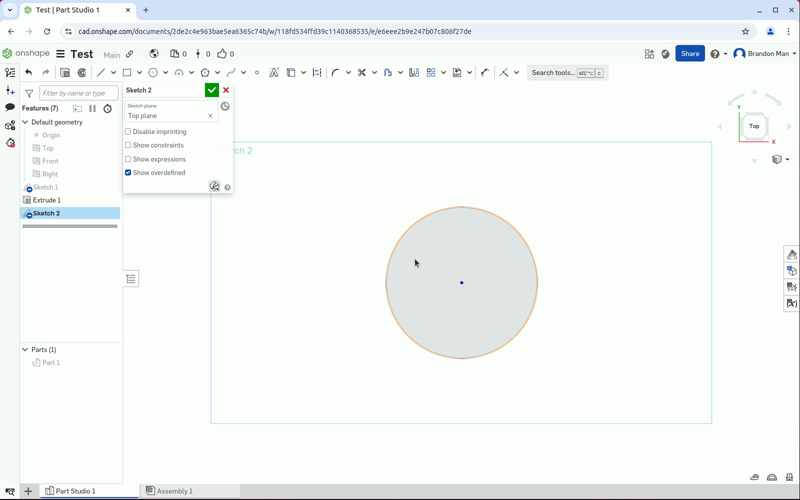
click(415, 258)
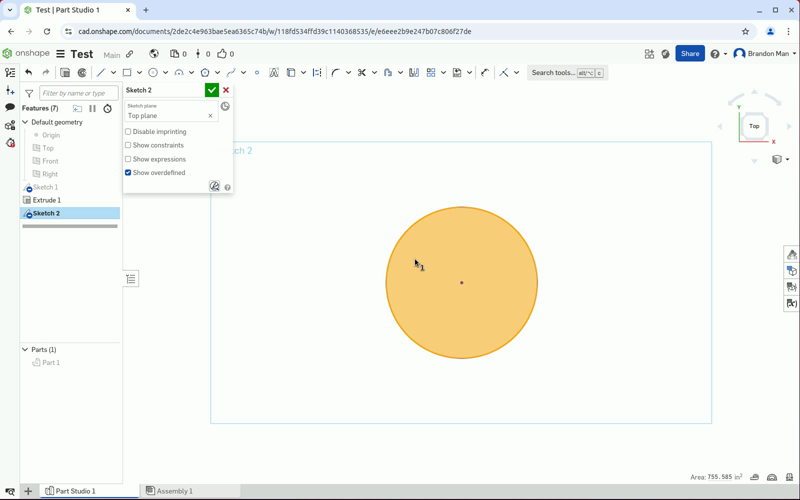
mouse_move(73, 352)
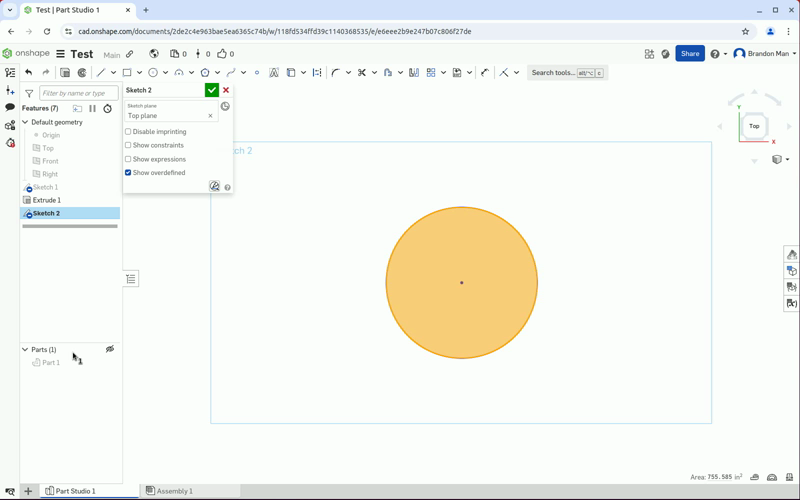
key(shift+y)
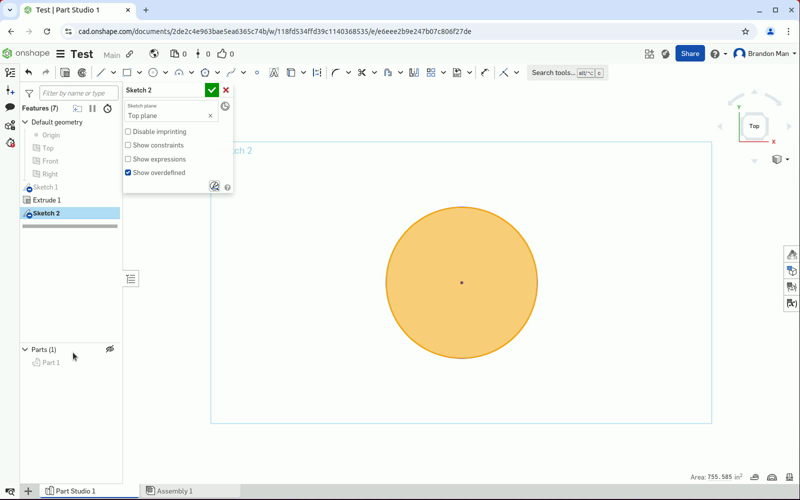
key(shift+e)
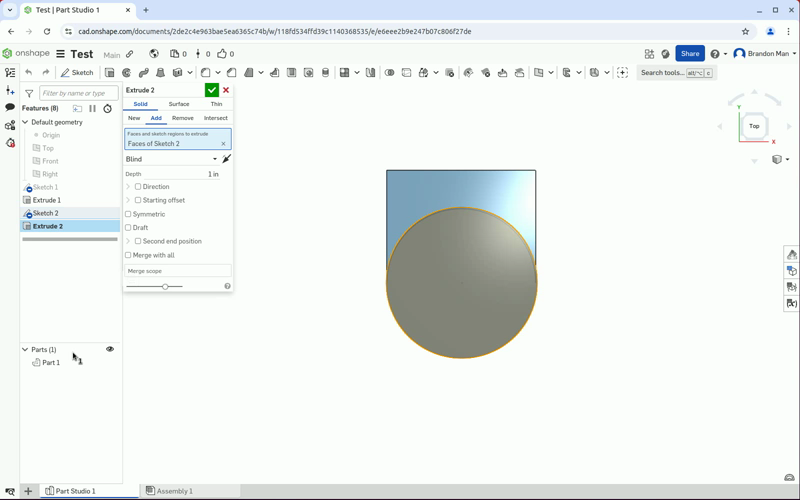
mouse_move(143, 106)
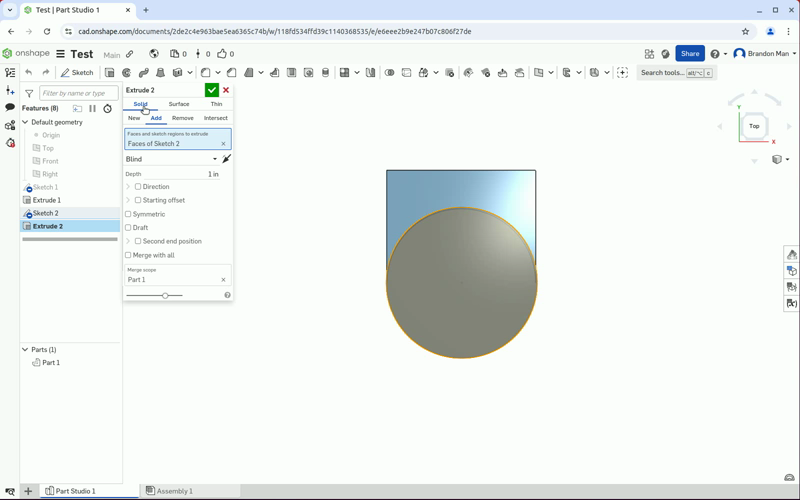
click(143, 106)
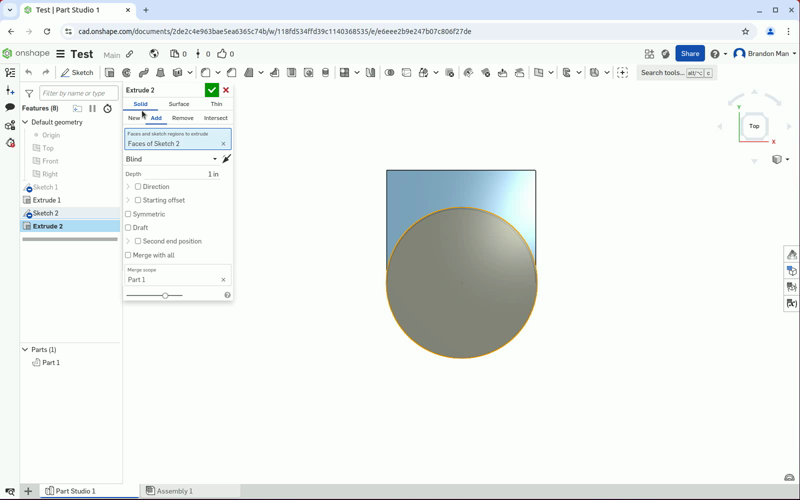
mouse_move(137, 120)
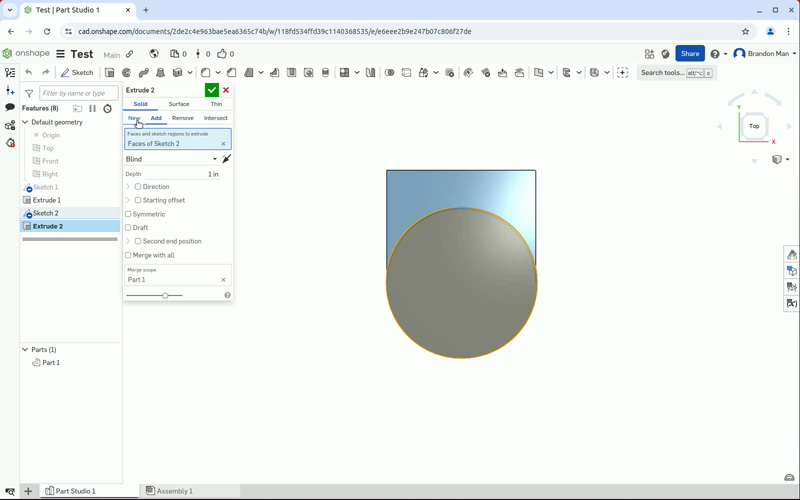
click(137, 120)
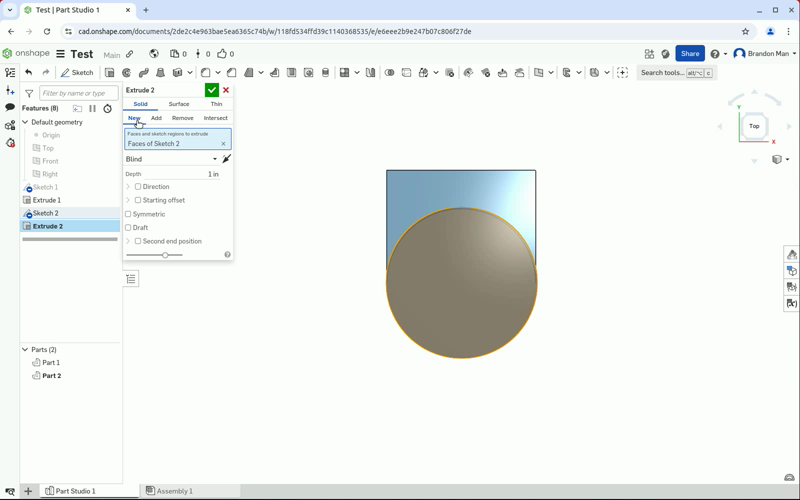
key(tab, 4)
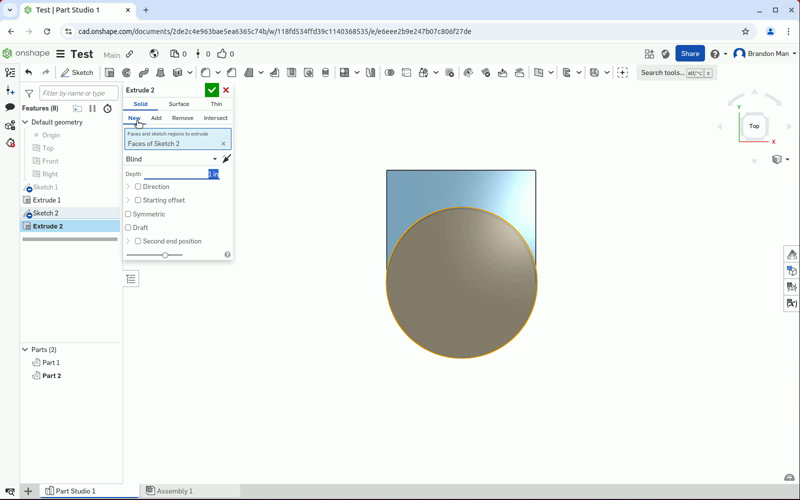
text(-19.016)
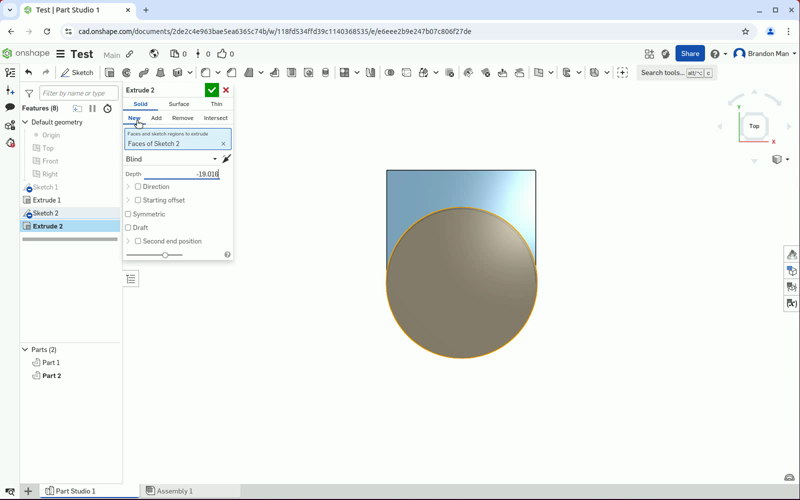
key(enter)
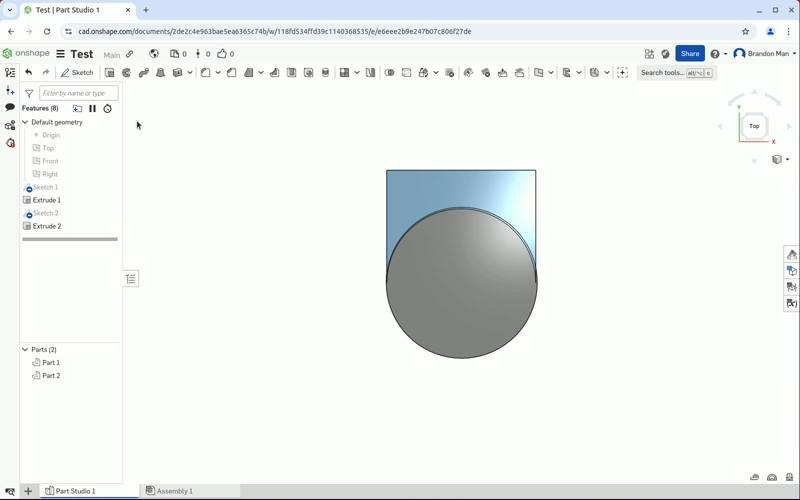
key(shift+h)
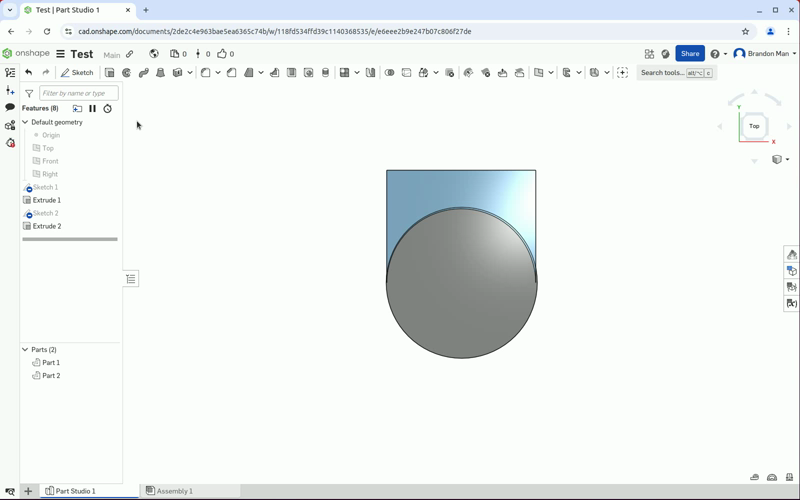
key(shift+h)
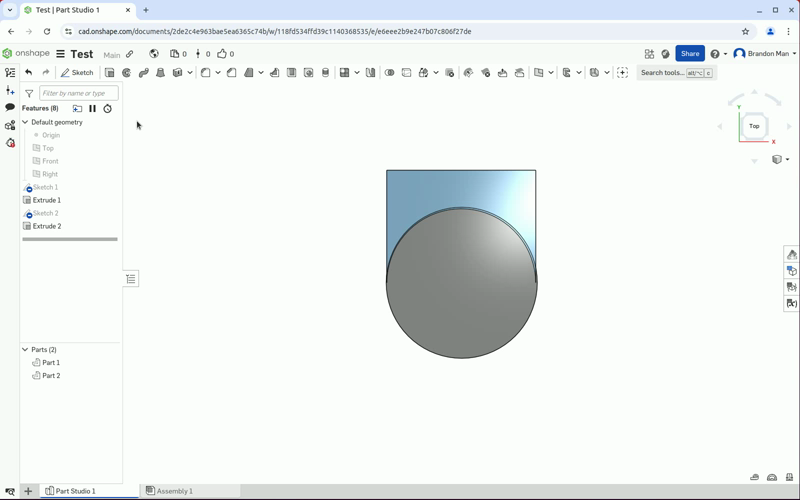
mouse_move(73, 189)
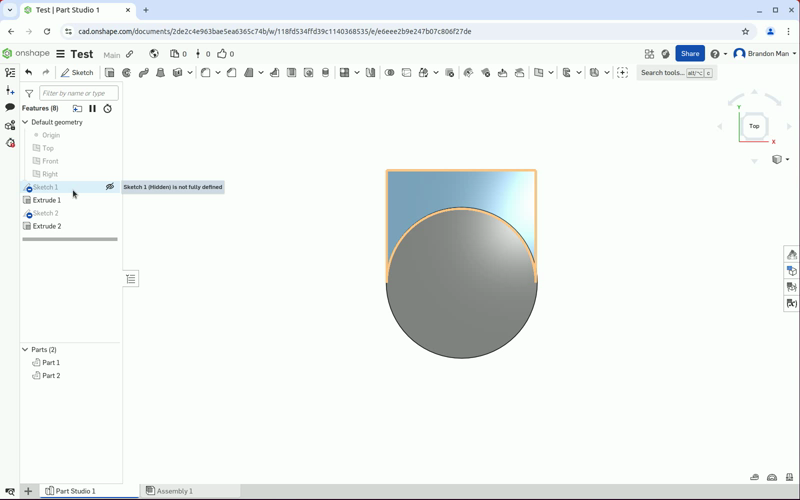
click(73, 189)
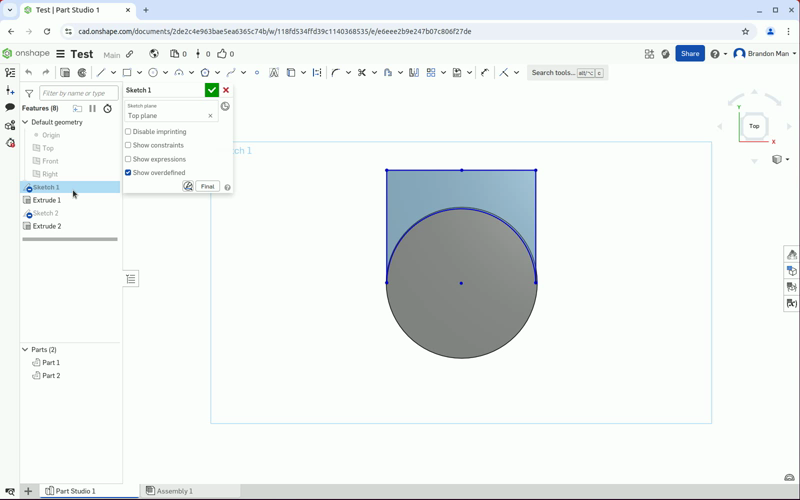
mouse_move(229, 92)
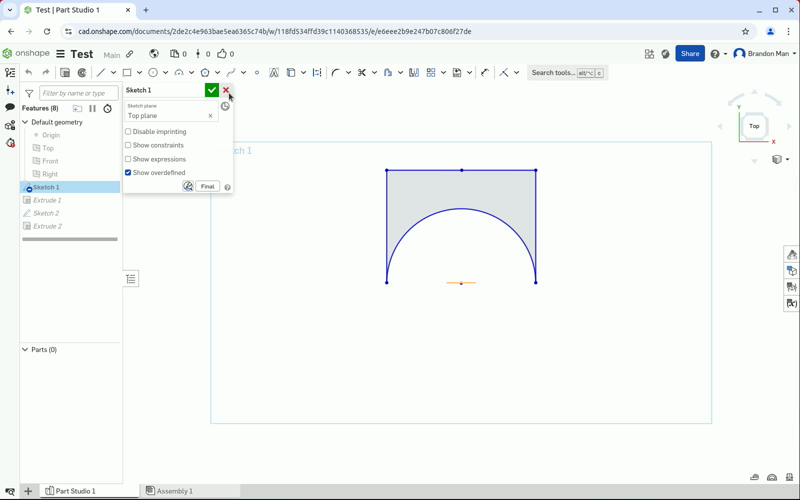
click(229, 92)
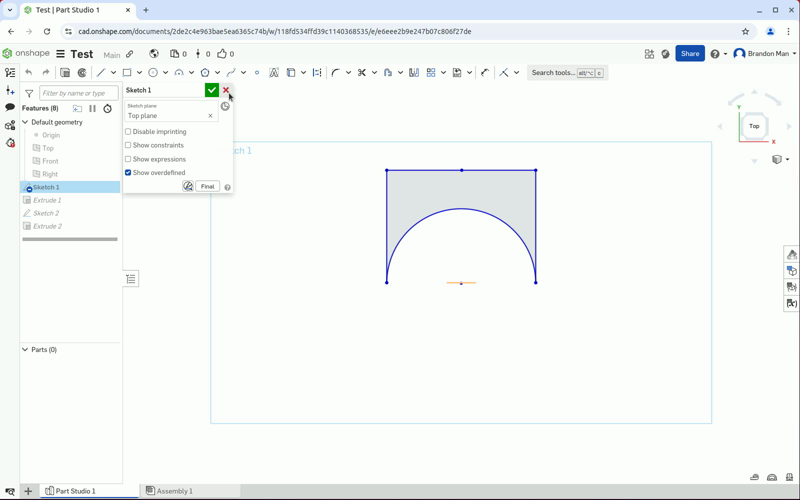
key(shift+s)
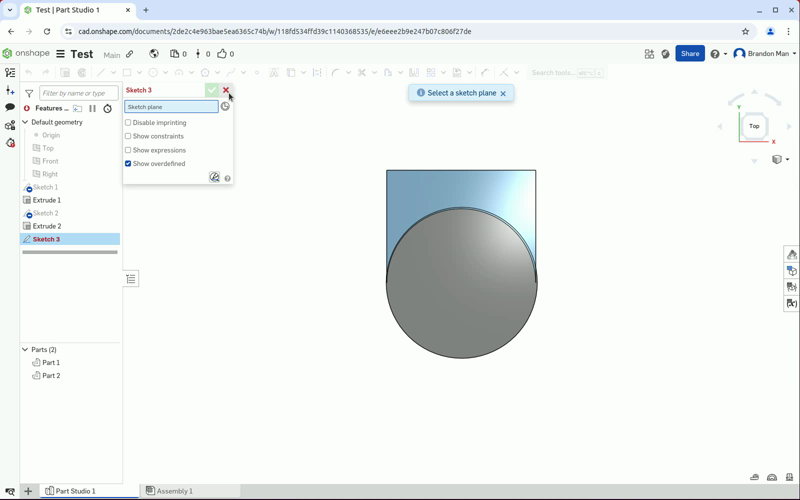
mouse_move(73, 150)
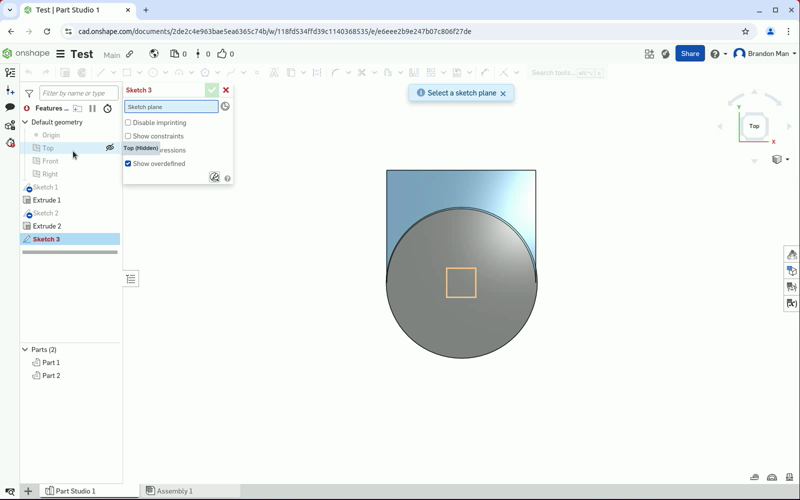
click(73, 150)
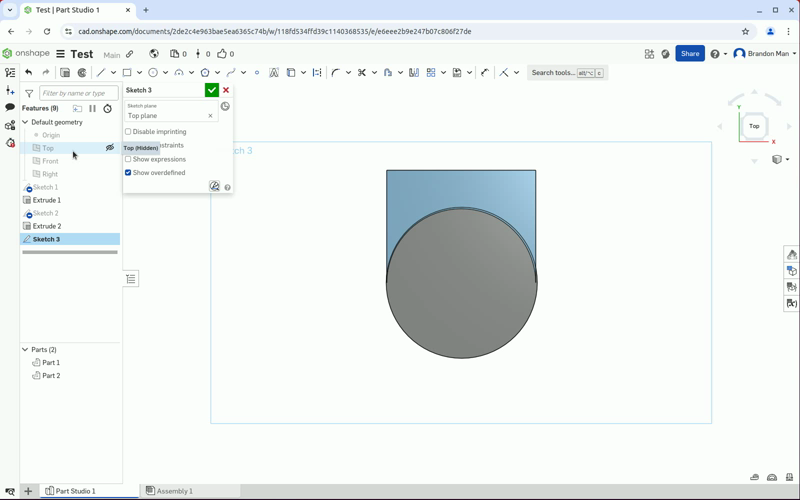
mouse_move(73, 352)
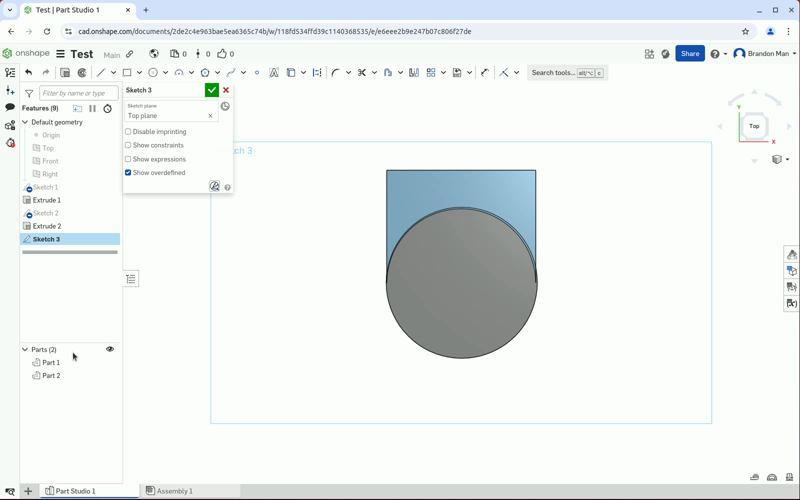
key(y)
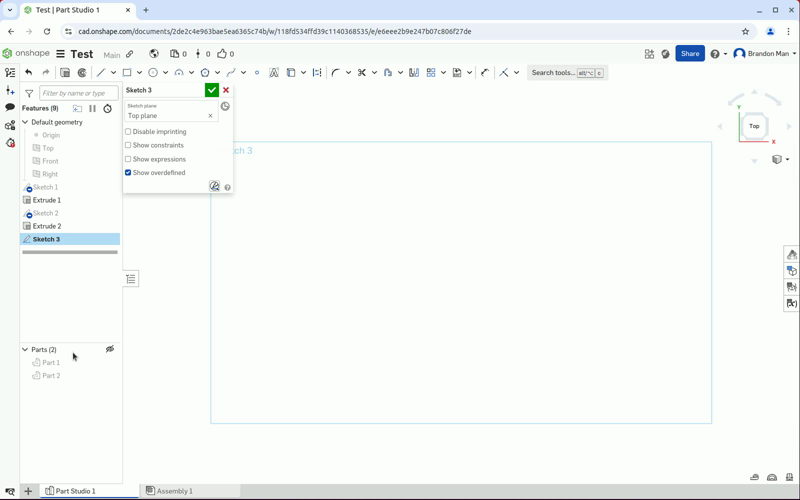
key(c)
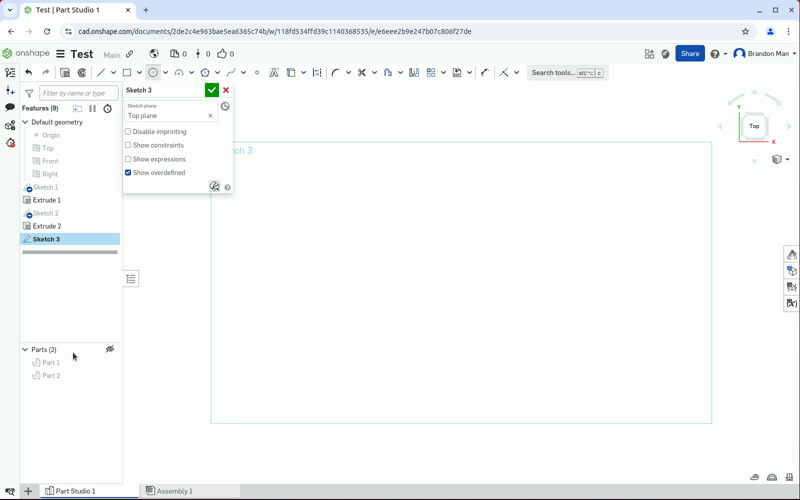
key_down(shift)
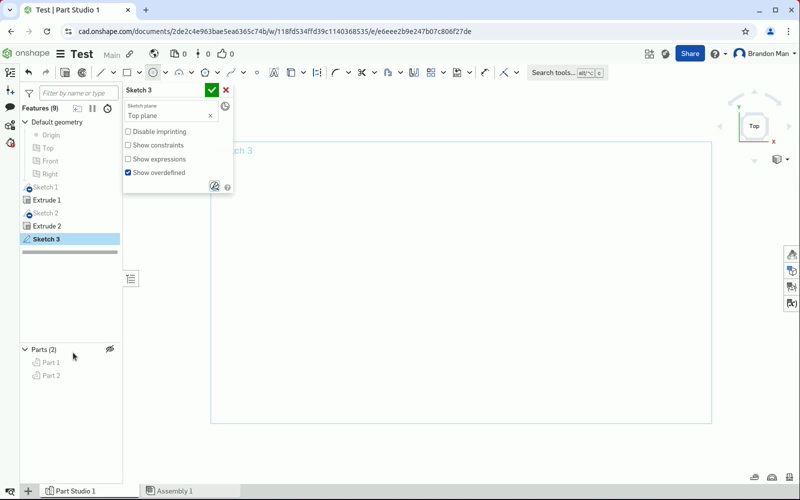
mouse_move(461, 282)
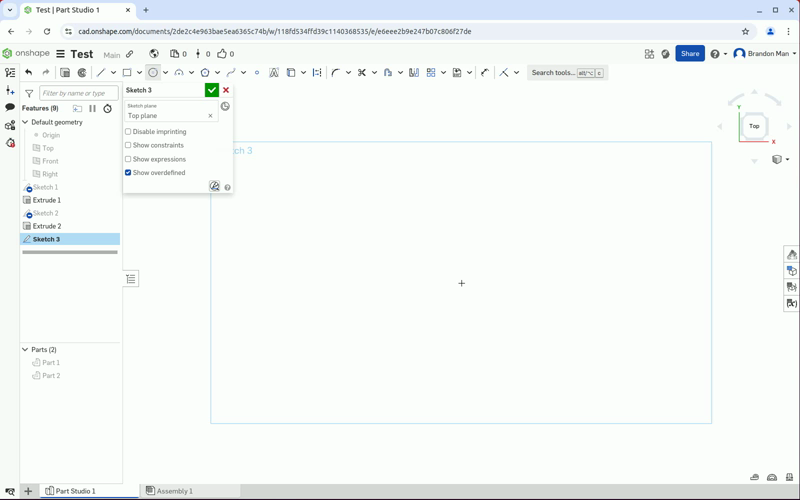
click(461, 282)
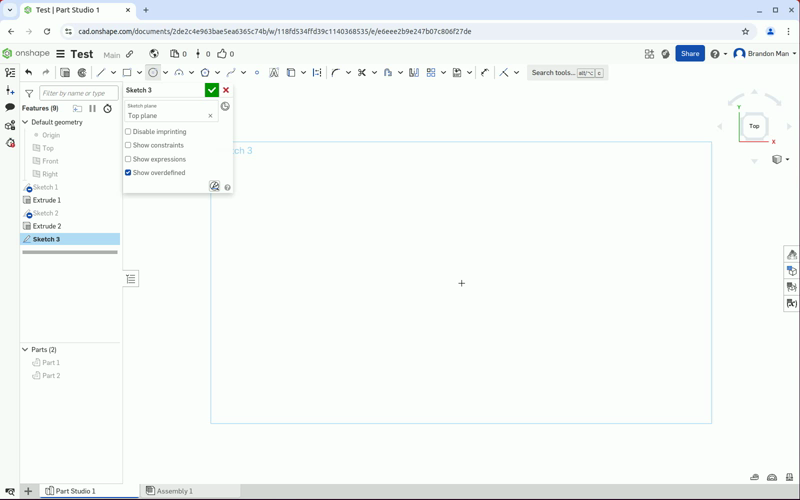
key_up(shift)
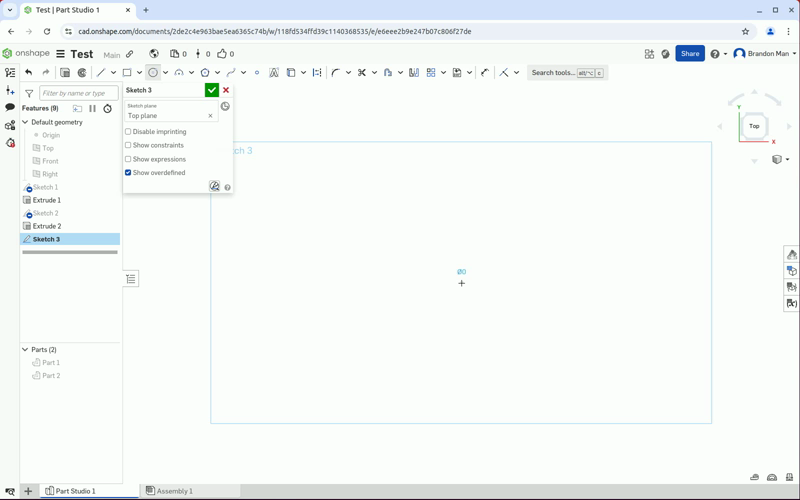
mouse_move(527, 282)
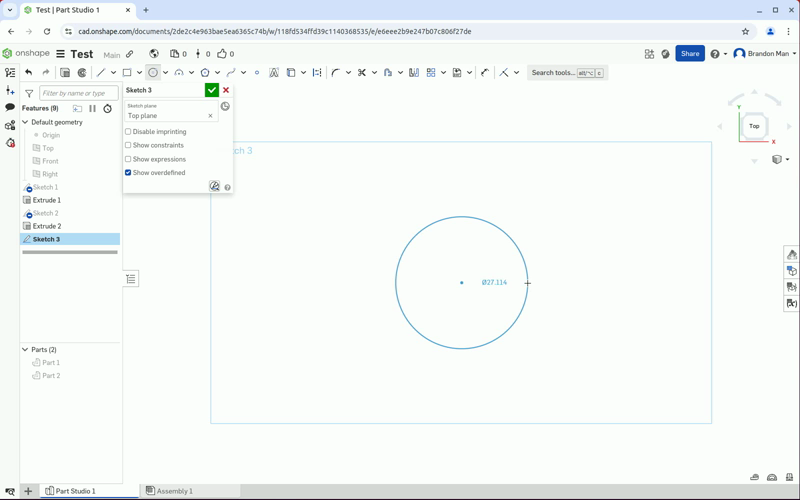
click(527, 282)
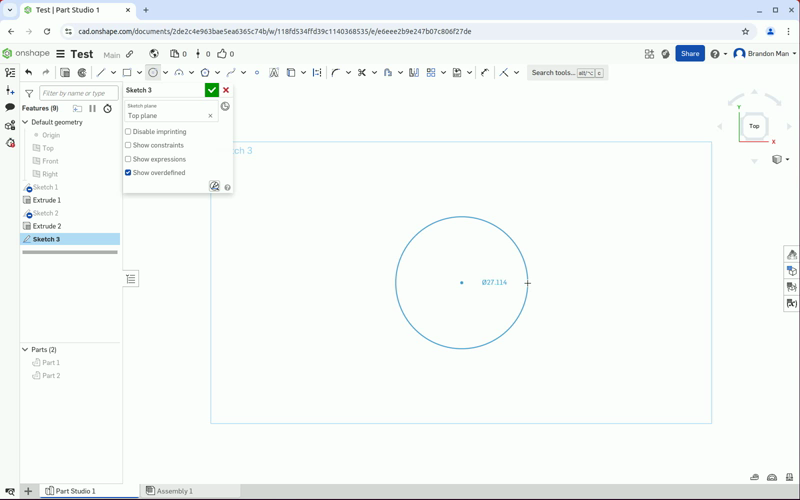
key(esc)
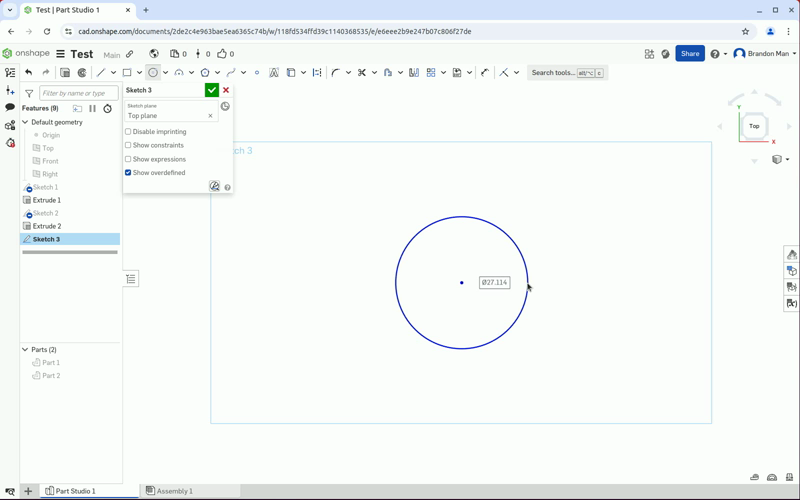
key(c)
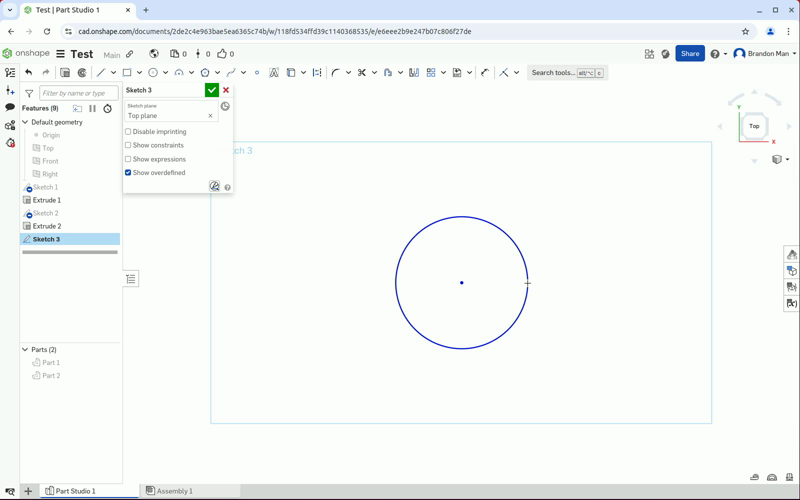
key_down(shift)
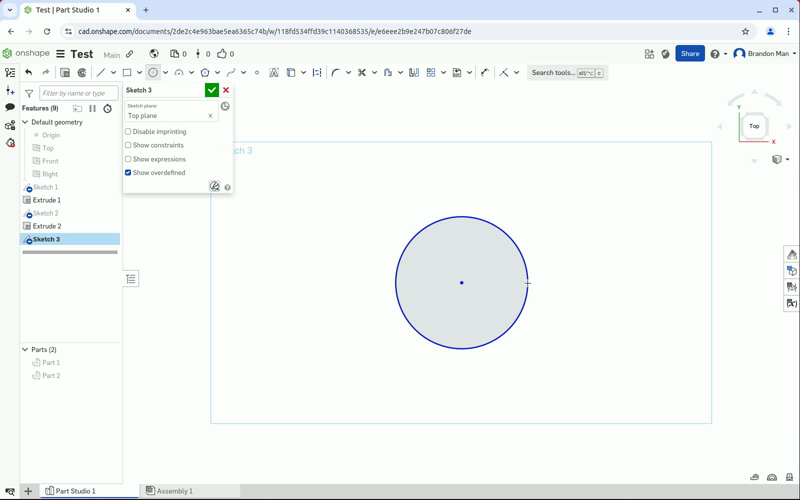
mouse_move(461, 282)
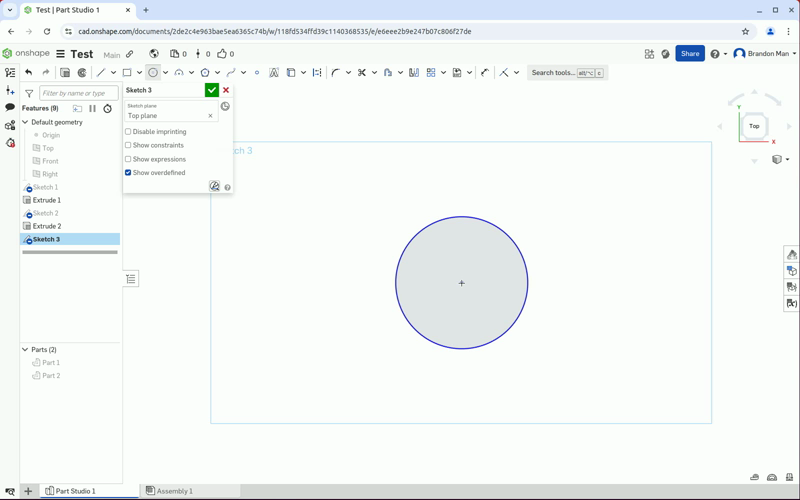
click(461, 282)
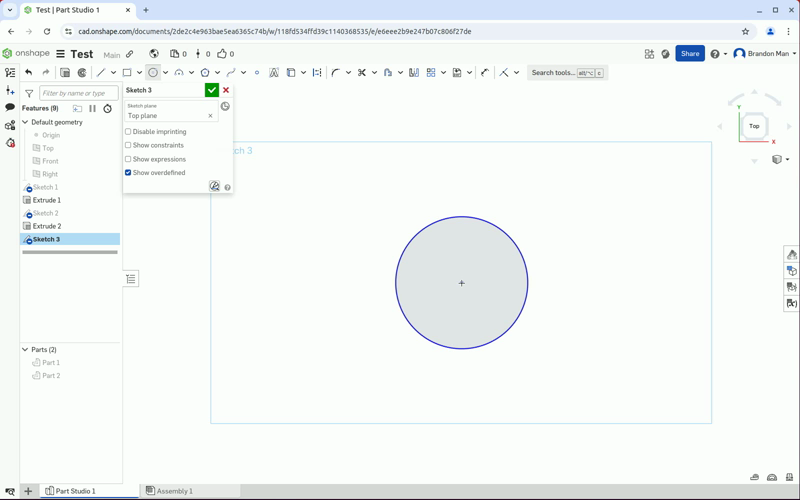
key_up(shift)
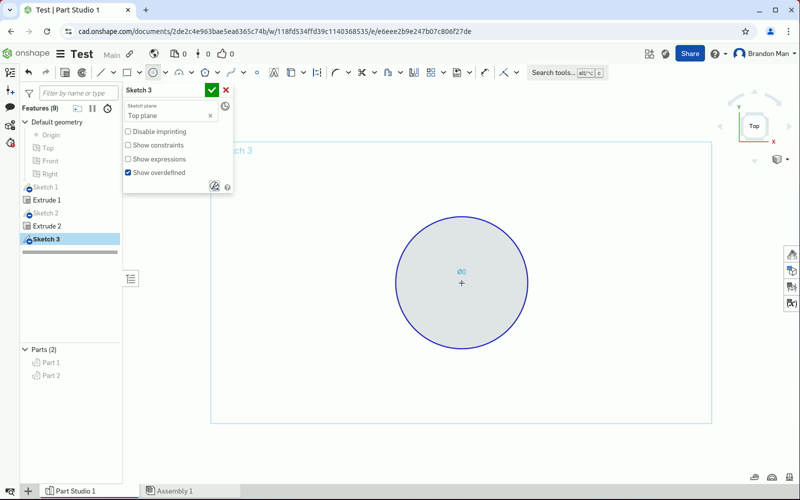
mouse_move(519, 282)
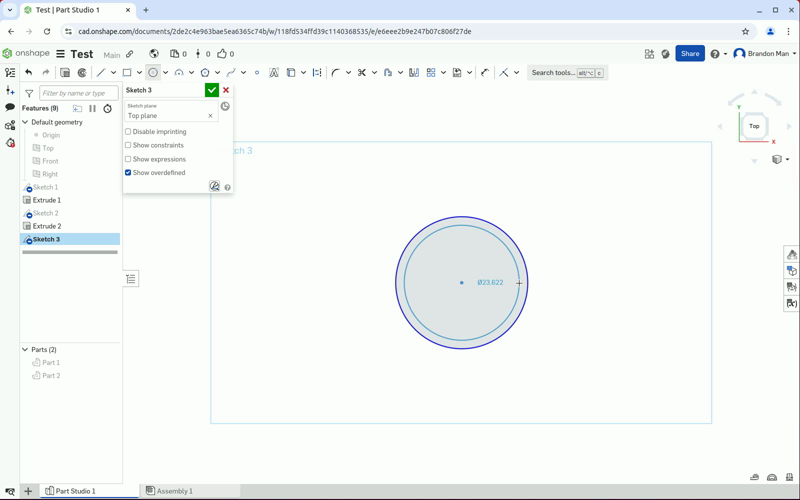
click(519, 282)
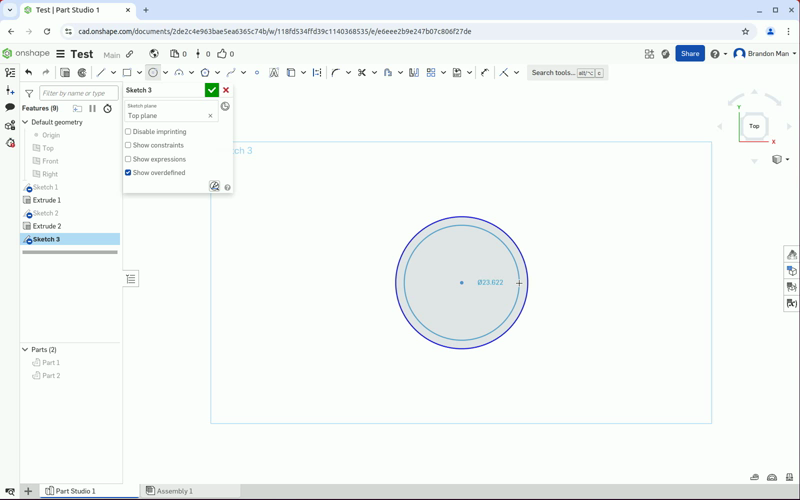
key(esc)
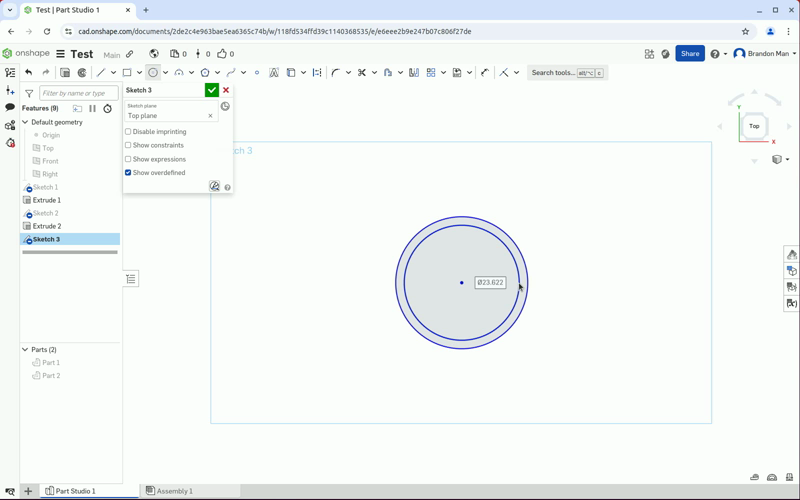
mouse_move(507, 240)
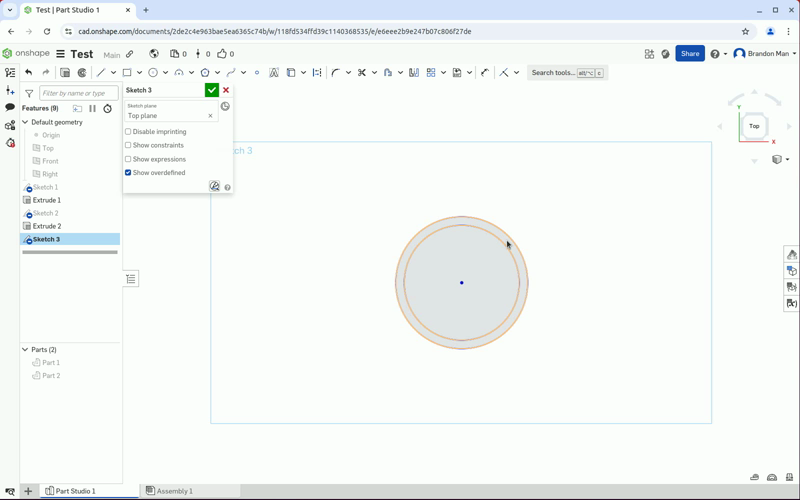
click(507, 240)
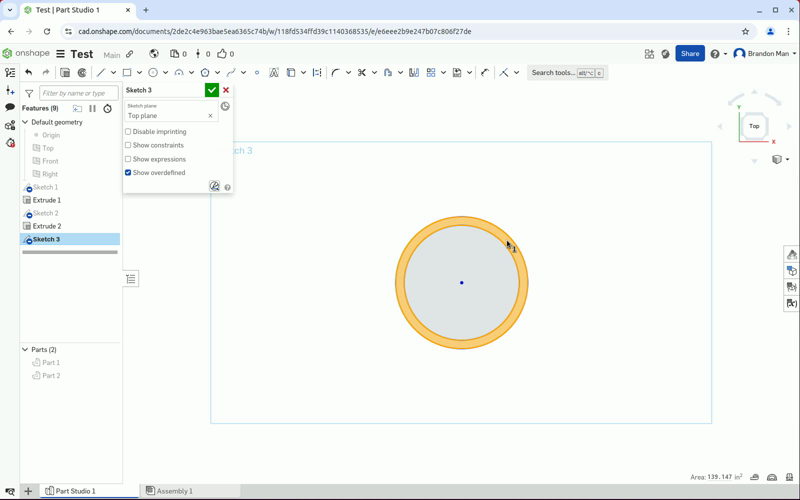
mouse_move(73, 352)
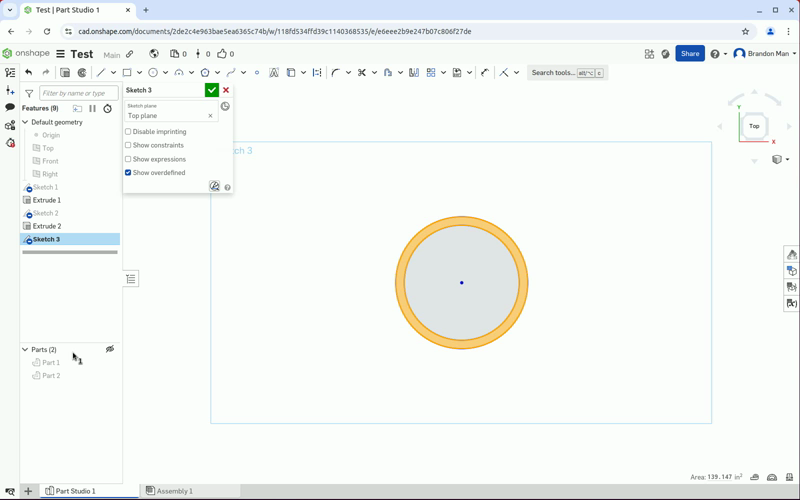
key(shift+y)
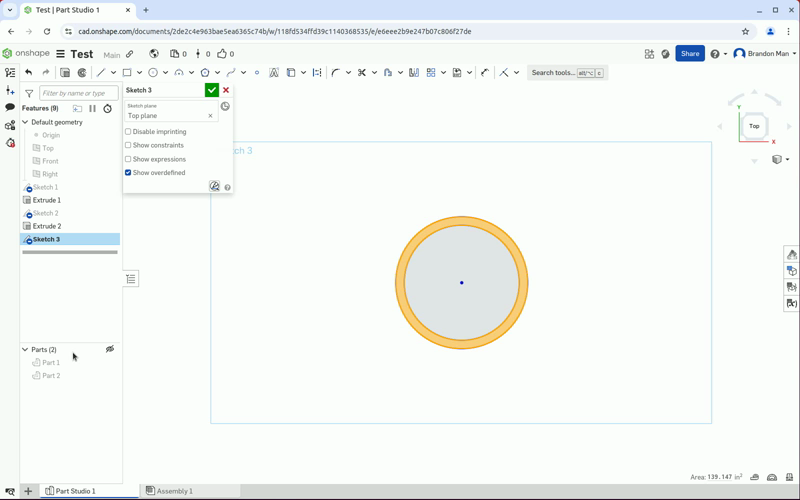
key(shift+e)
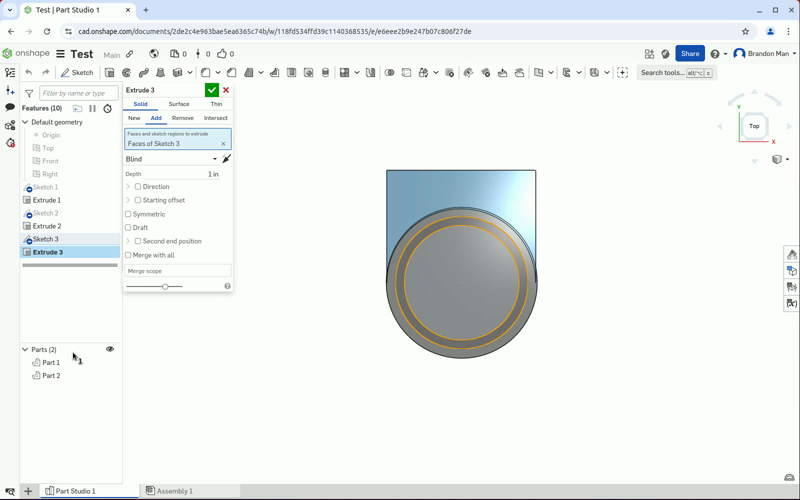
mouse_move(143, 106)
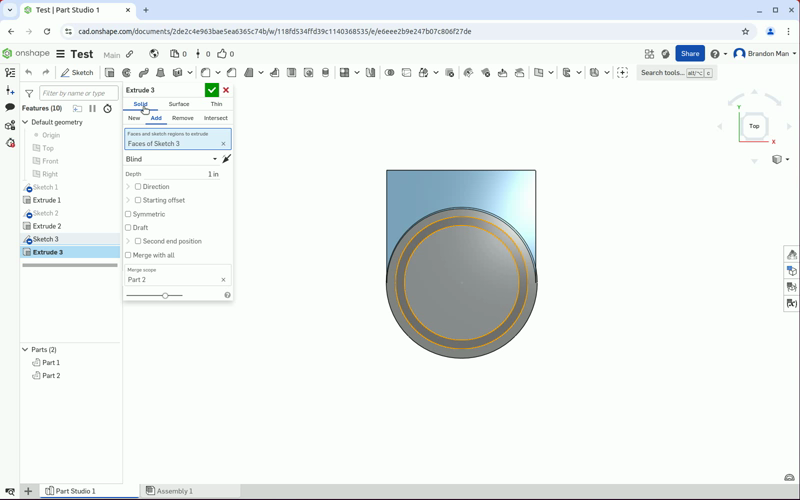
click(143, 106)
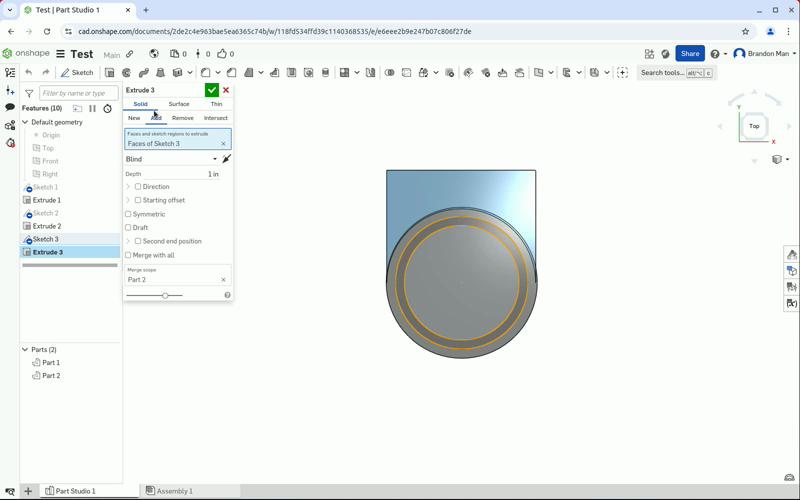
mouse_move(186, 120)
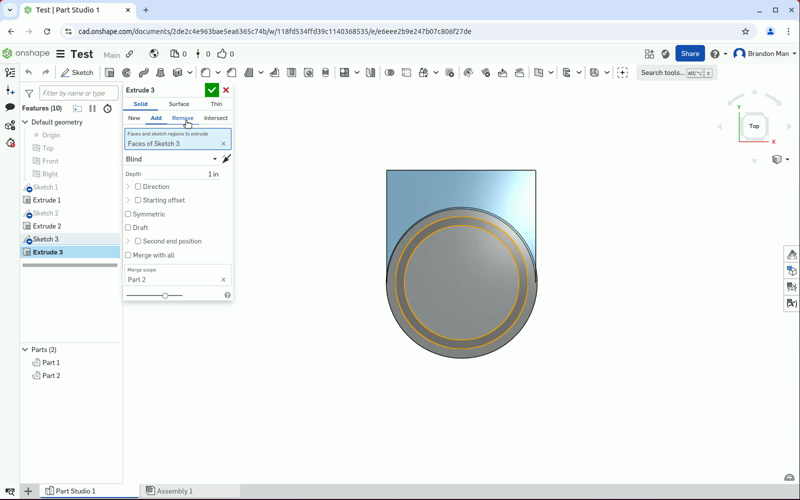
click(186, 120)
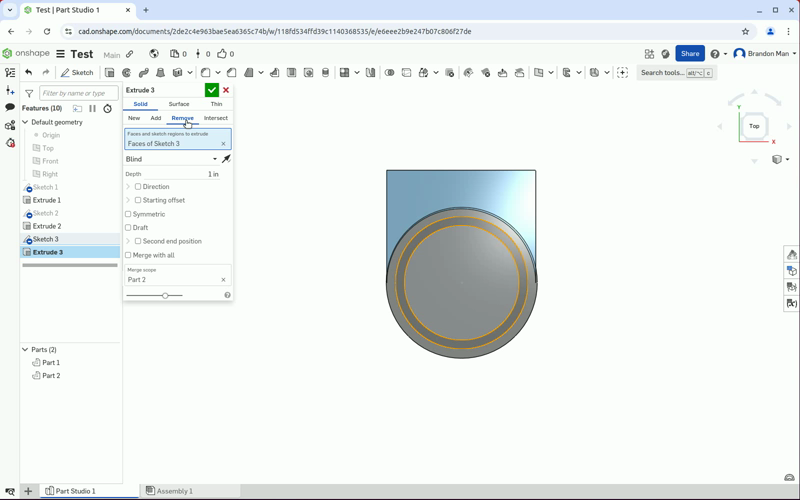
key(tab, 4)
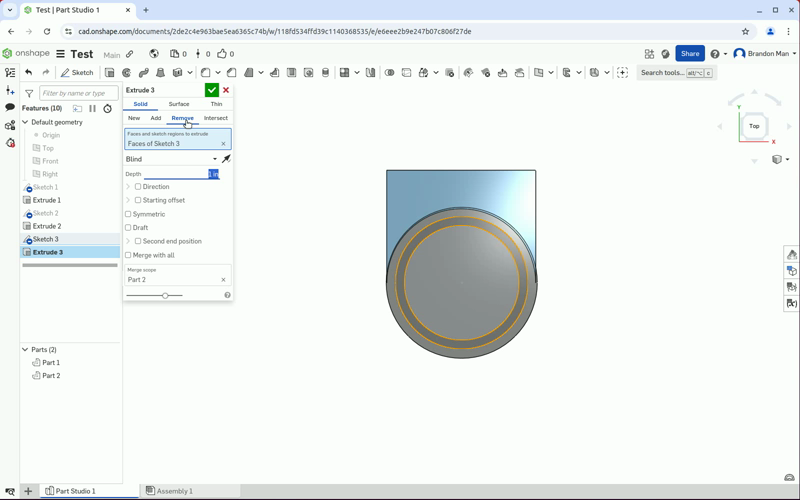
text(1.204)
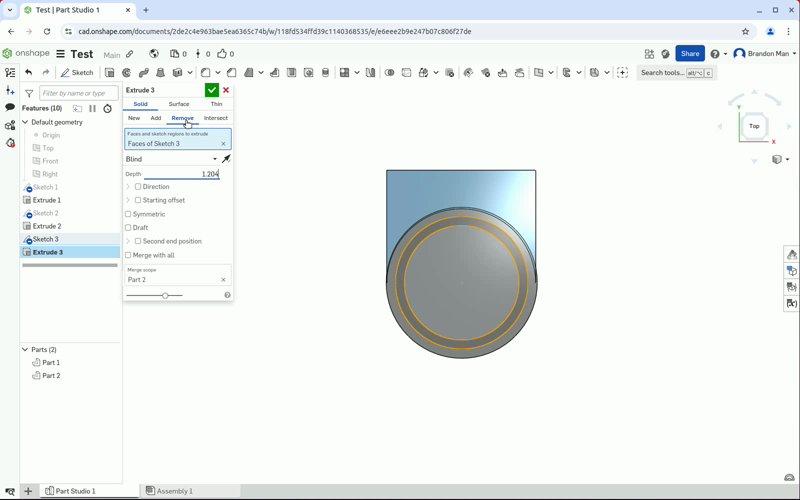
key(tab, 6)
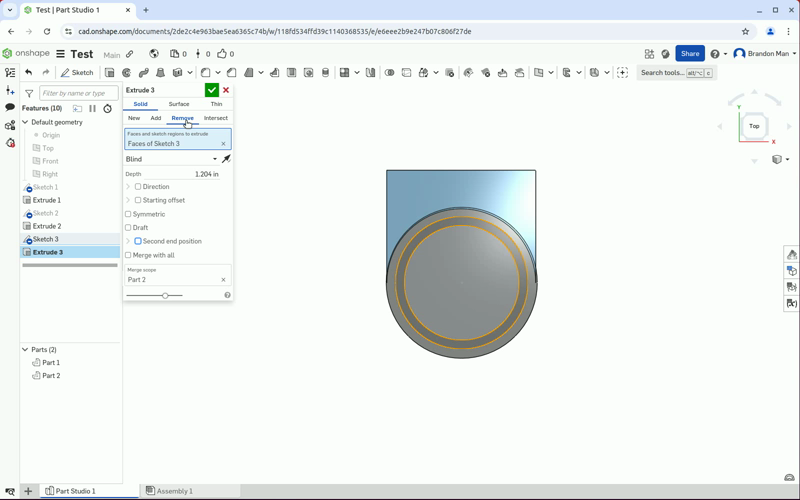
key(space)
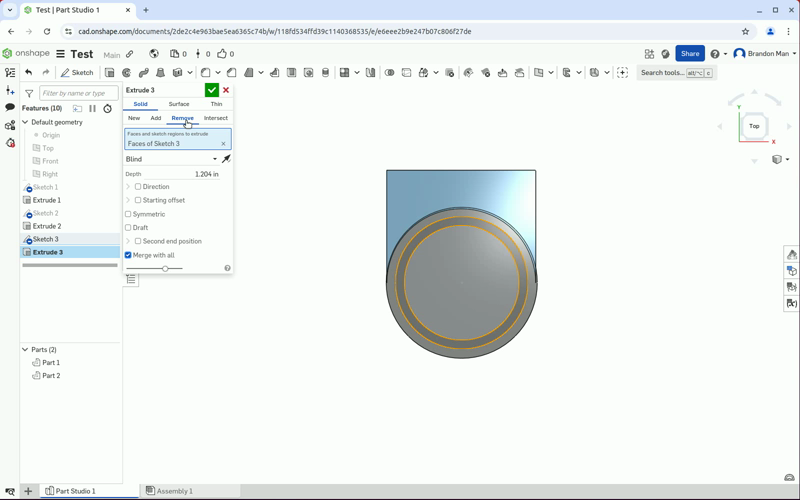
key(enter)
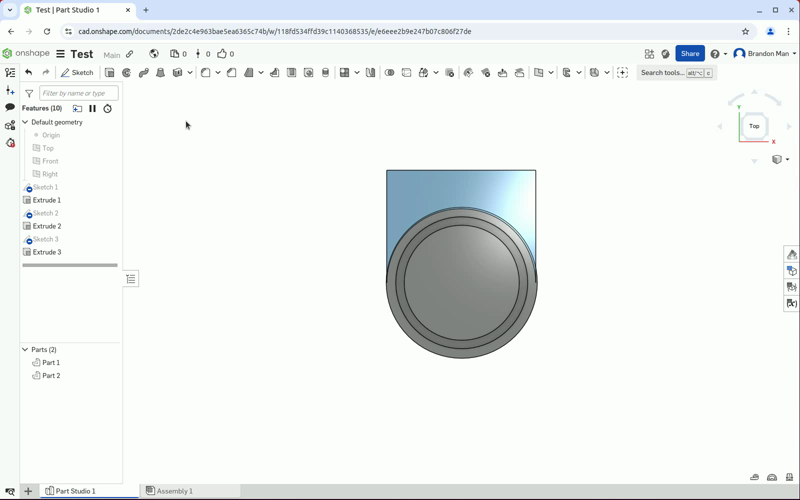
key(shift+h)
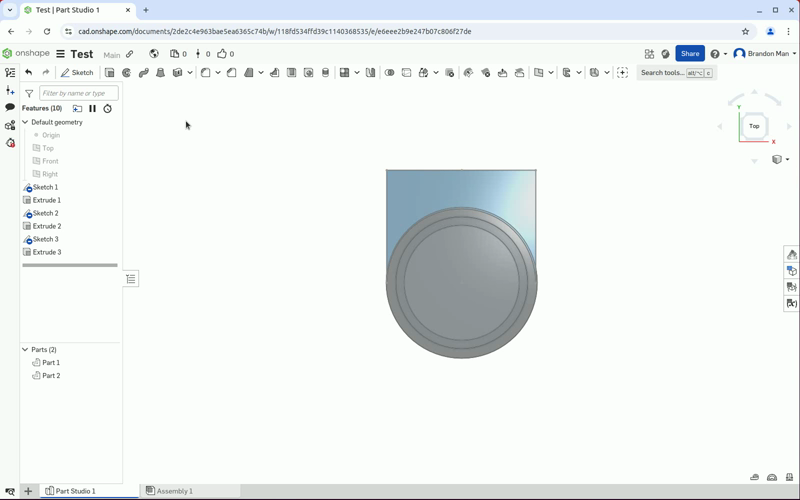
key(shift+h)
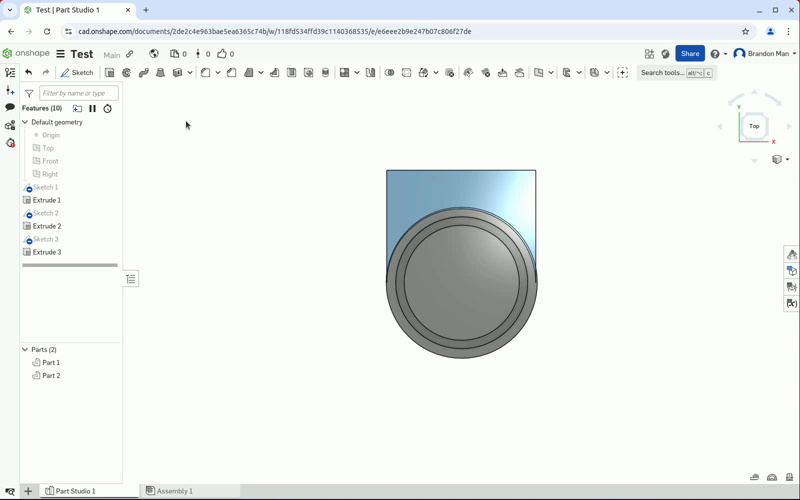
mouse_move(73, 189)
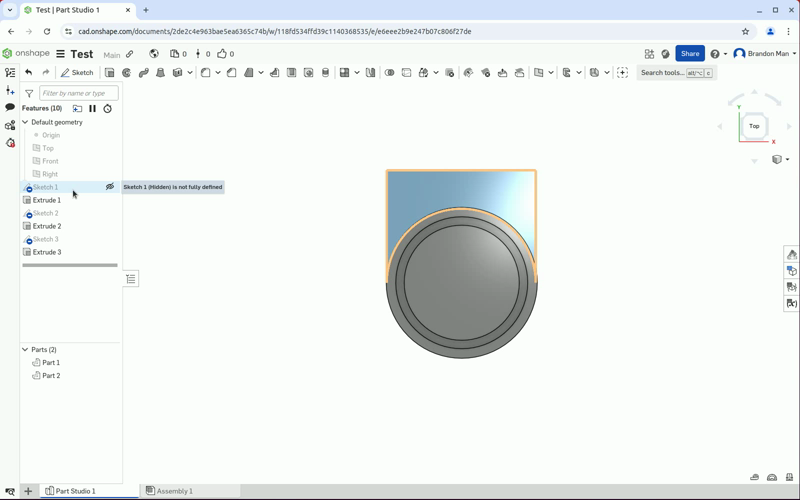
click(73, 189)
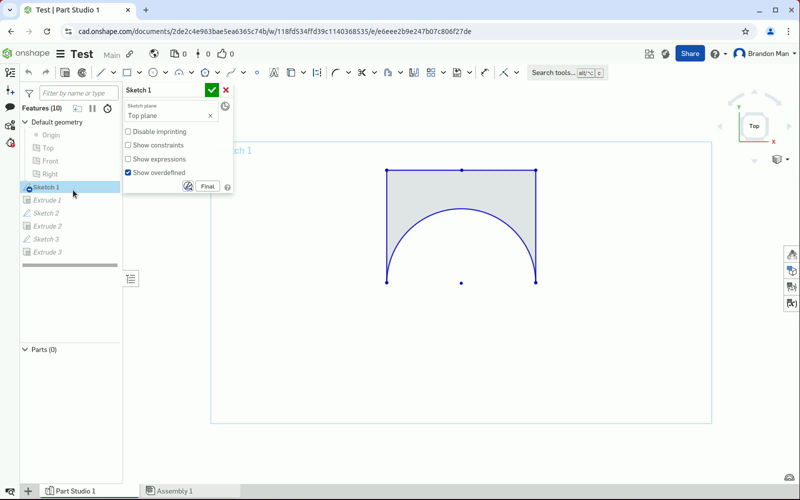
mouse_move(229, 92)
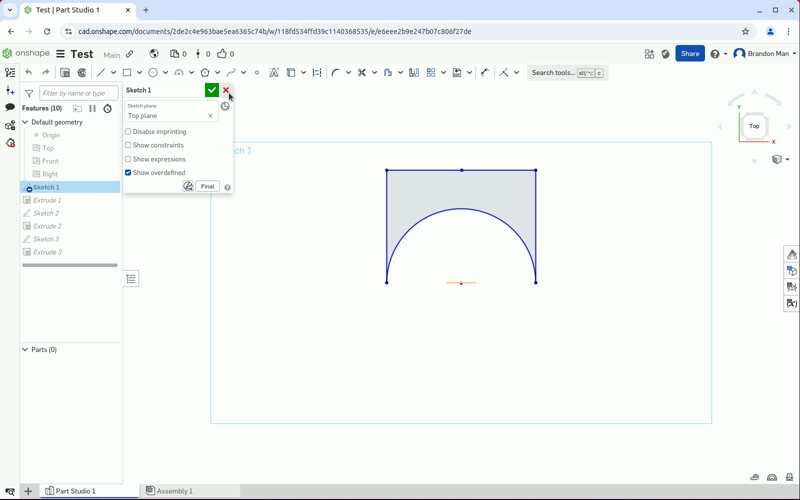
click(229, 92)
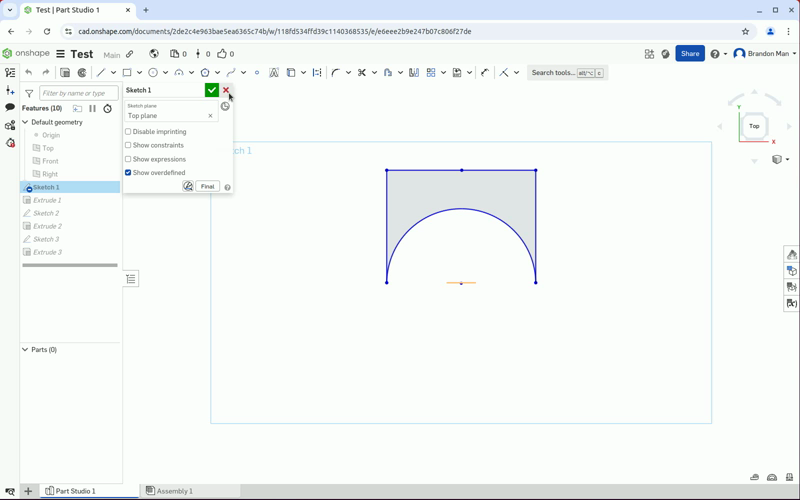
key(shift+s)
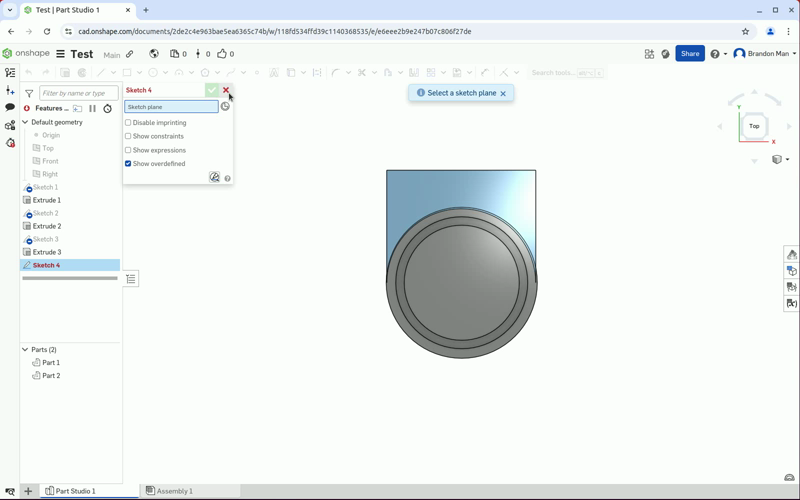
mouse_move(73, 150)
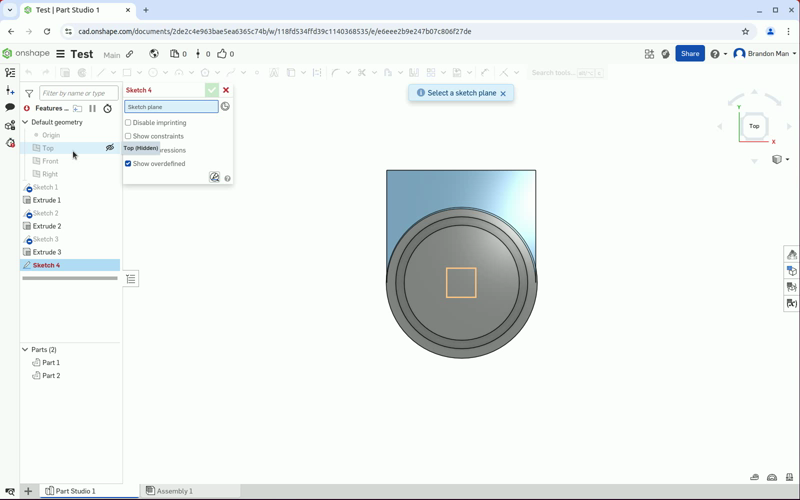
click(73, 150)
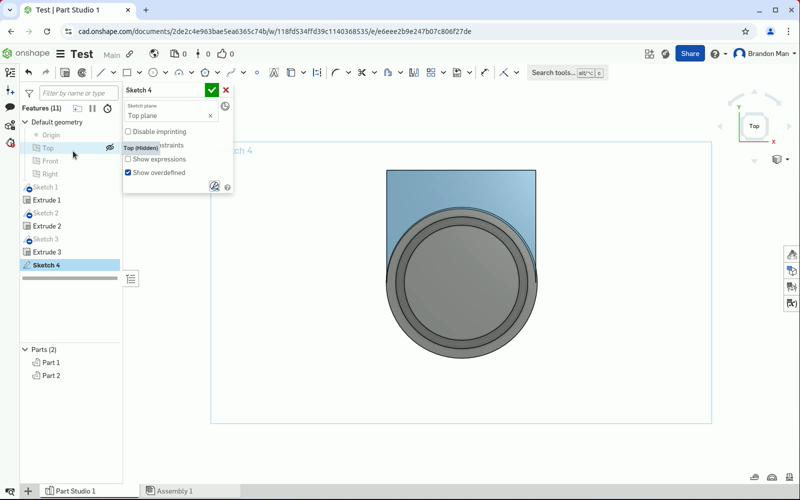
mouse_move(73, 352)
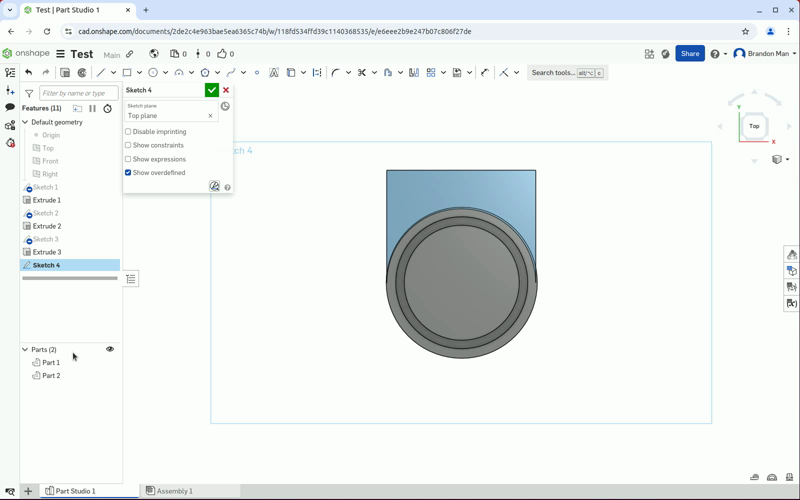
key(y)
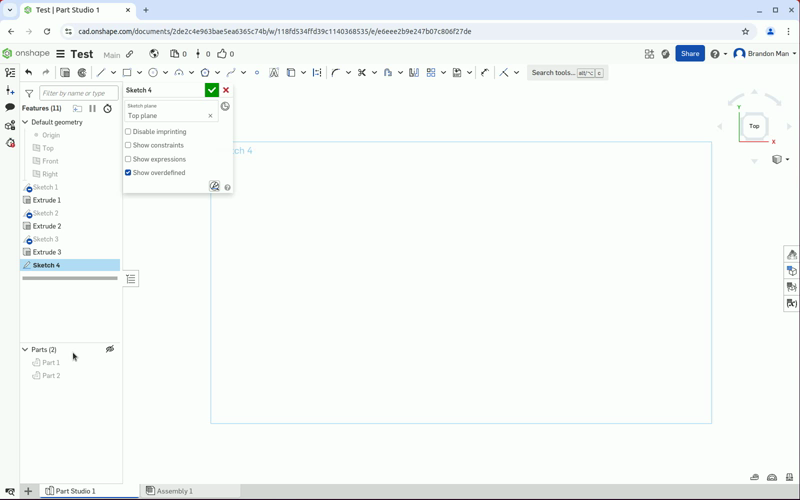
key(c)
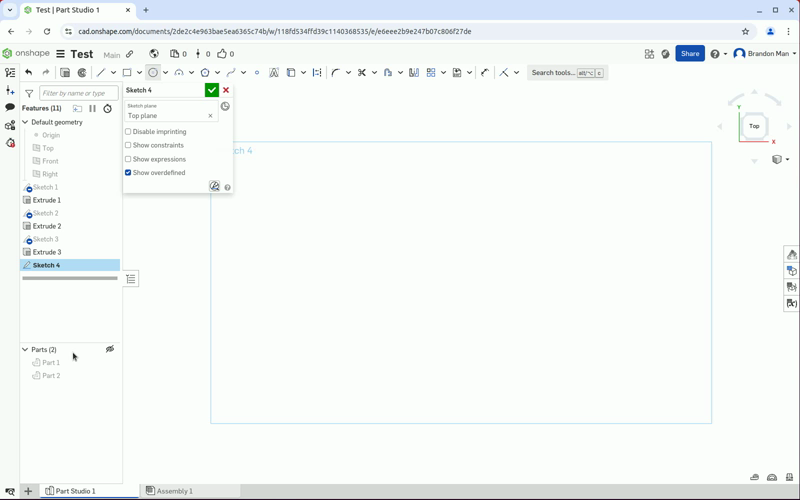
key_down(shift)
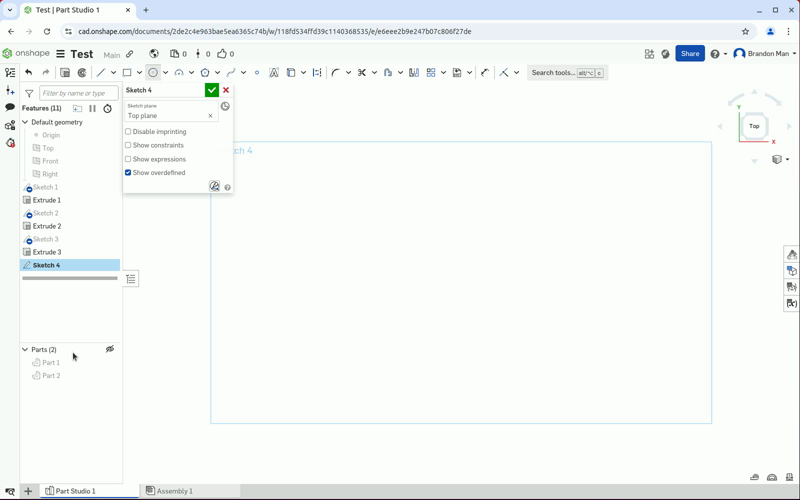
mouse_move(460, 282)
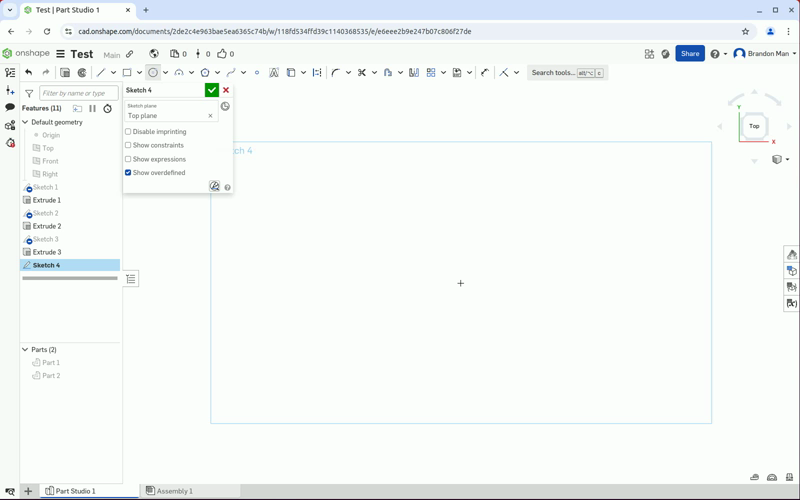
click(460, 282)
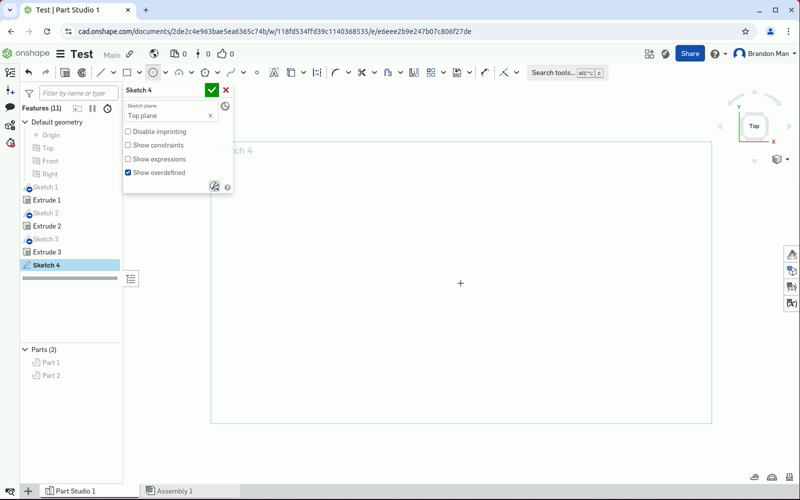
key_up(shift)
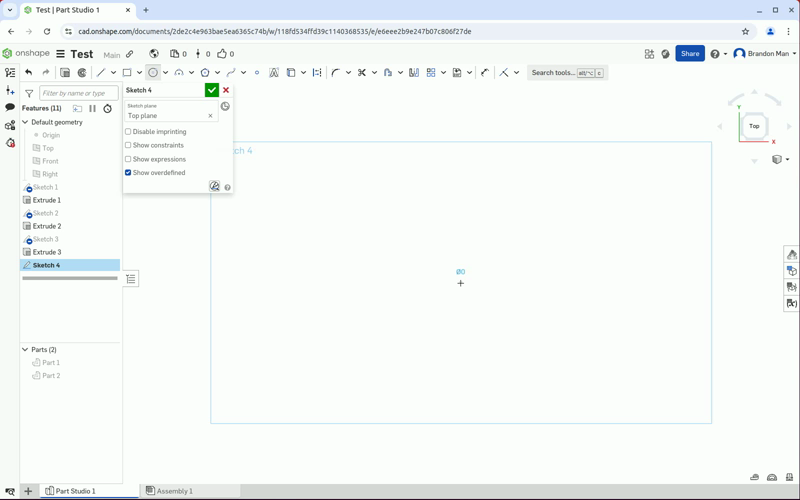
mouse_move(494, 282)
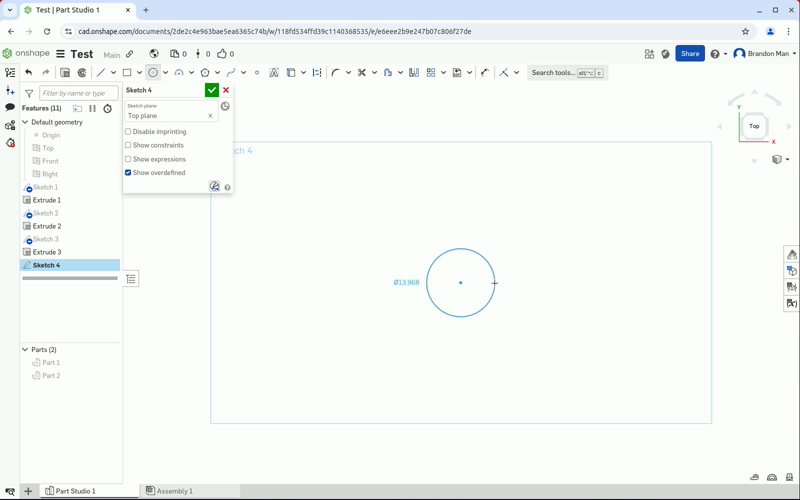
click(494, 282)
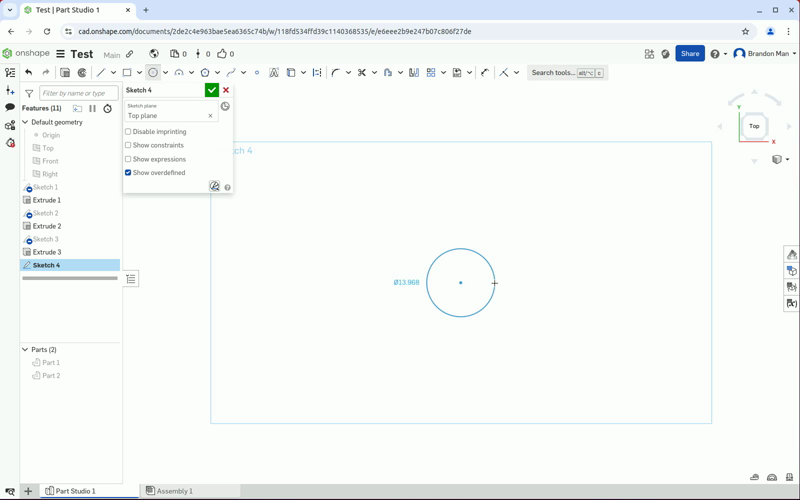
key(esc)
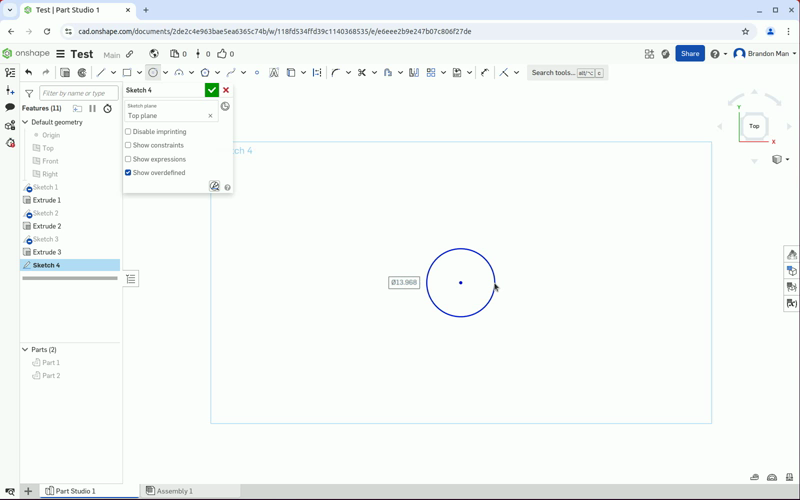
key(c)
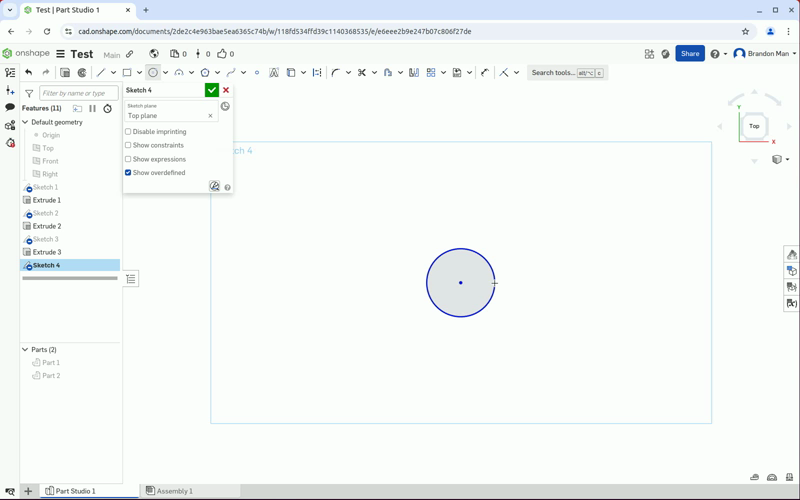
key_down(shift)
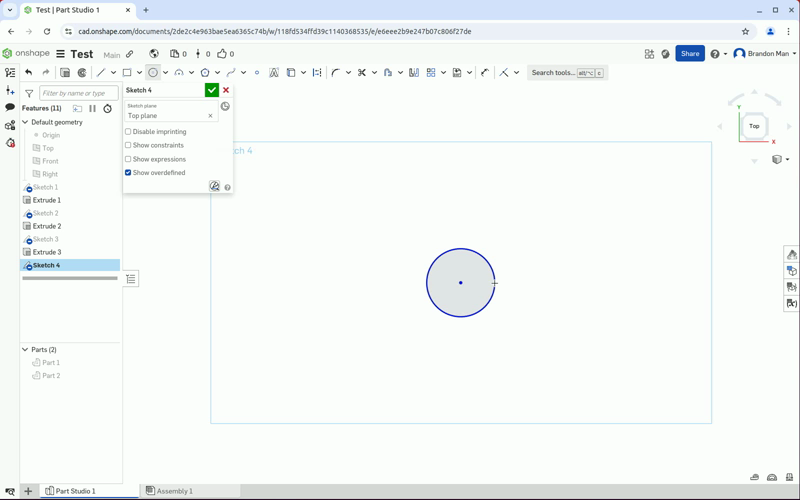
mouse_move(460, 282)
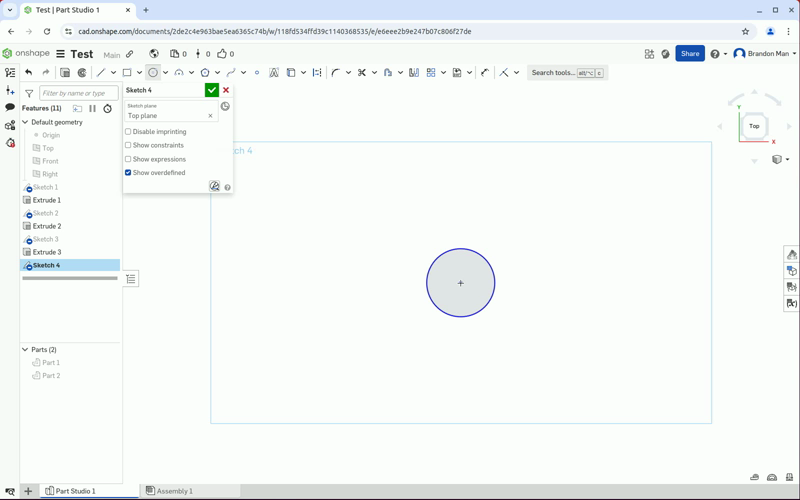
click(460, 282)
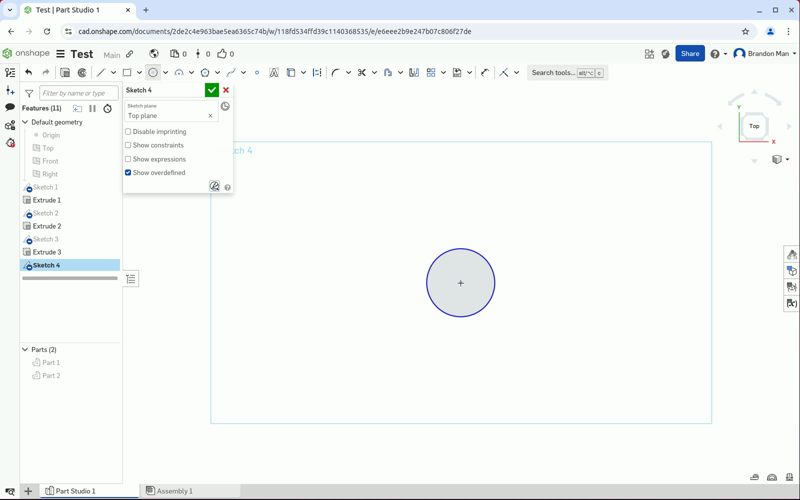
key_up(shift)
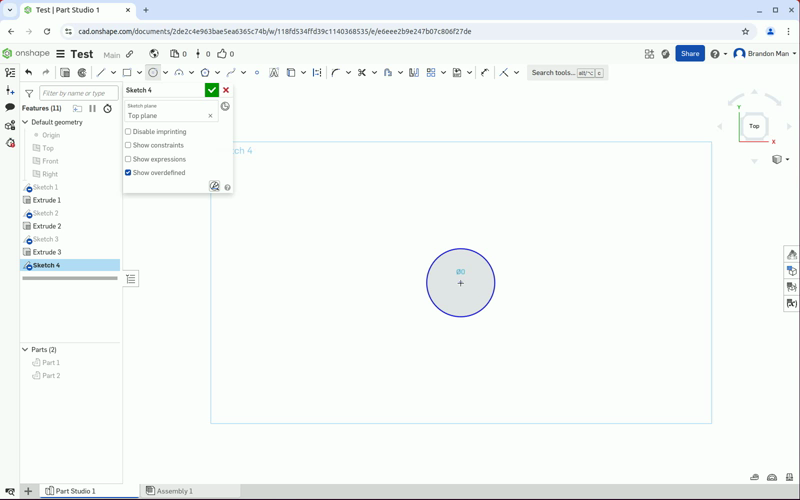
mouse_move(486, 282)
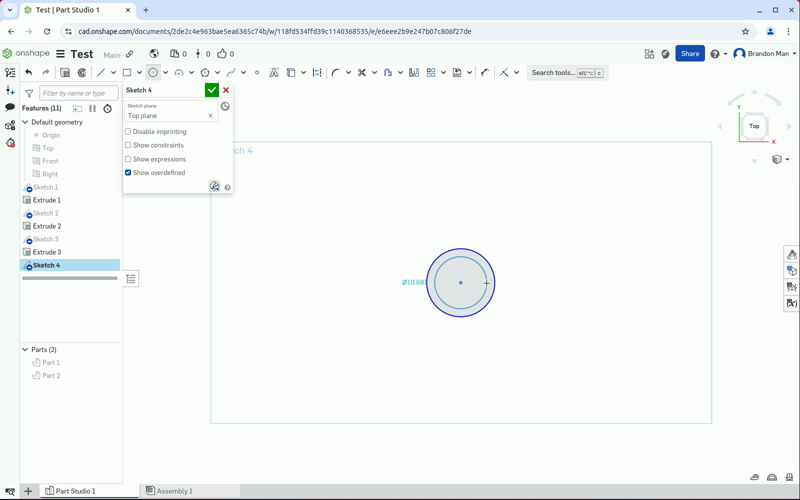
click(486, 282)
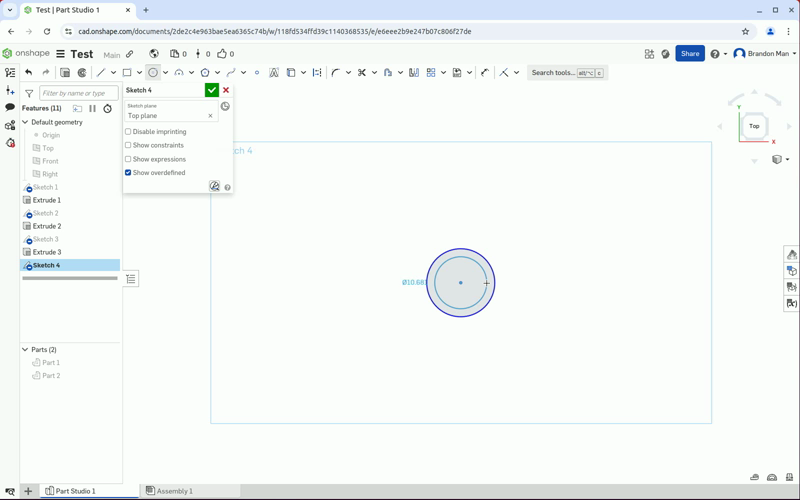
key(esc)
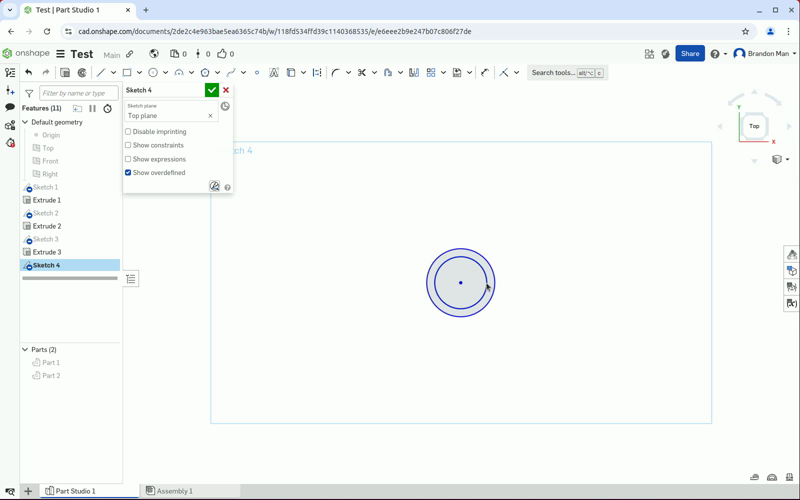
mouse_move(436, 269)
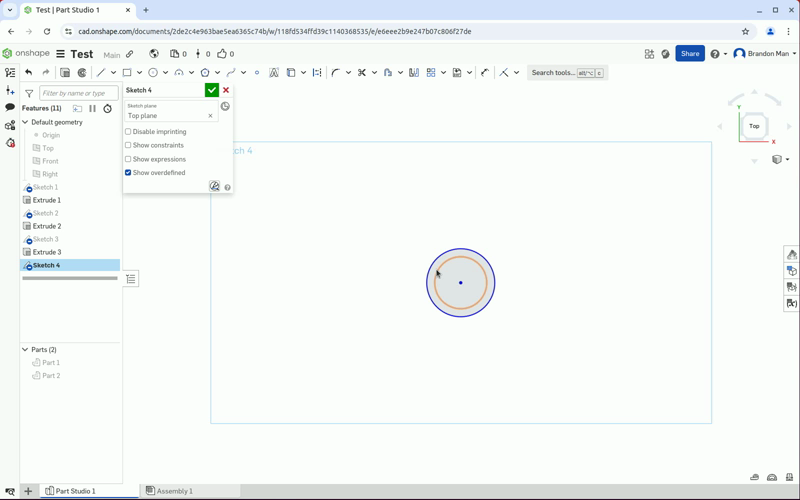
scroll(6)
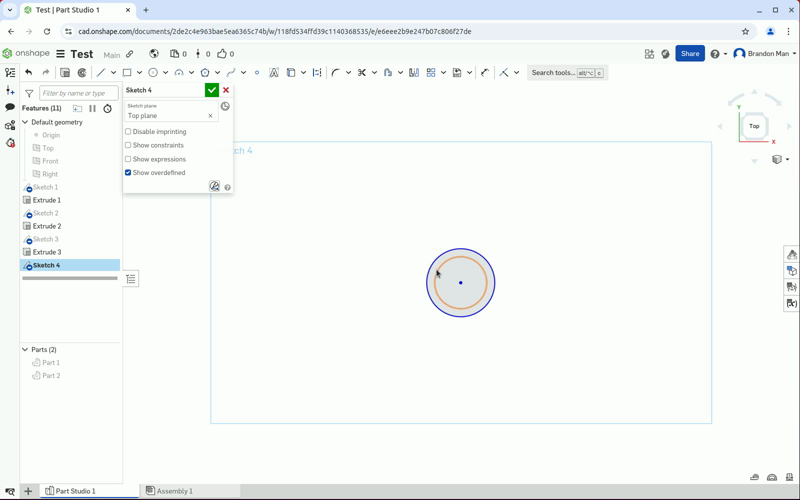
scroll(6)
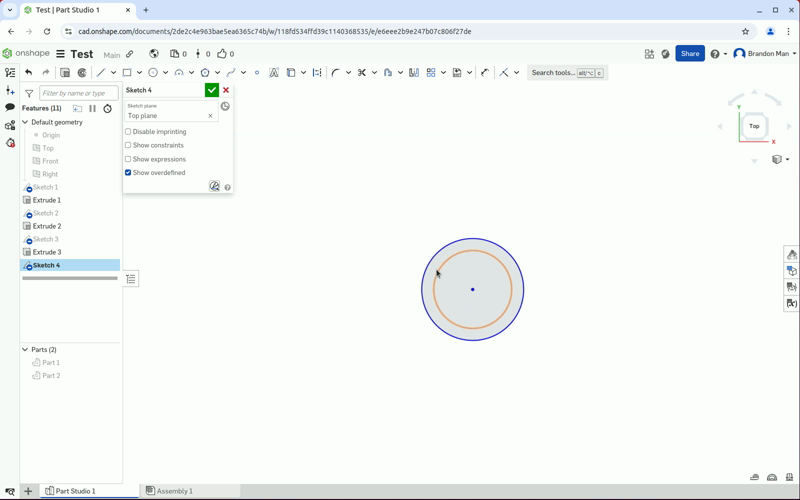
scroll(6)
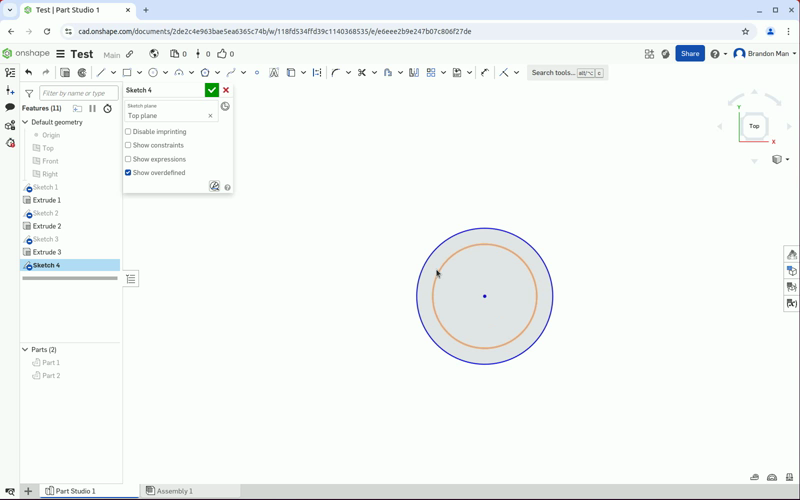
scroll(6)
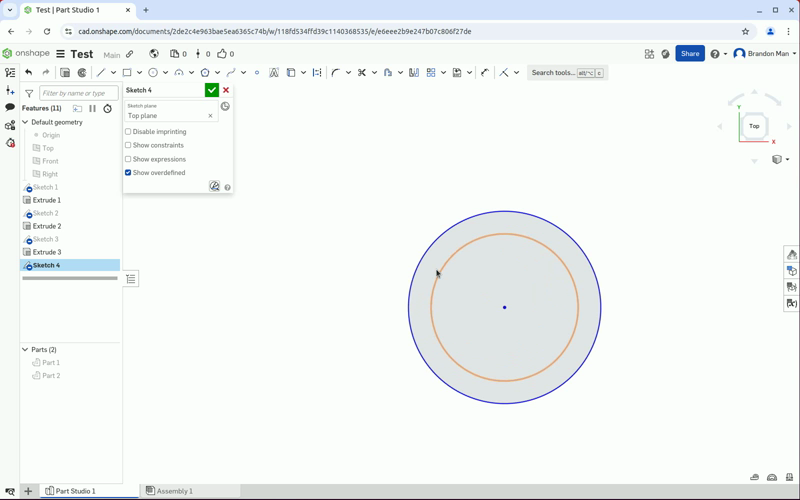
scroll(6)
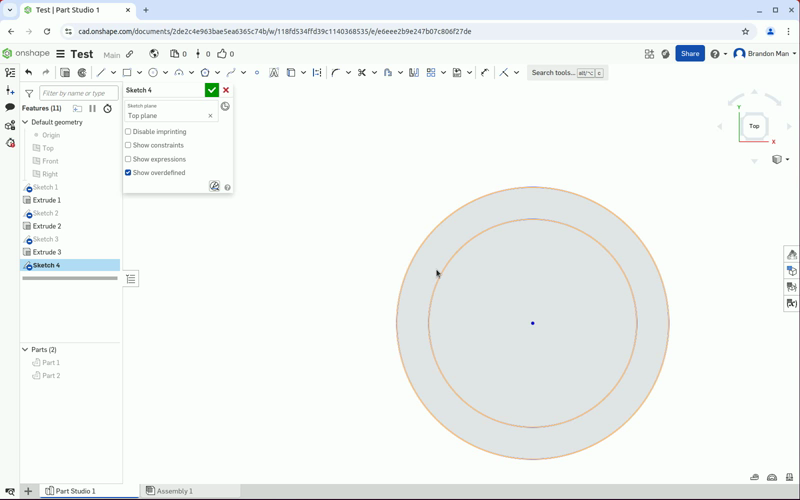
scroll(6)
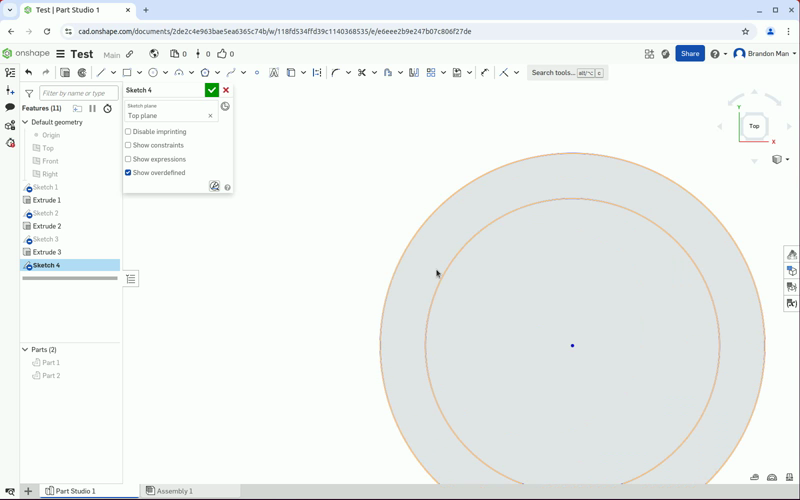
scroll(6)
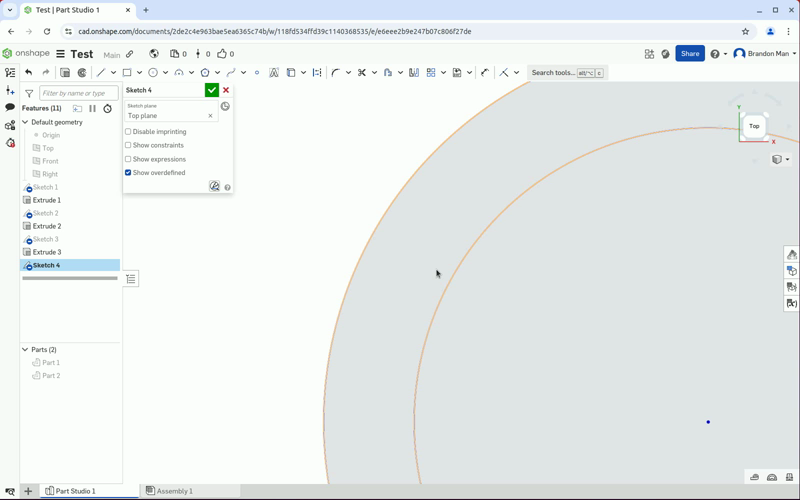
click(436, 269)
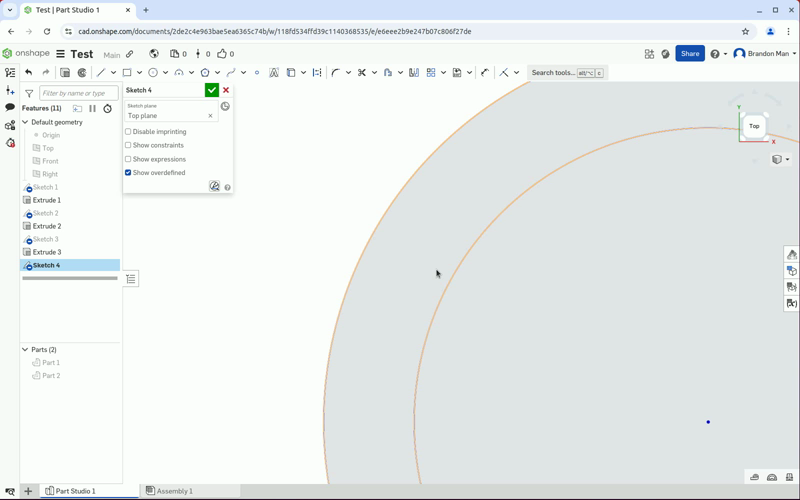
scroll(-6)
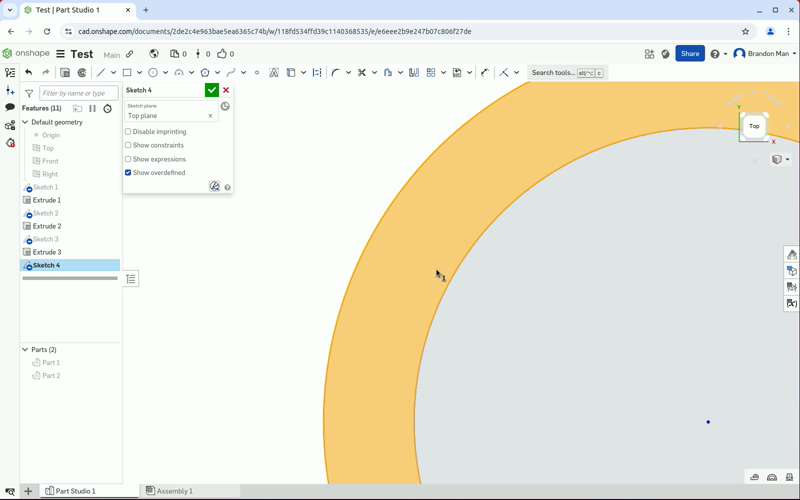
scroll(-6)
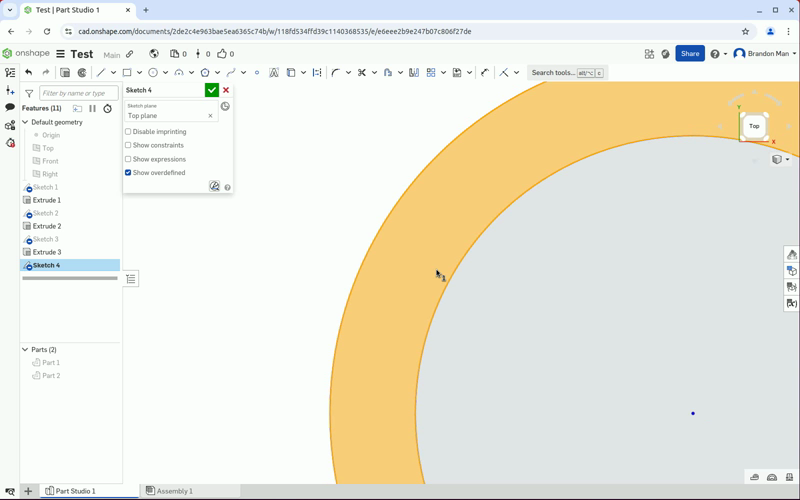
scroll(-6)
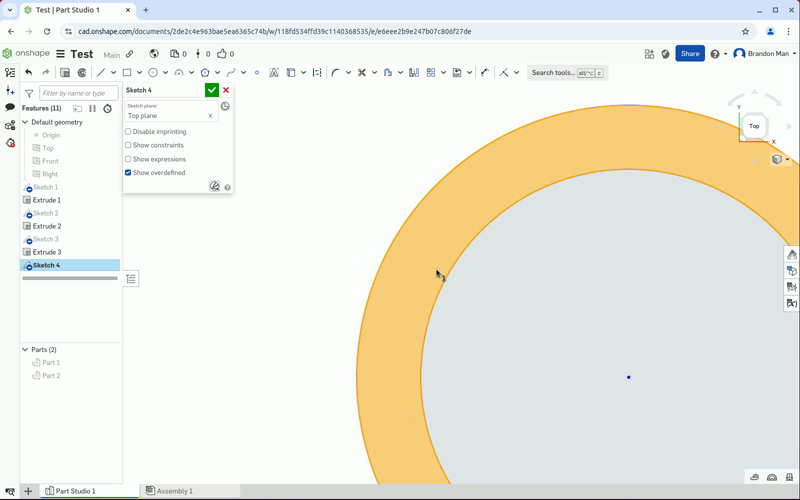
scroll(-6)
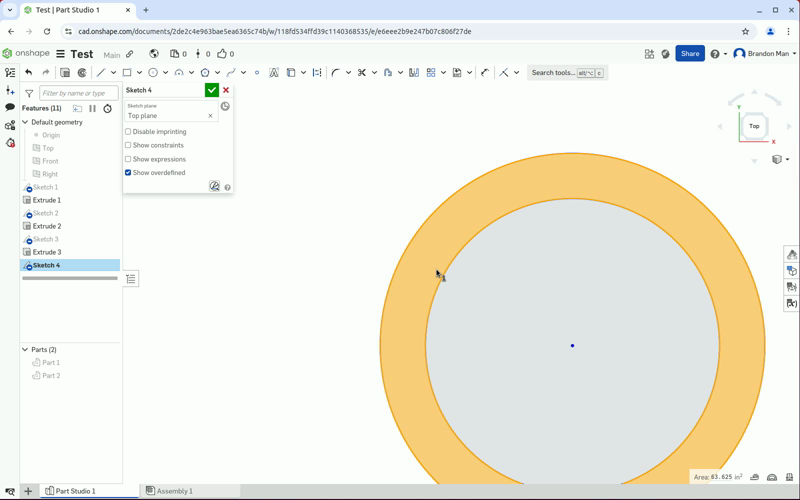
scroll(-6)
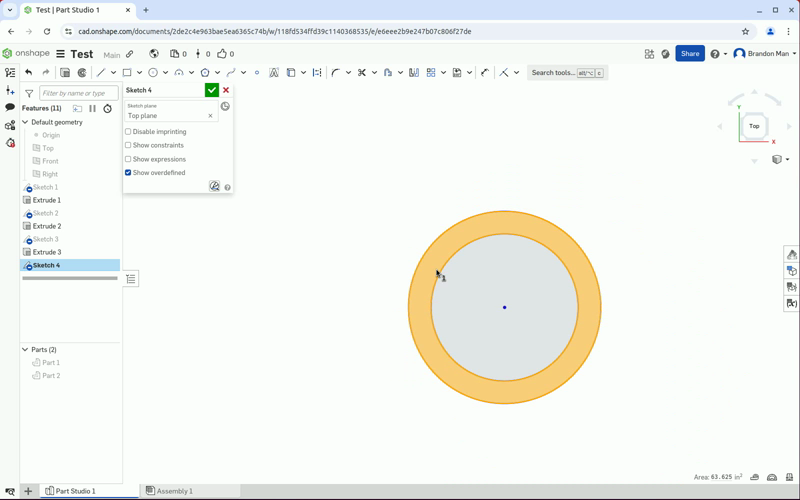
scroll(-6)
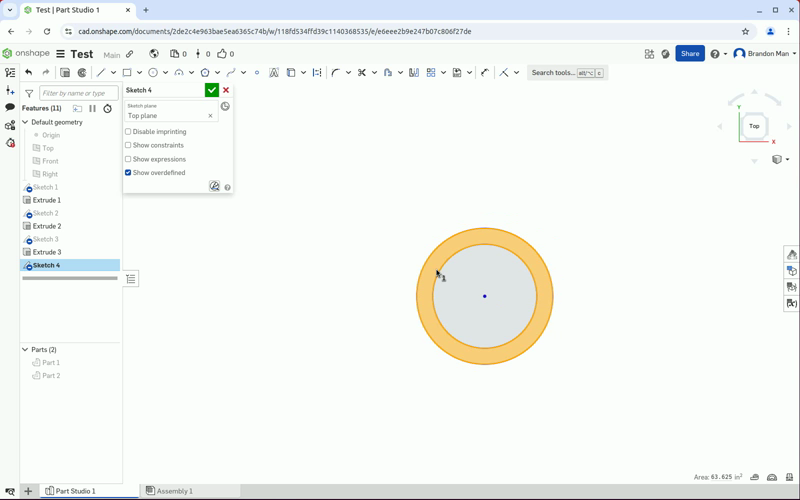
scroll(-6)
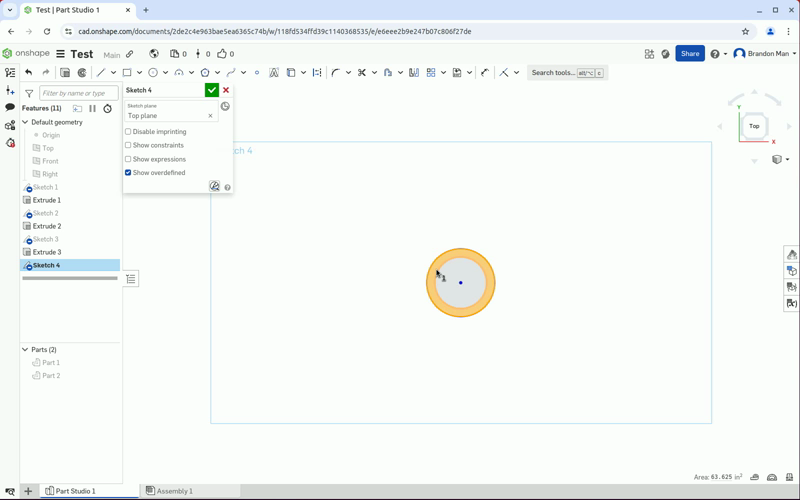
mouse_move(73, 352)
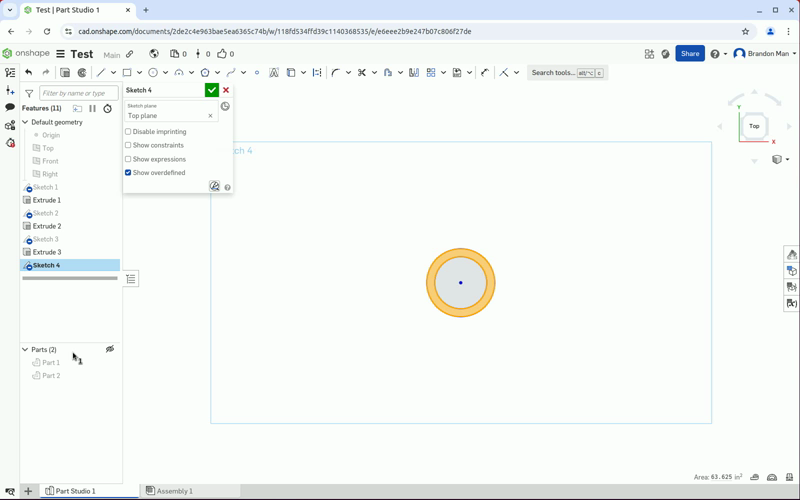
key(shift+y)
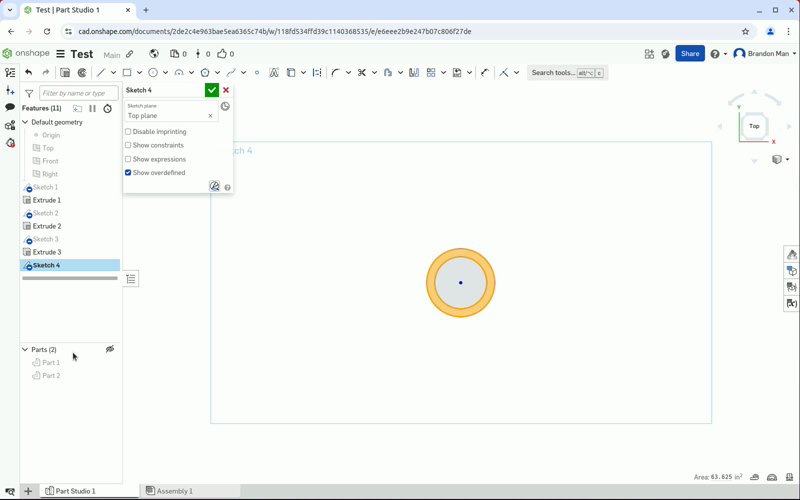
key(shift+e)
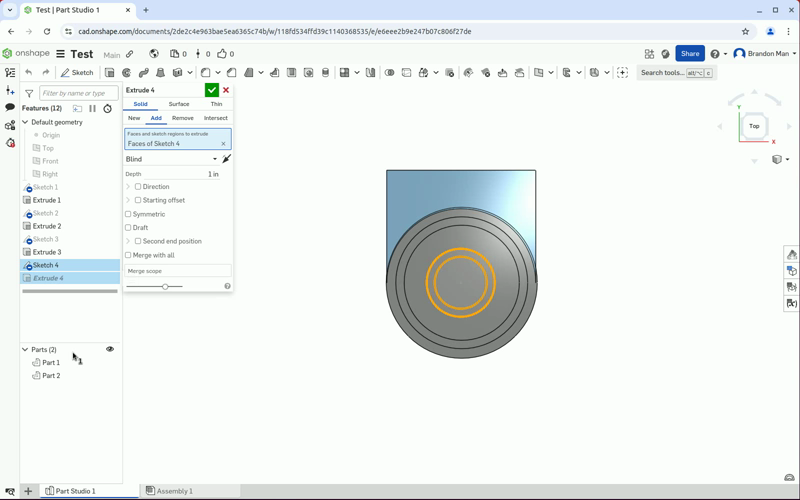
mouse_move(143, 106)
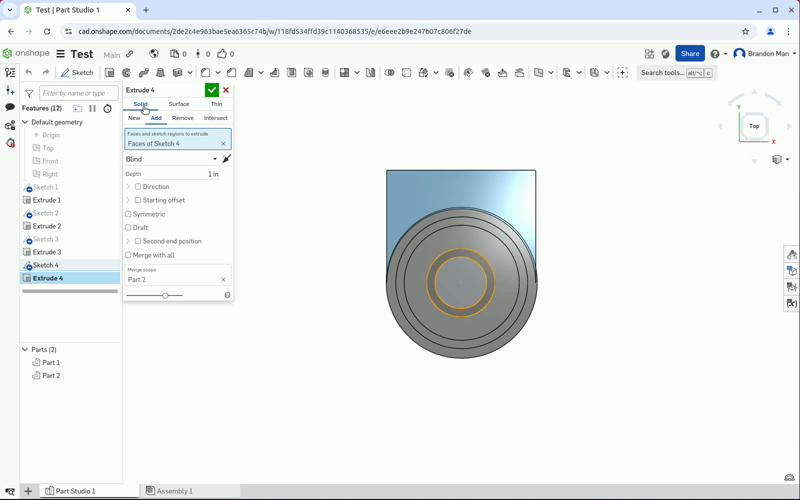
click(143, 106)
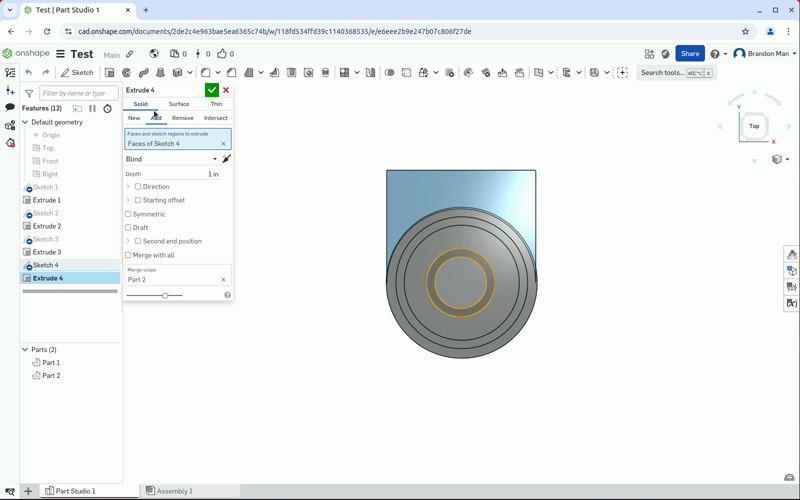
mouse_move(186, 120)
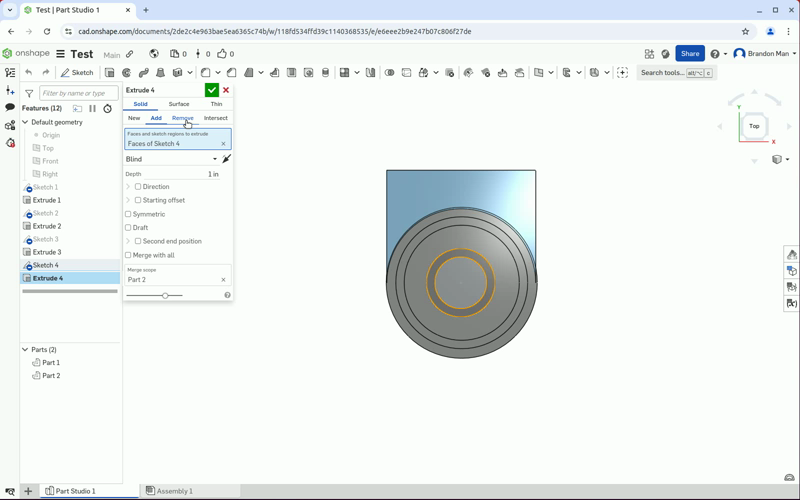
click(186, 120)
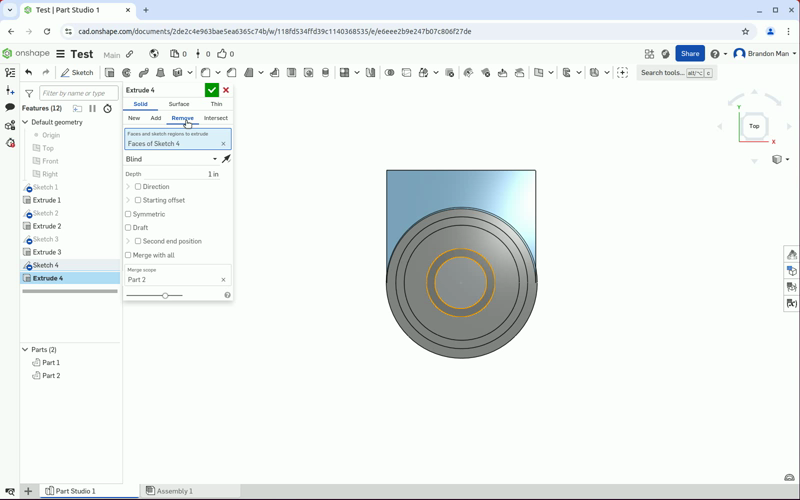
key(tab, 4)
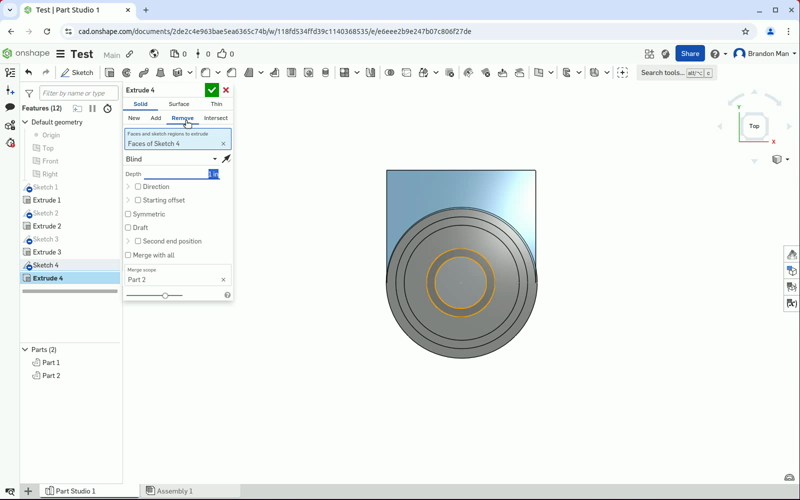
text(1.204)
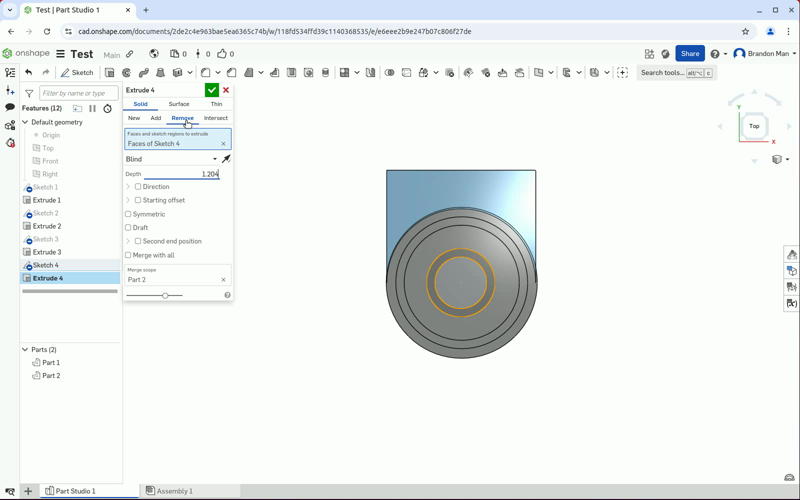
key(tab, 6)
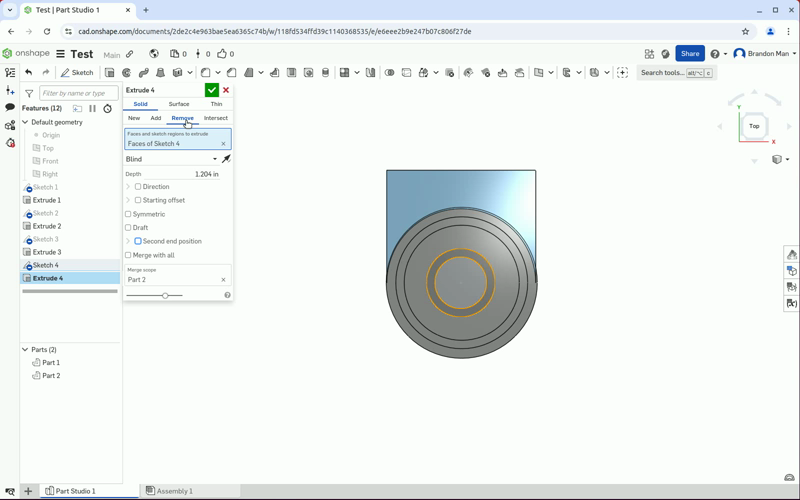
key(space)
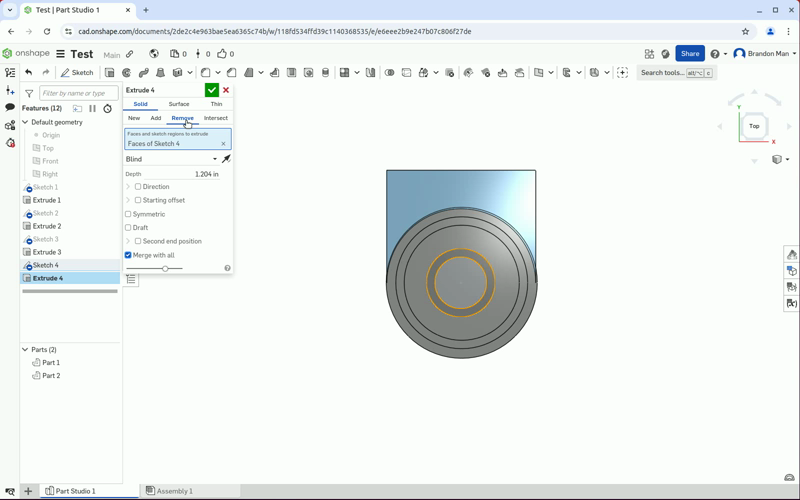
key(enter)
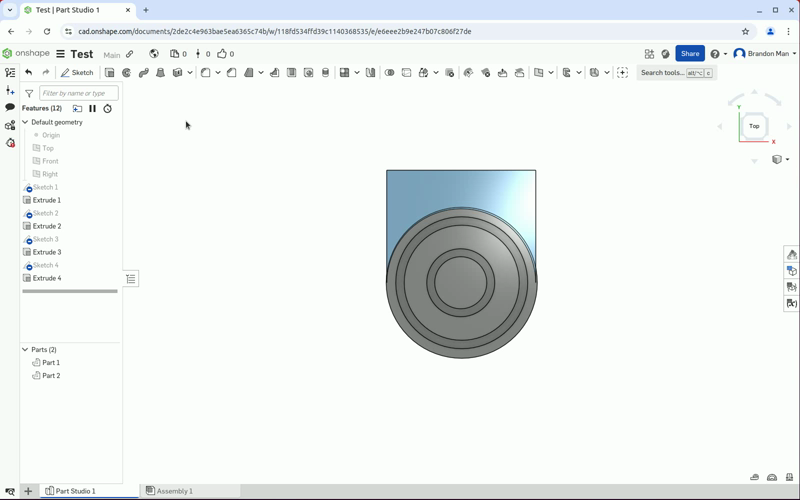
key(shift+h)
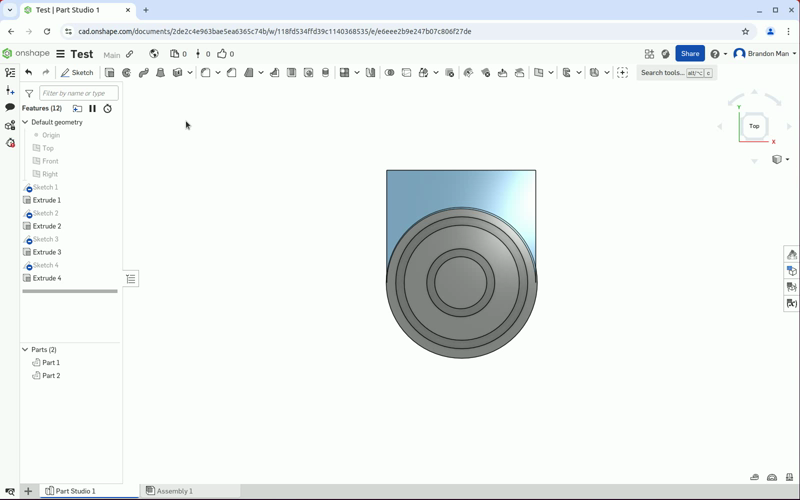
key(shift+h)
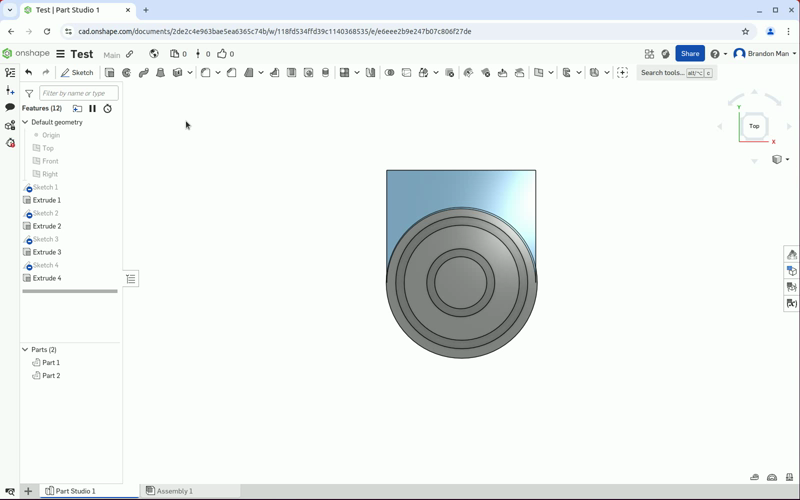
mouse_move(73, 189)
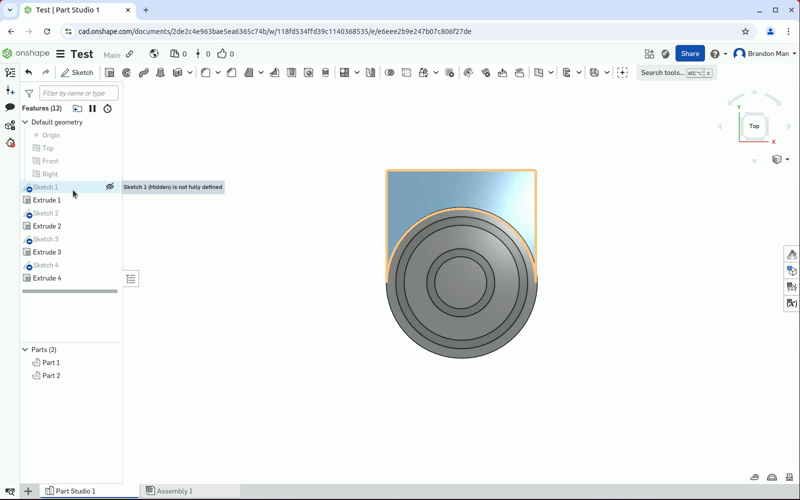
click(73, 189)
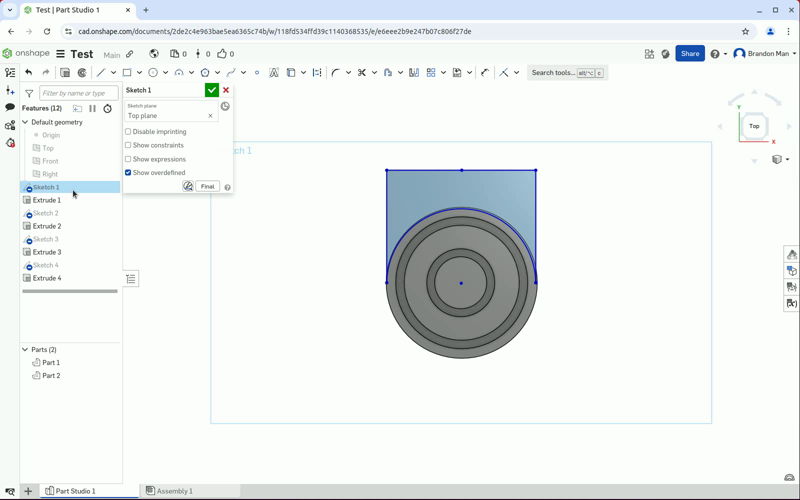
mouse_move(229, 92)
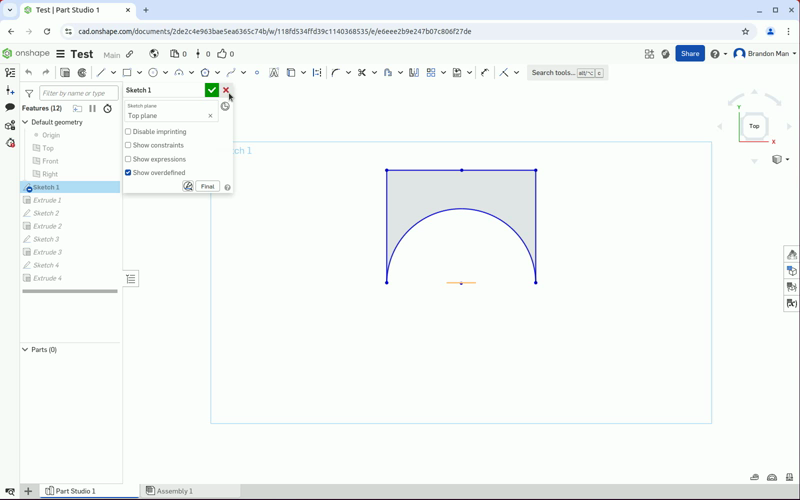
click(229, 92)
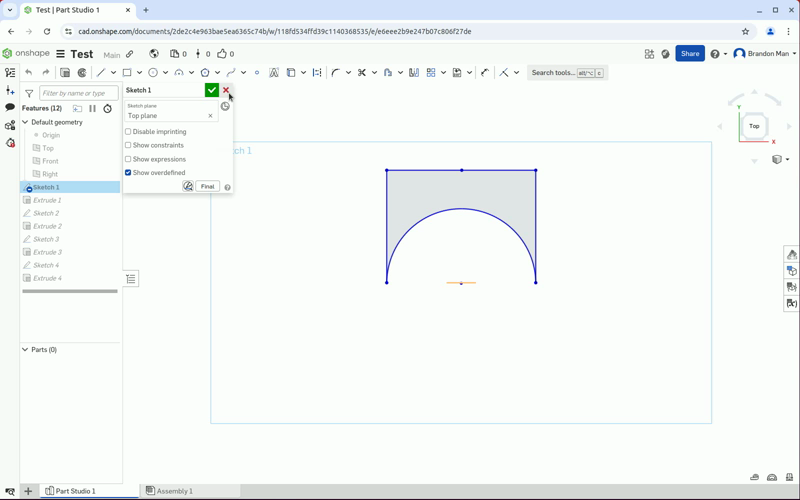
key(shift+s)
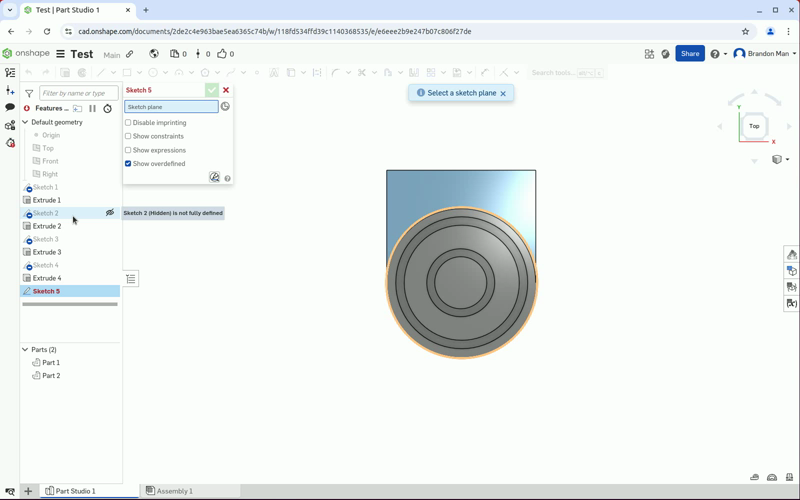
scroll(3)
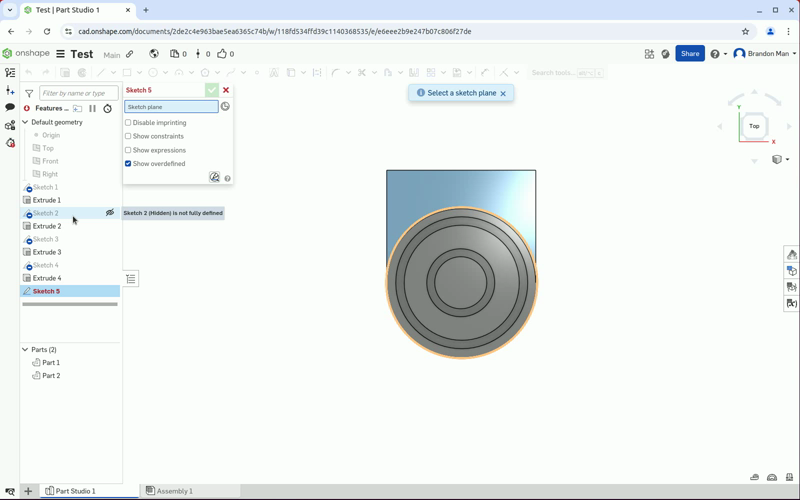
mouse_move(73, 150)
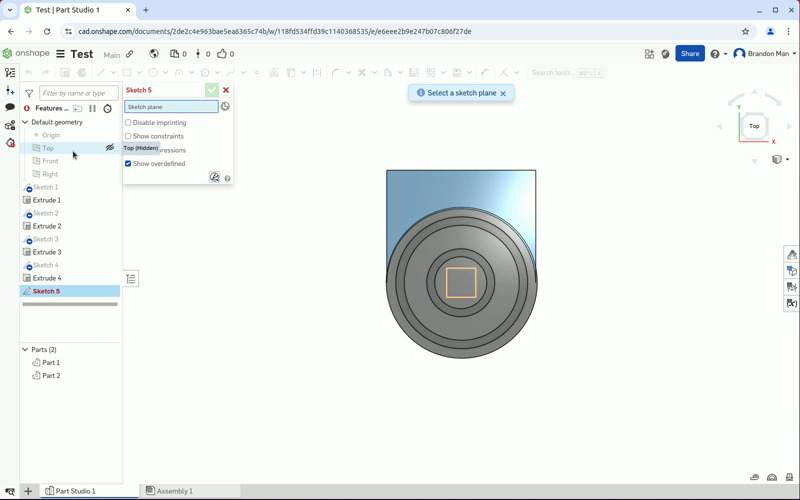
click(73, 150)
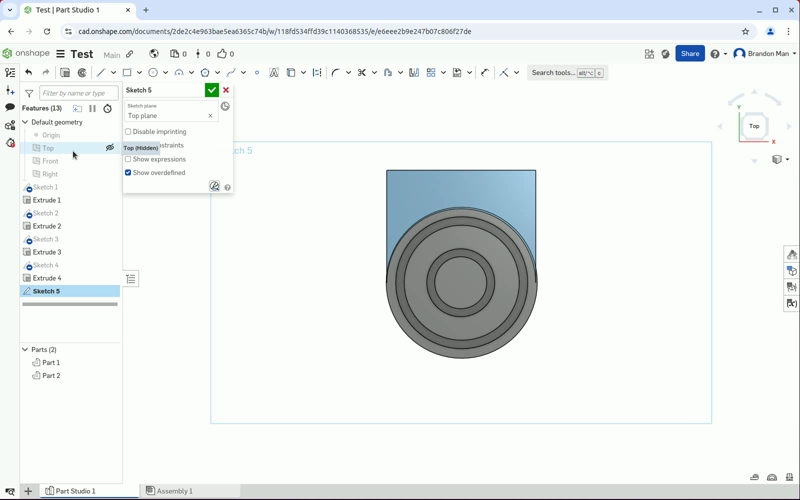
mouse_move(73, 352)
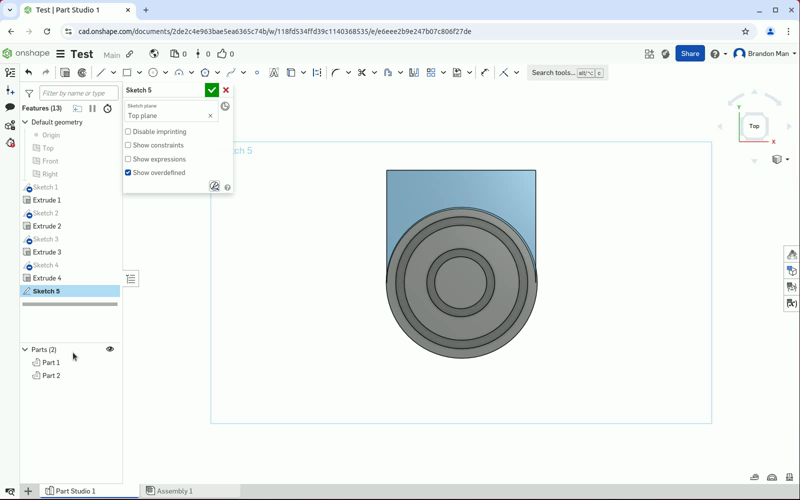
key(y)
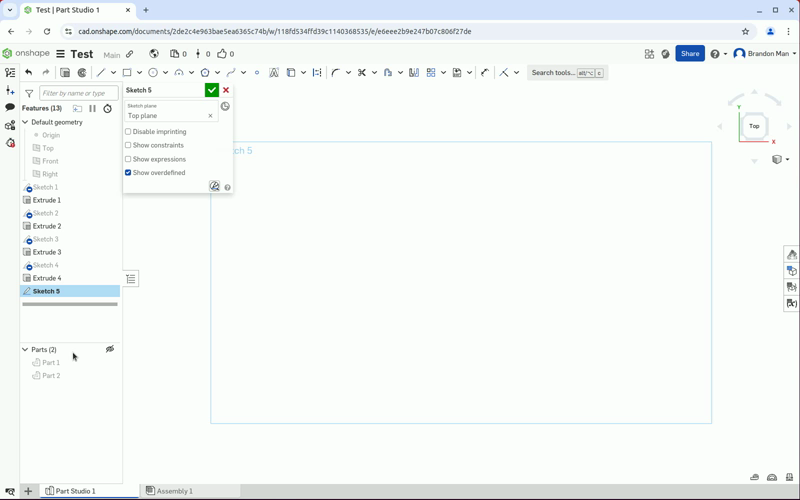
key(a)
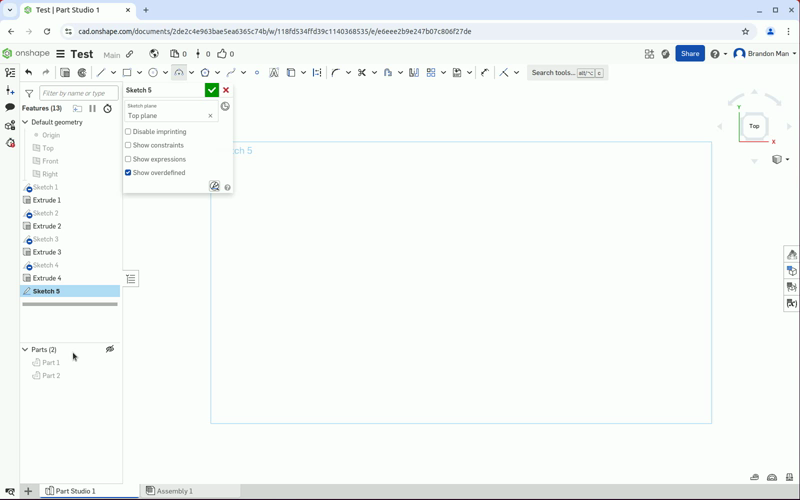
key_down(shift)
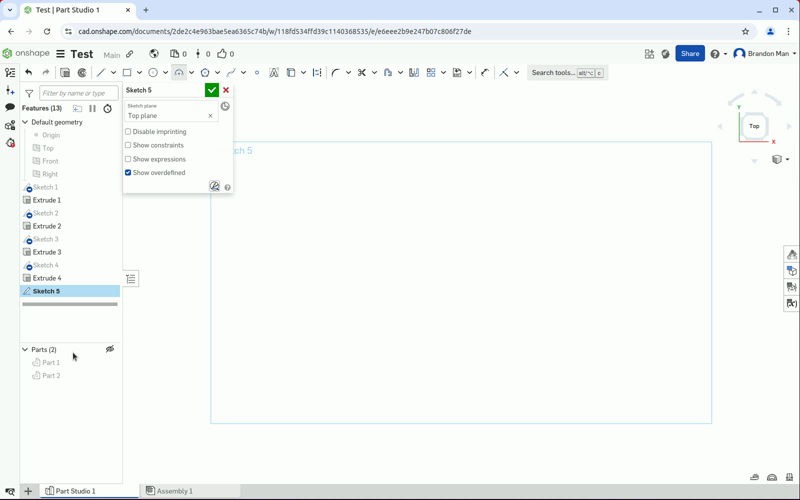
mouse_move(407, 282)
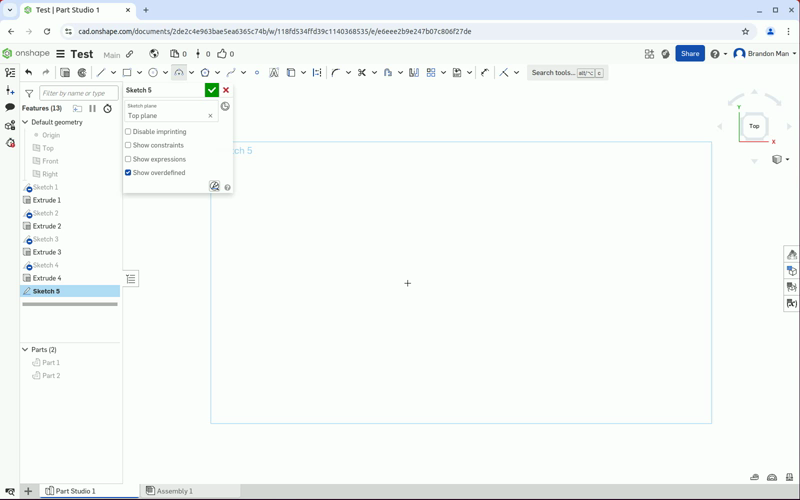
click(407, 282)
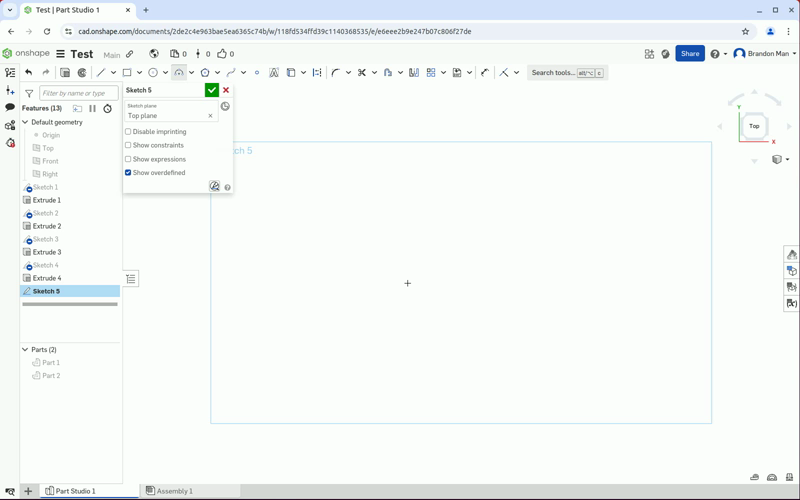
key_up(shift)
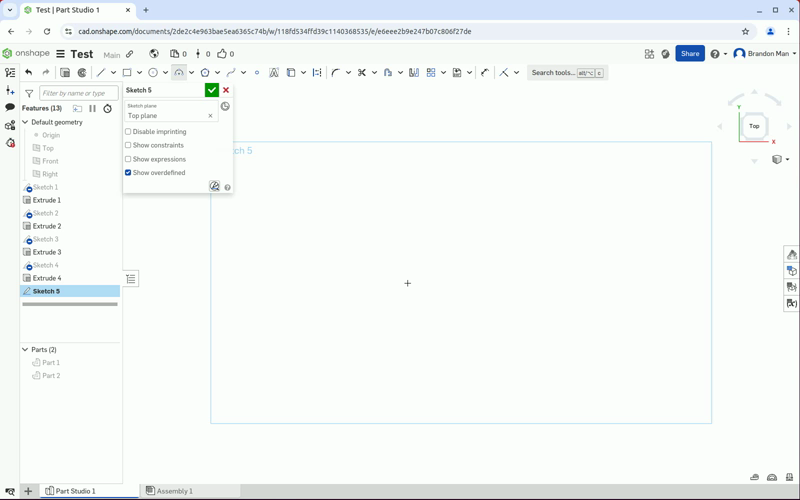
key_down(shift)
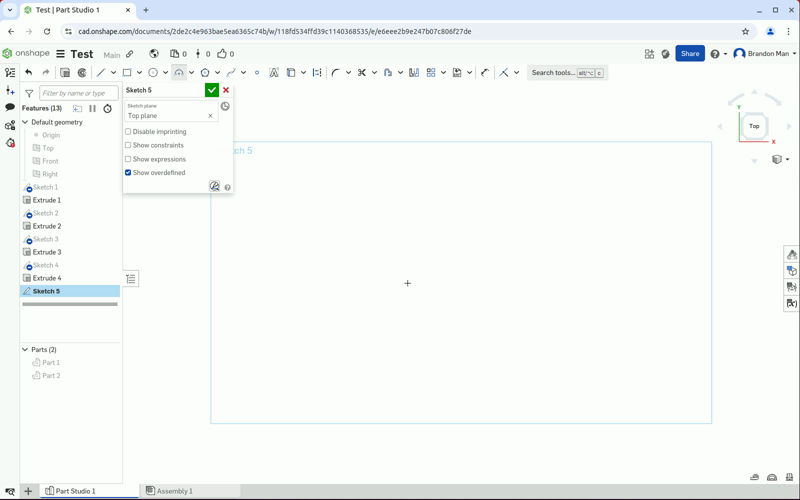
mouse_move(424, 282)
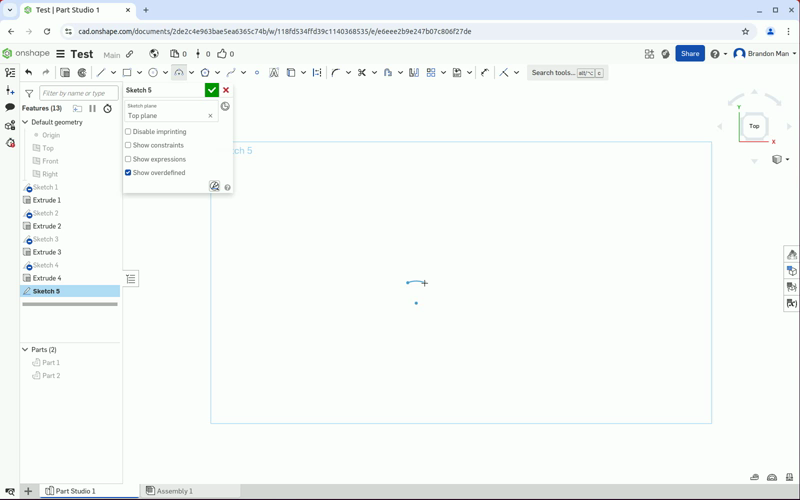
click(424, 282)
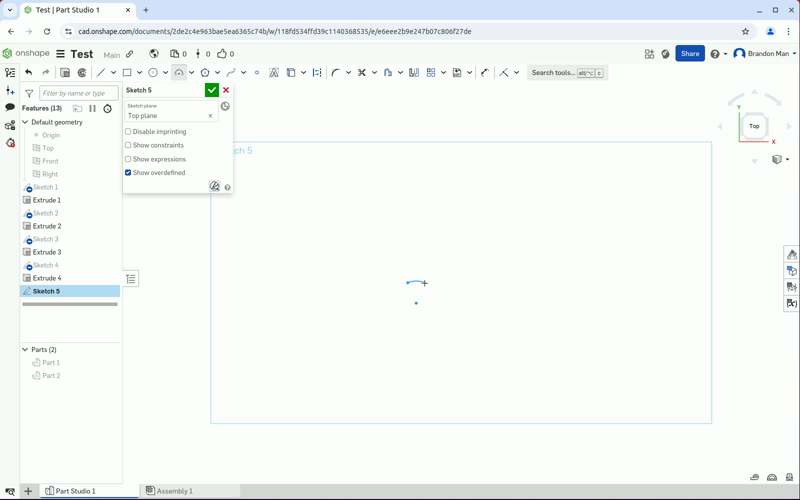
mouse_move(416, 291)
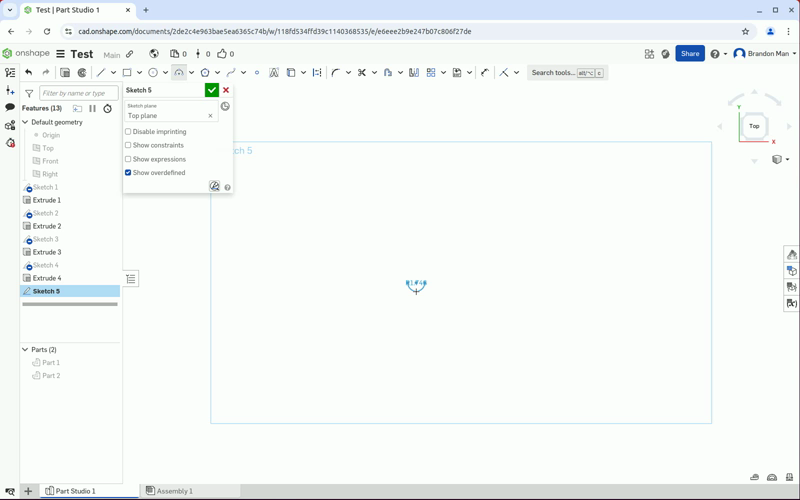
click(416, 291)
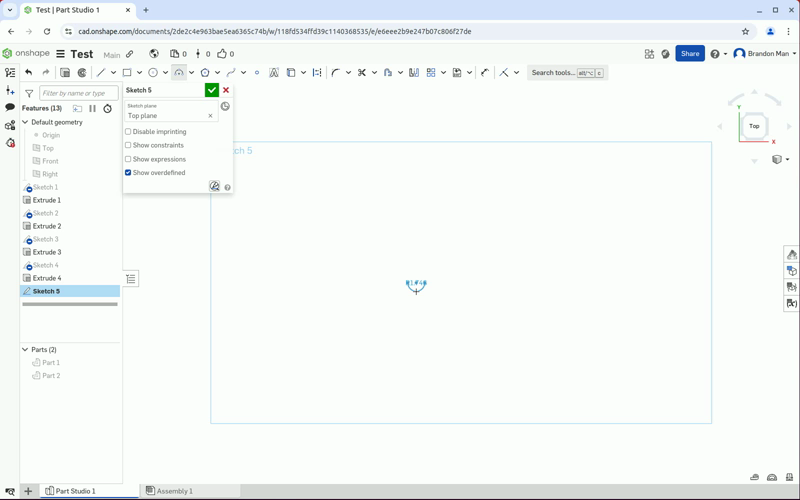
key_up(shift)
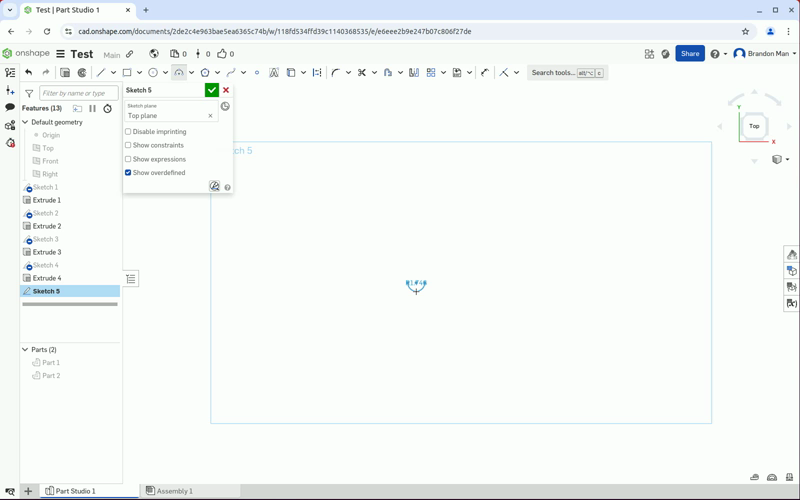
mouse_move(424, 282)
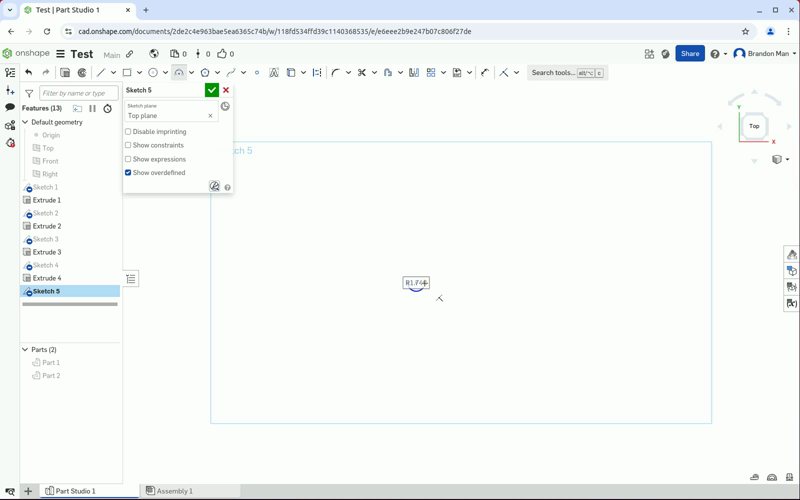
click(424, 282)
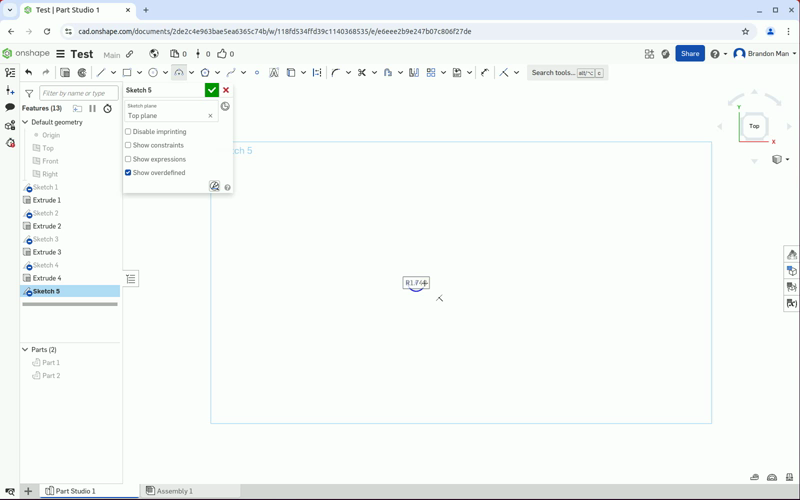
key_down(shift)
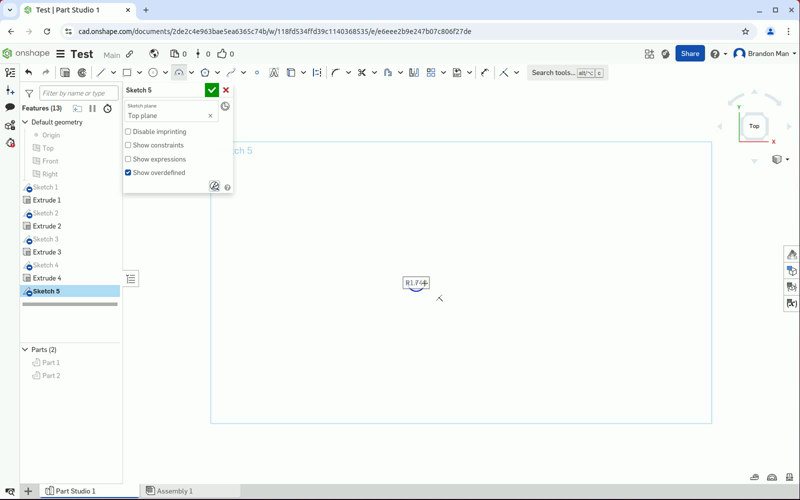
mouse_move(484, 255)
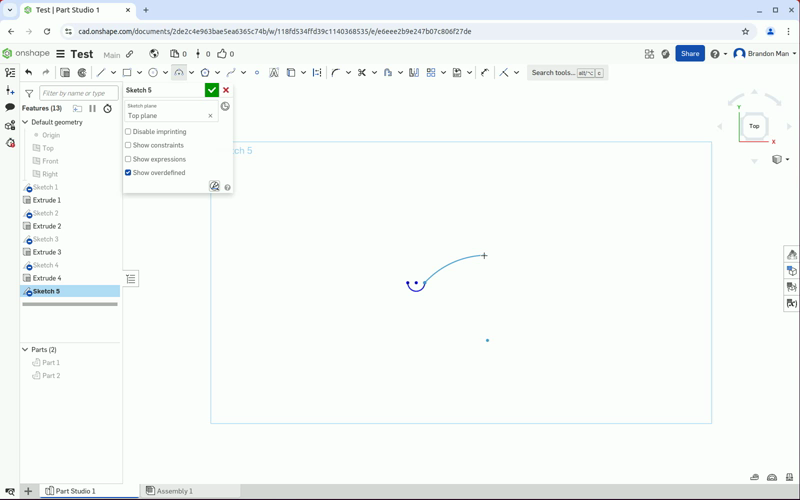
click(484, 255)
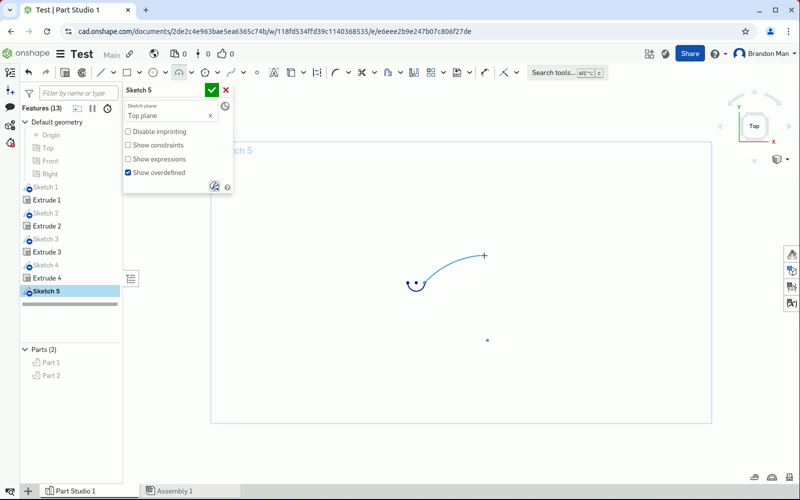
mouse_move(445, 249)
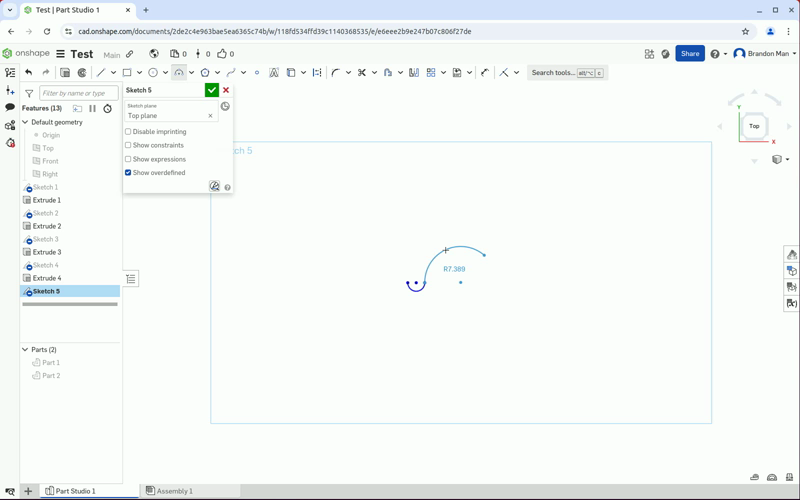
click(445, 249)
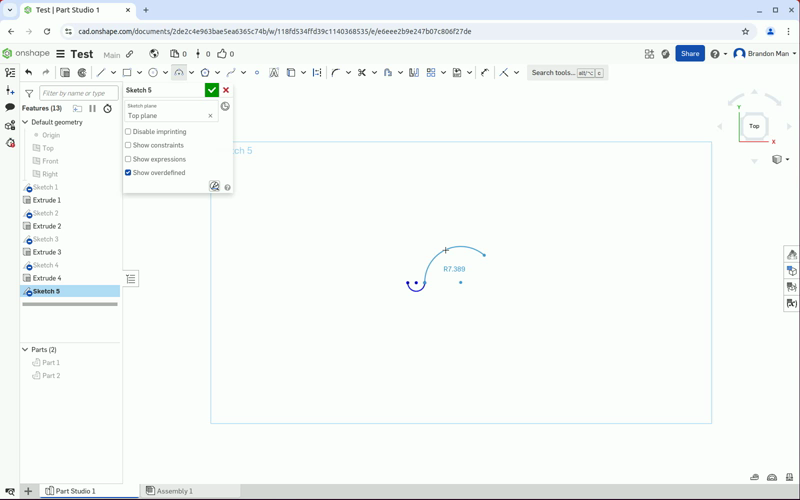
key_up(shift)
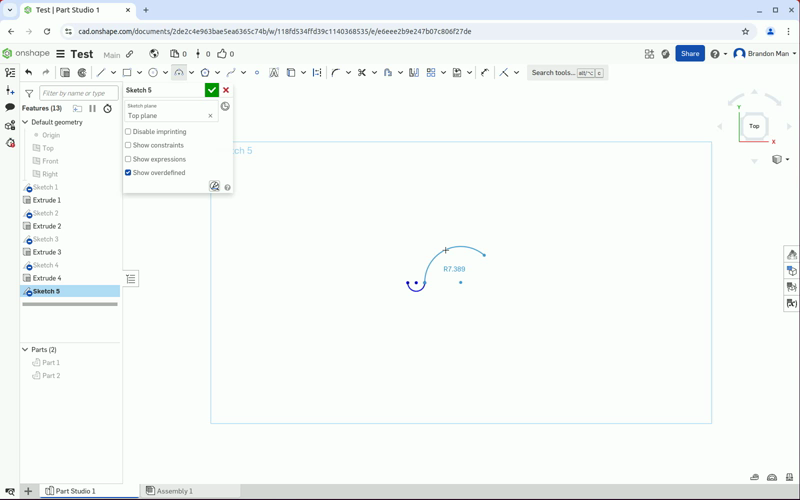
key(esc)
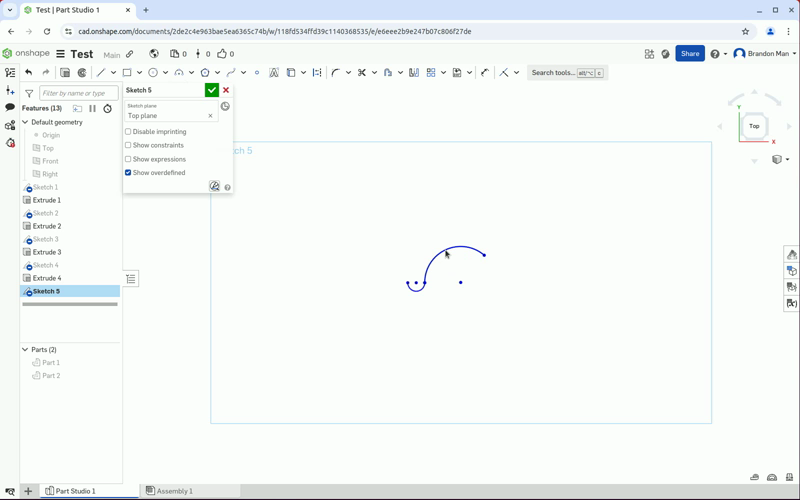
key(l)
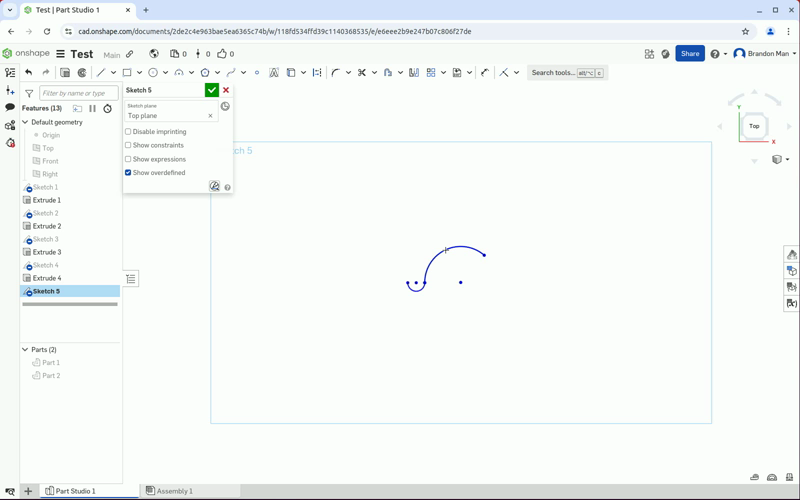
mouse_move(484, 255)
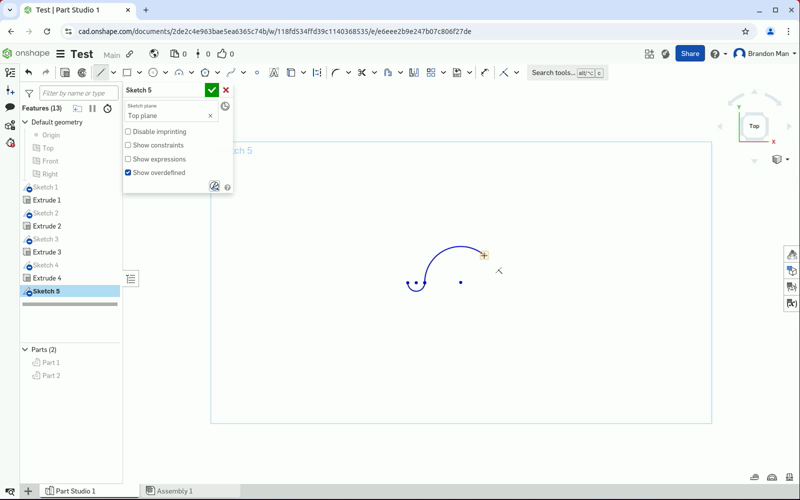
click(484, 255)
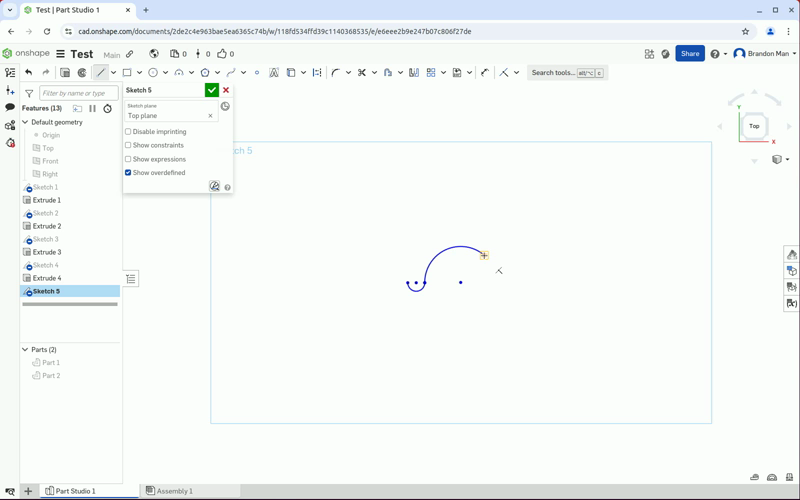
key_down(shift)
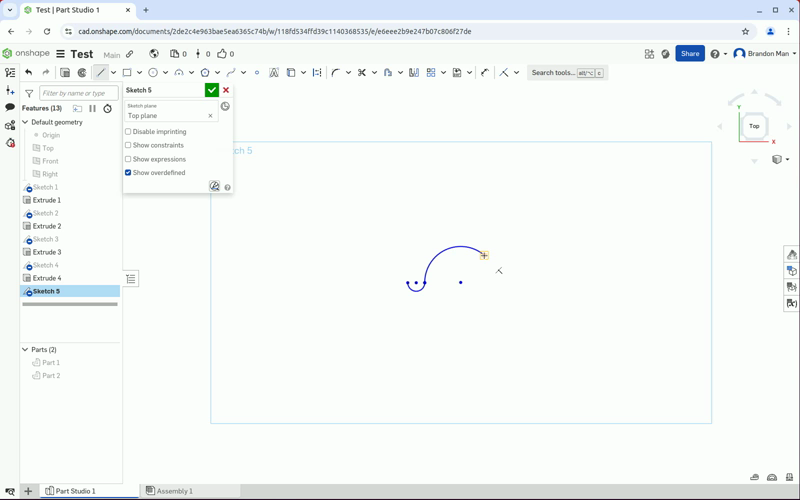
mouse_move(514, 255)
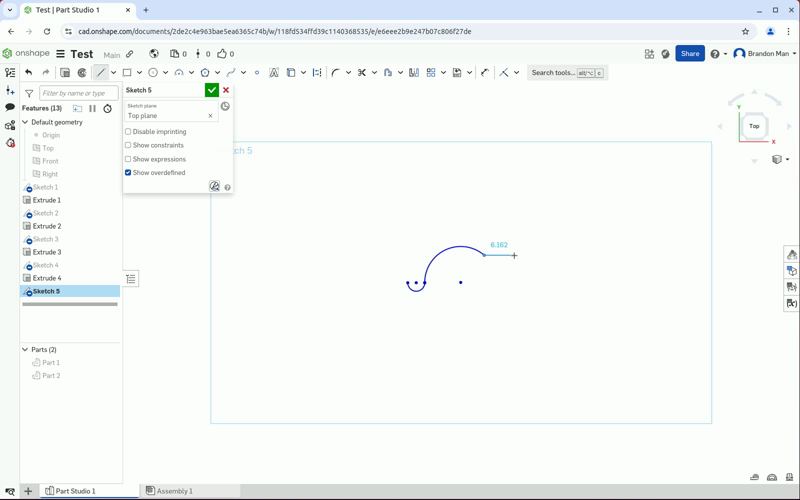
mouse_move(492, 249)
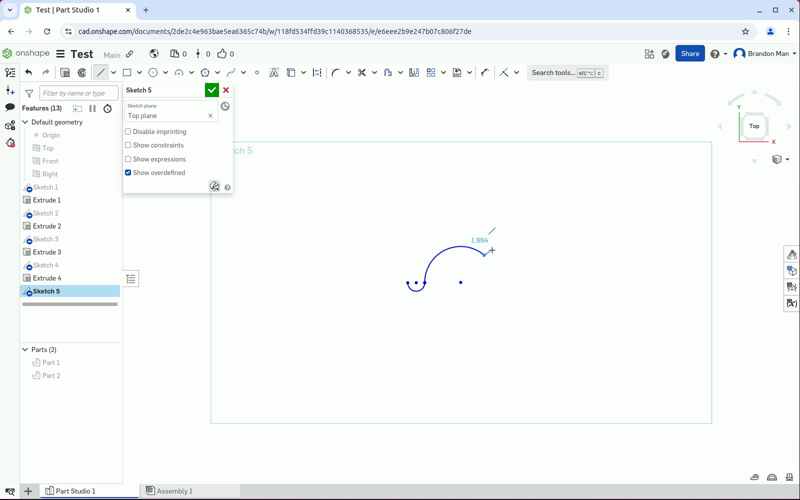
click(492, 249)
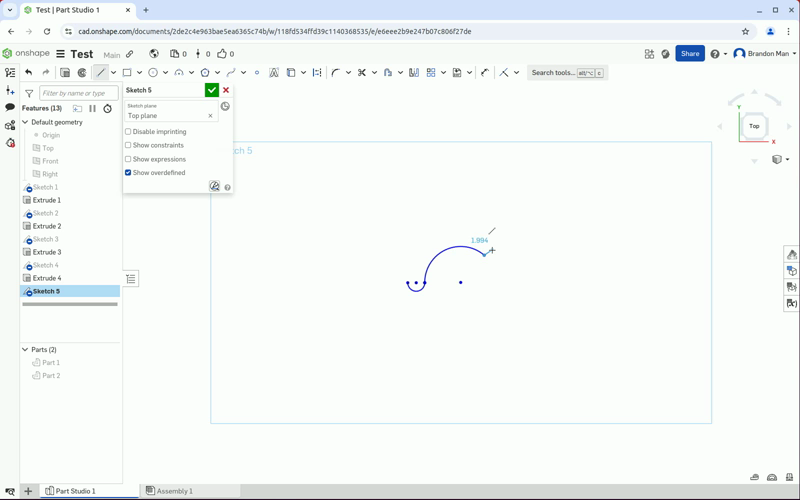
key_up(shift)
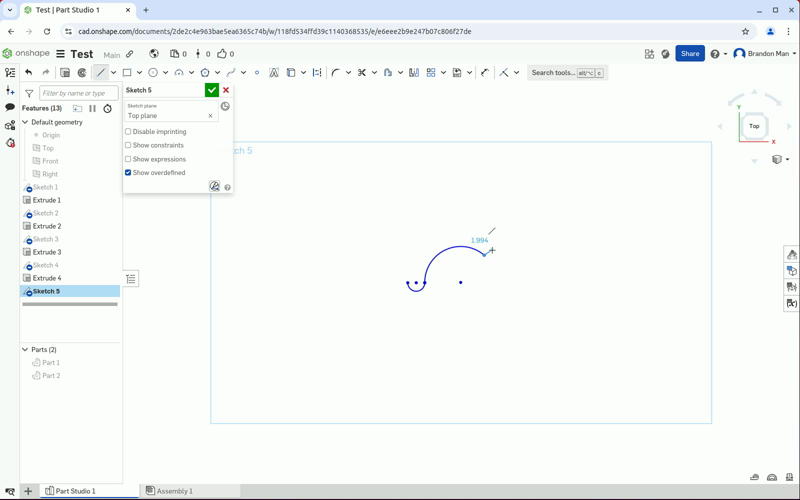
key_down(shift)
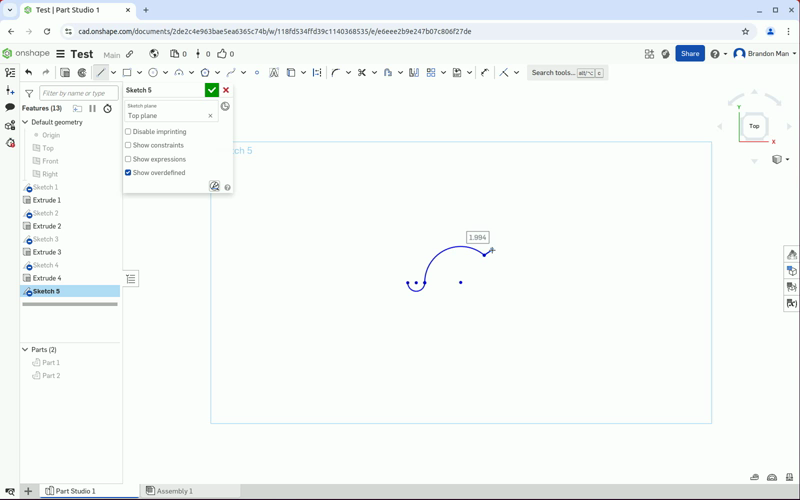
mouse_move(522, 249)
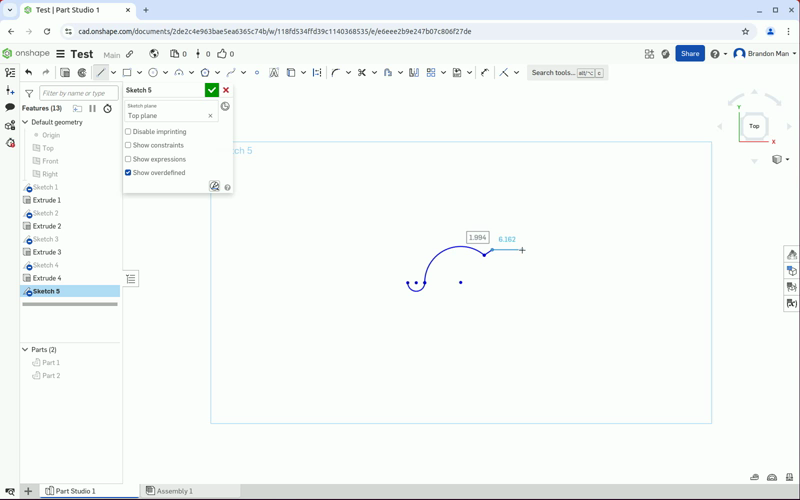
mouse_move(495, 245)
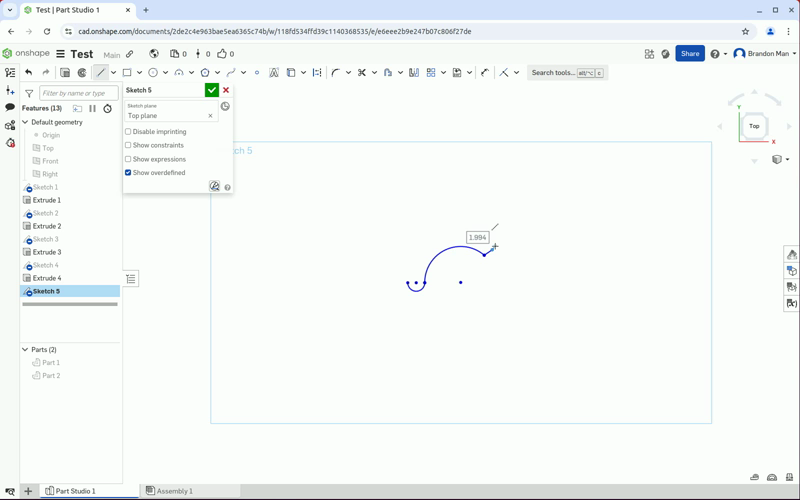
scroll(6)
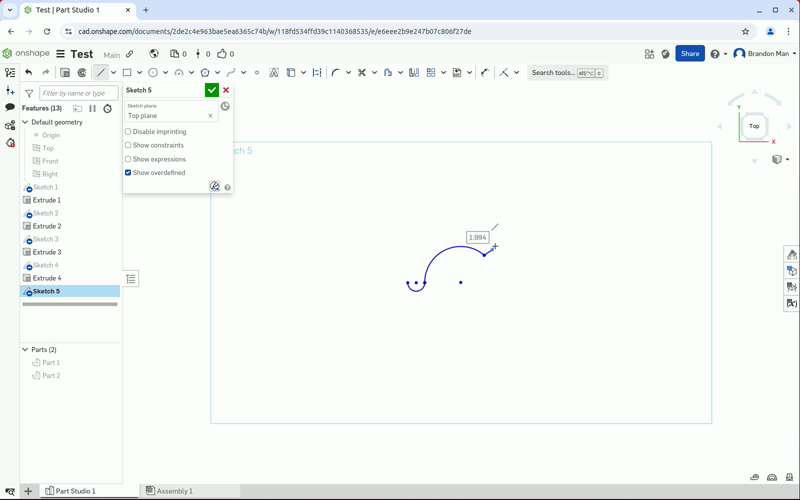
scroll(6)
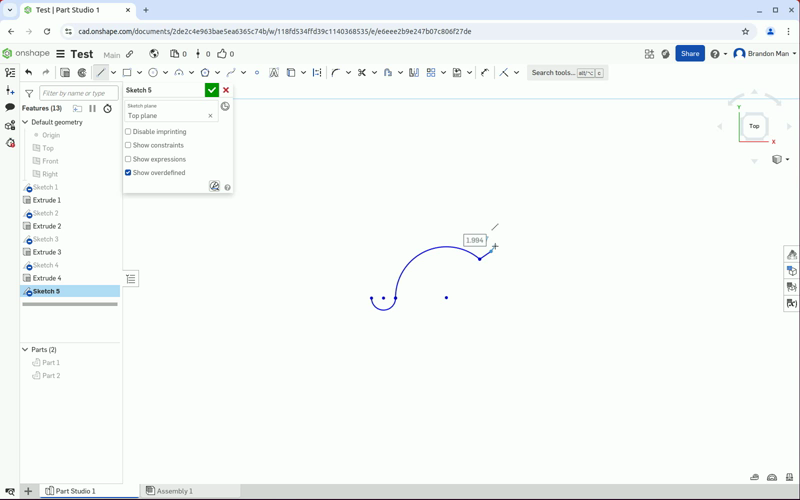
scroll(6)
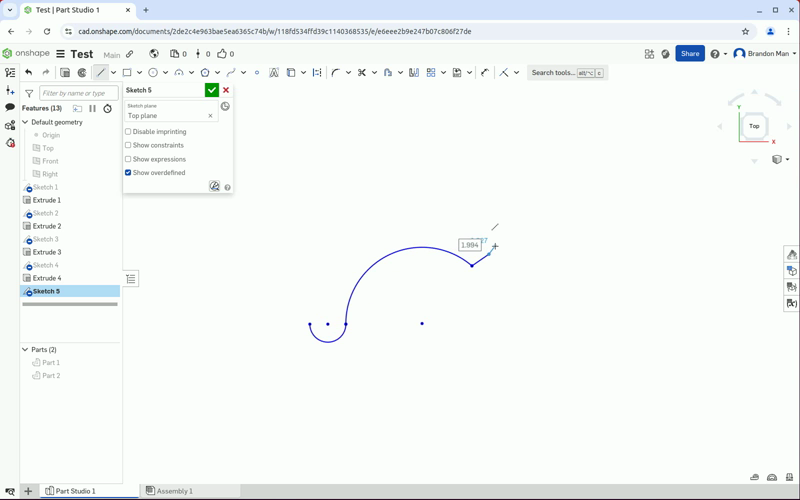
scroll(6)
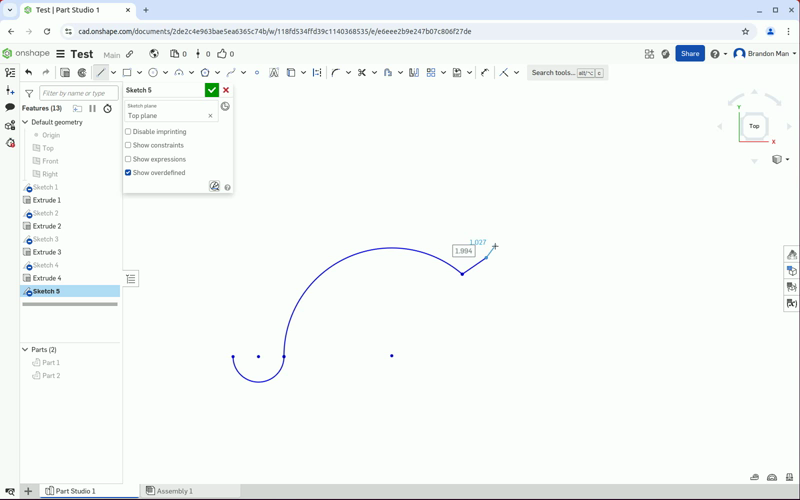
scroll(6)
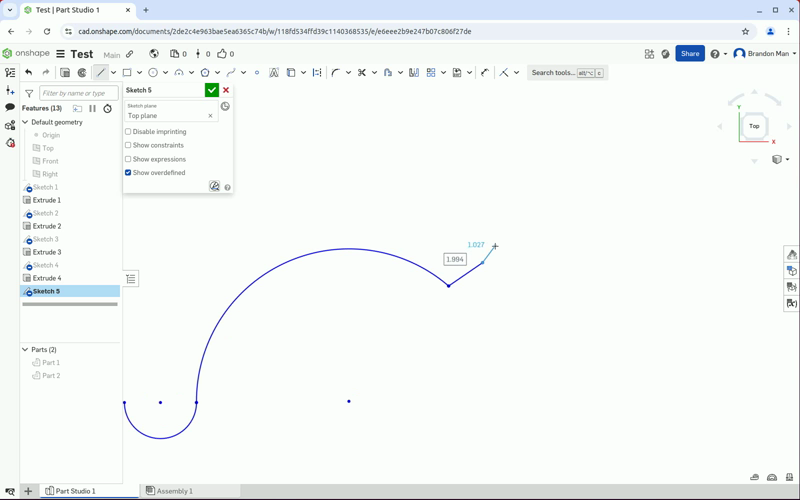
scroll(6)
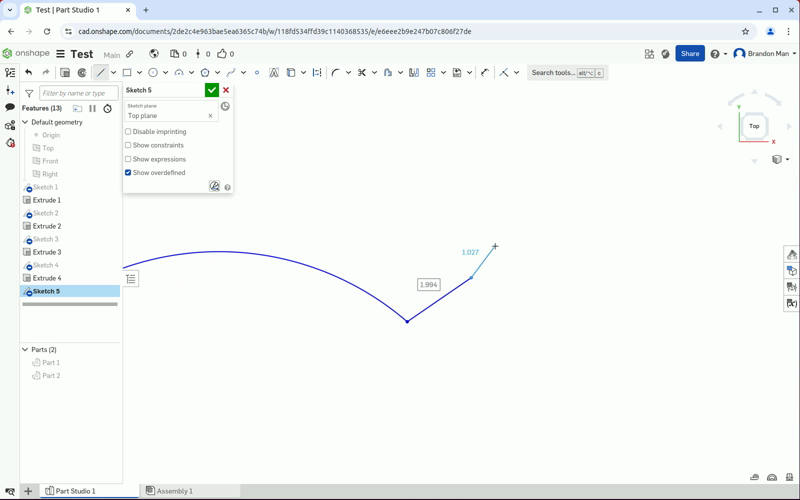
scroll(6)
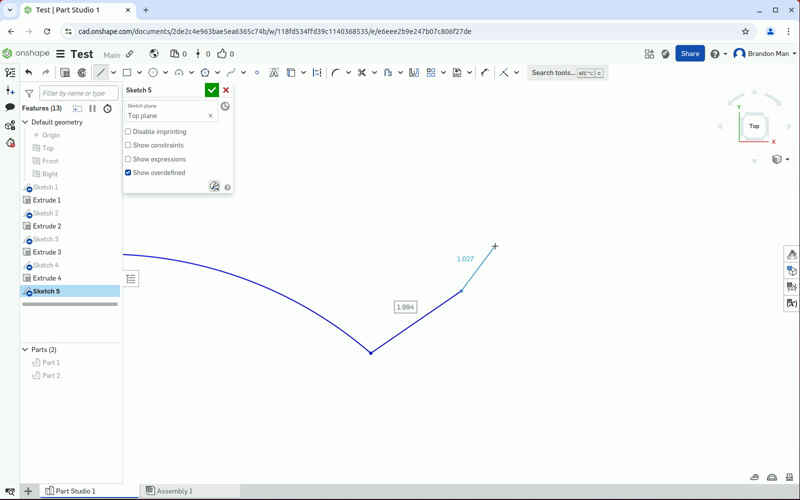
click(495, 245)
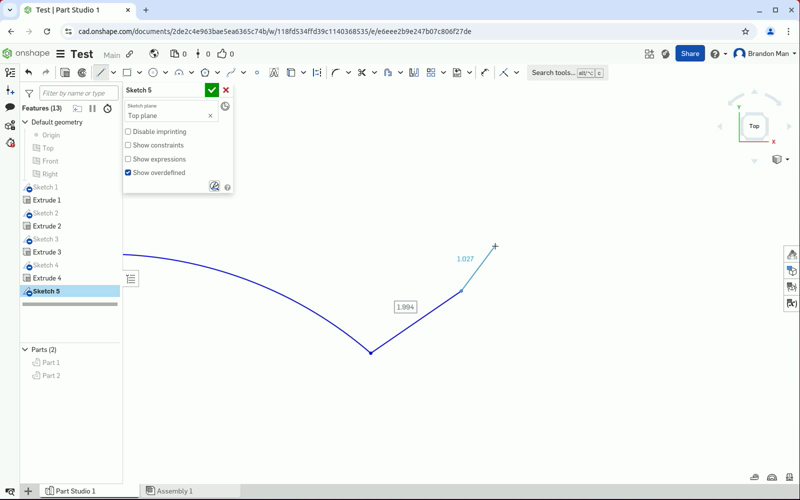
scroll(-6)
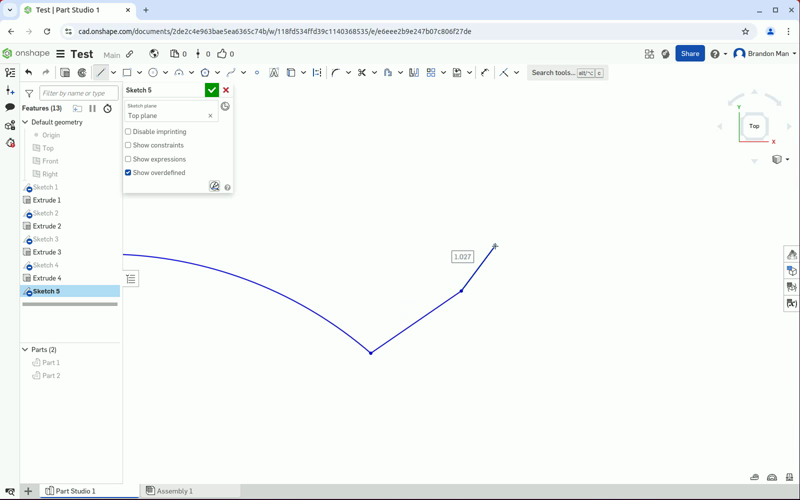
scroll(-6)
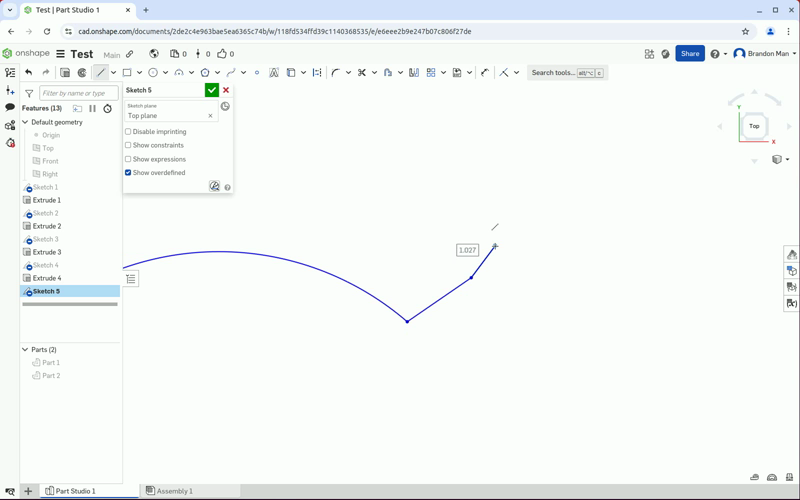
scroll(-6)
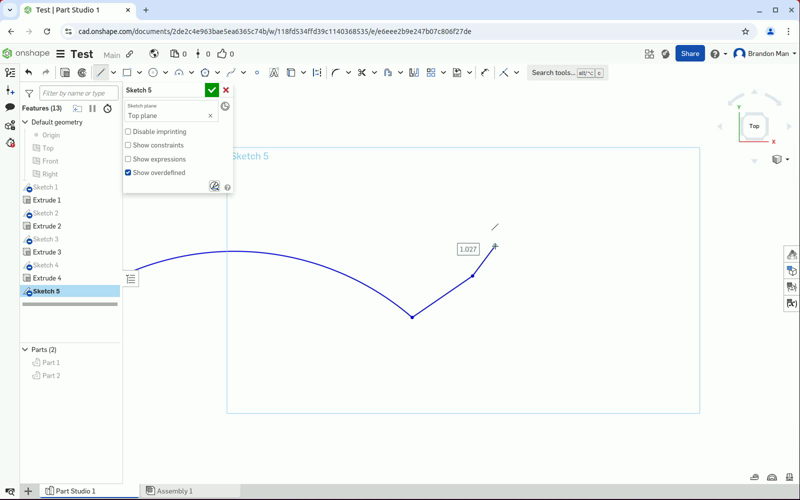
scroll(-6)
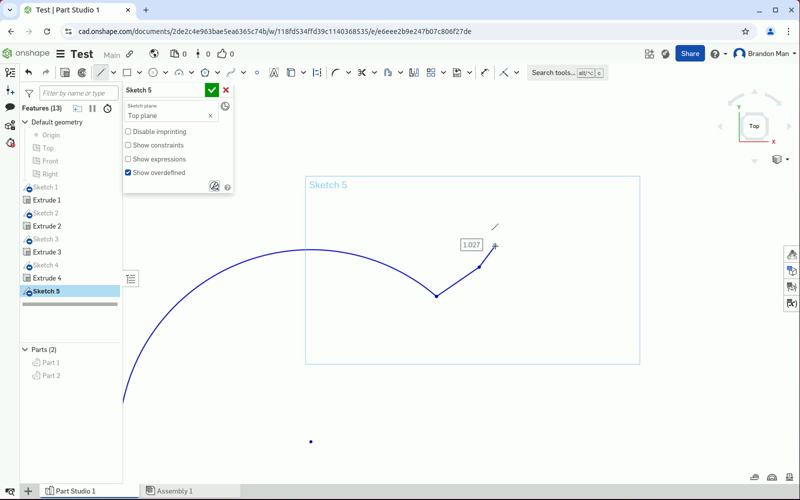
scroll(-6)
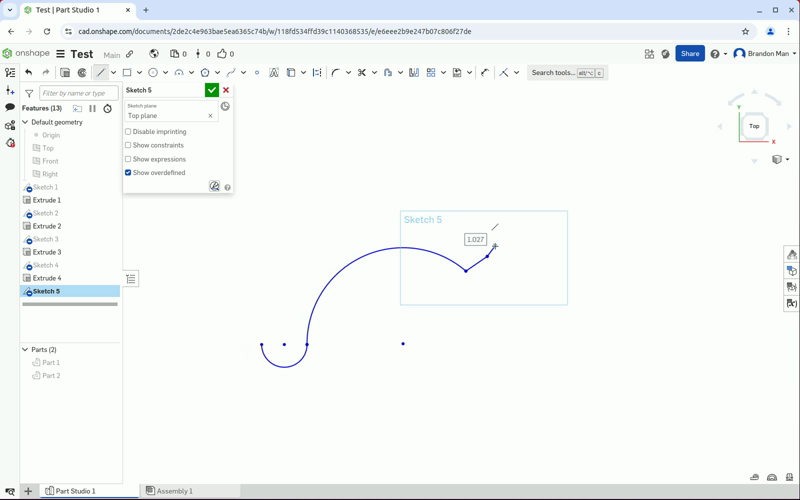
scroll(-6)
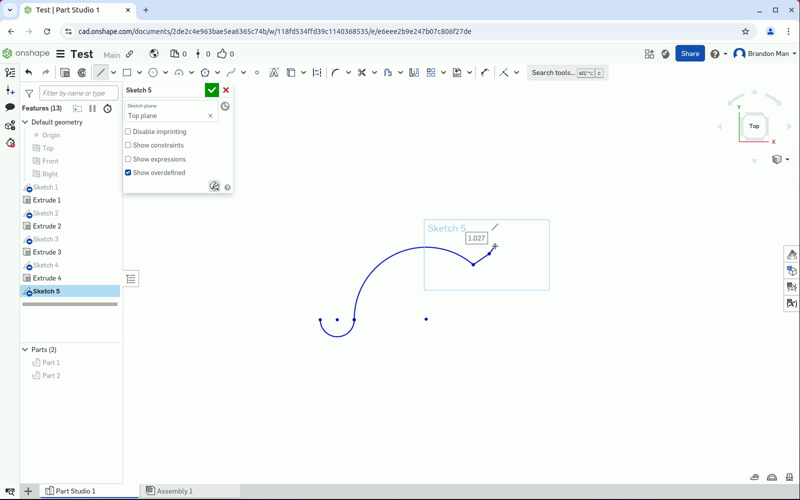
scroll(-6)
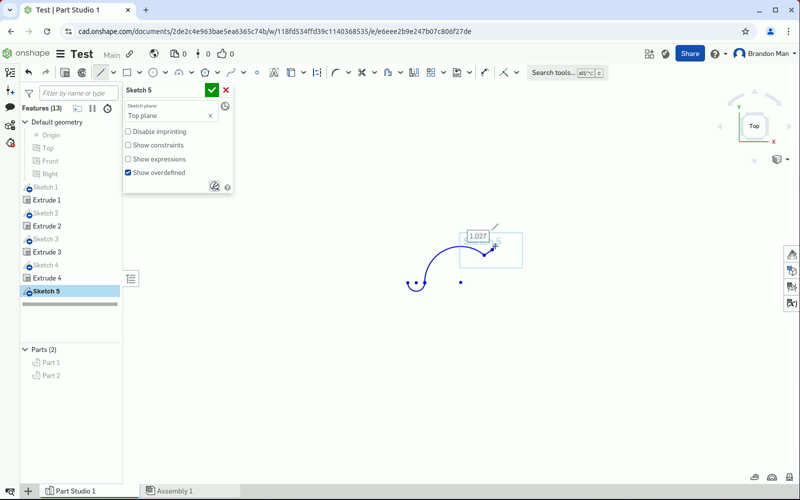
key_up(shift)
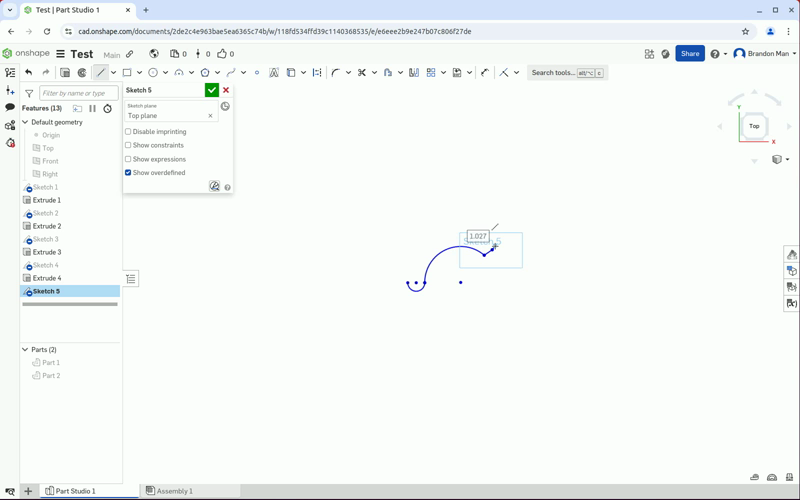
key(esc)
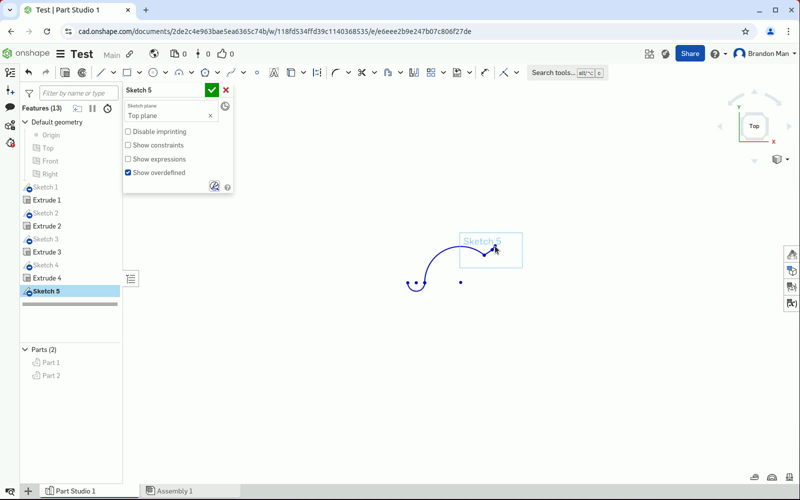
key(a)
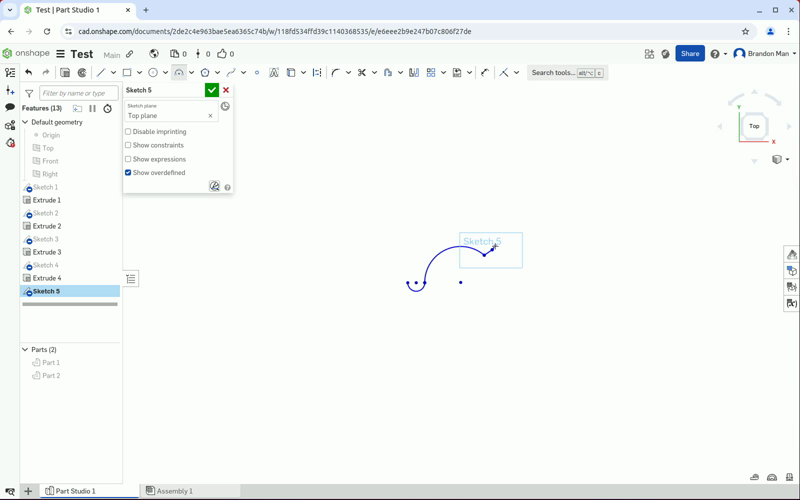
mouse_move(495, 245)
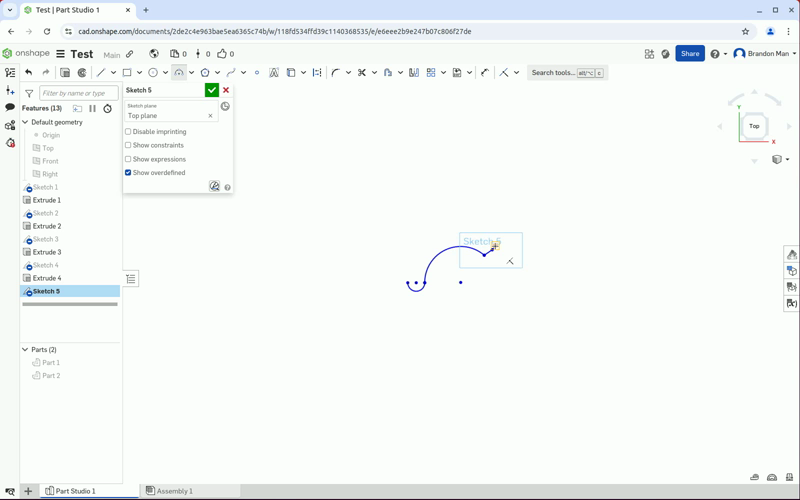
click(495, 245)
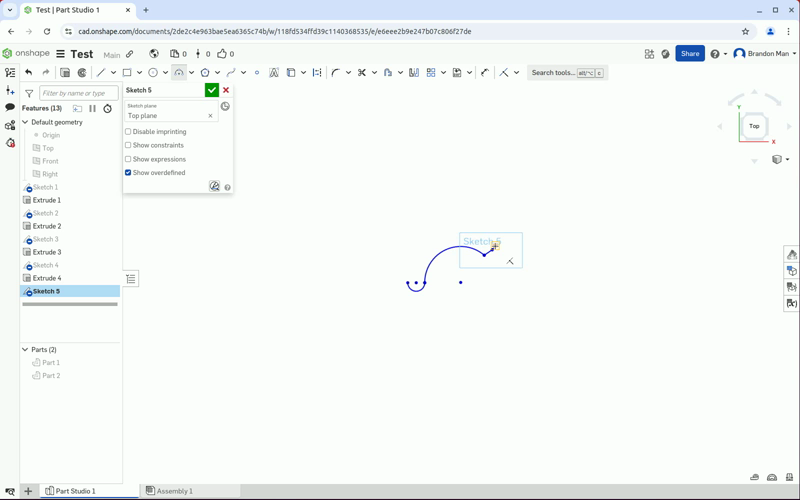
key_down(shift)
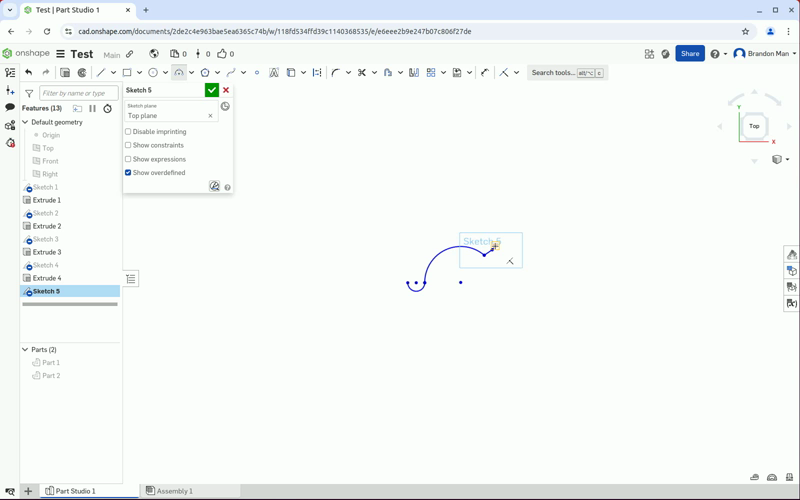
mouse_move(495, 243)
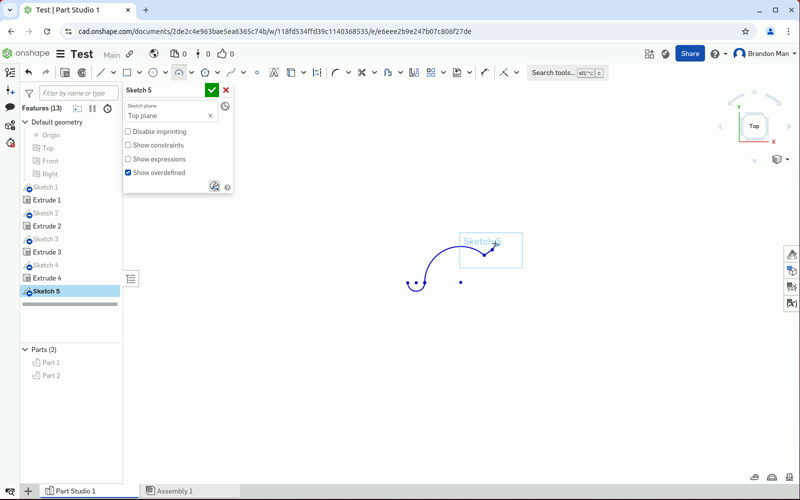
scroll(6)
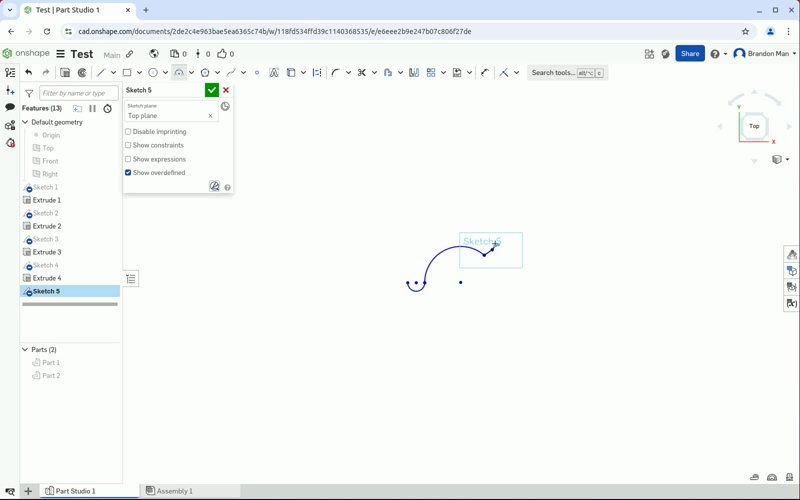
scroll(6)
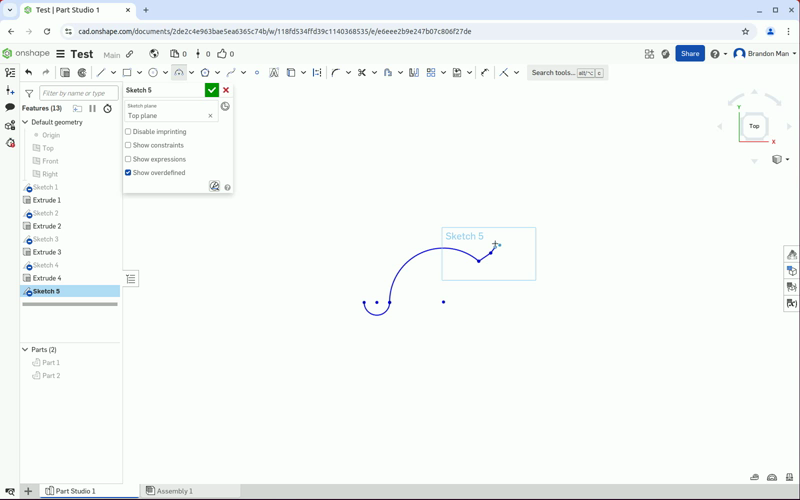
scroll(6)
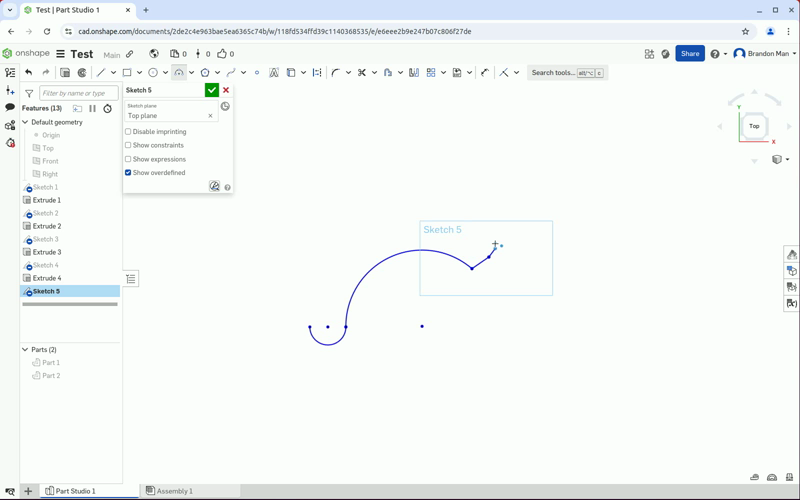
scroll(6)
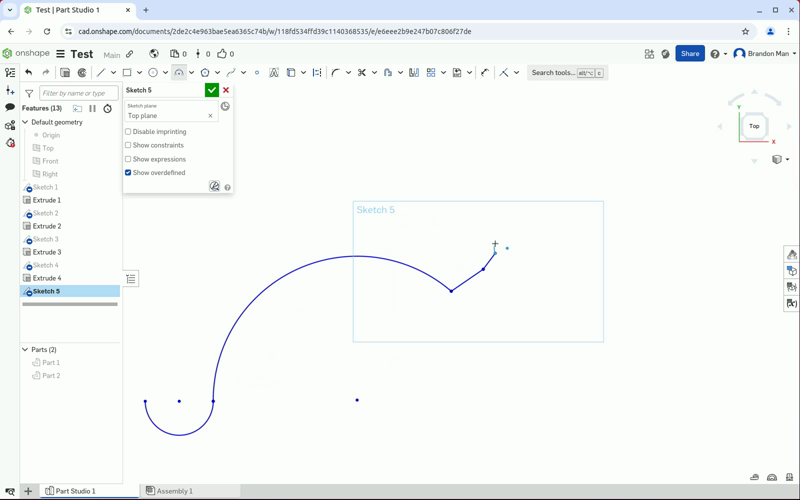
scroll(6)
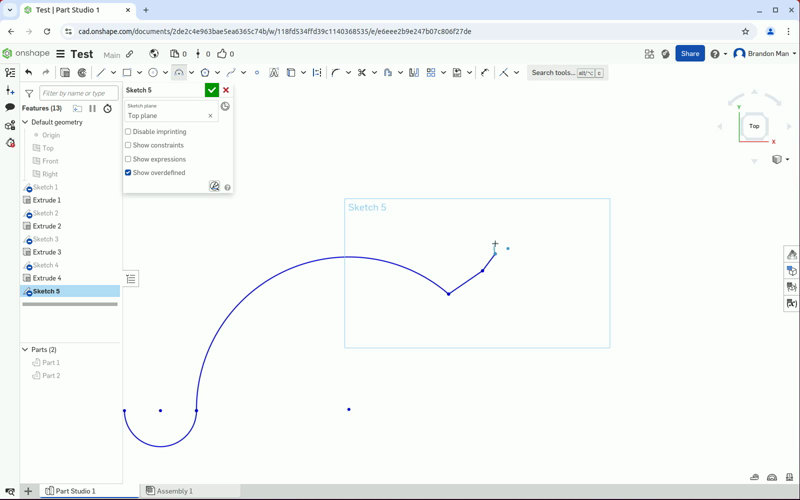
scroll(6)
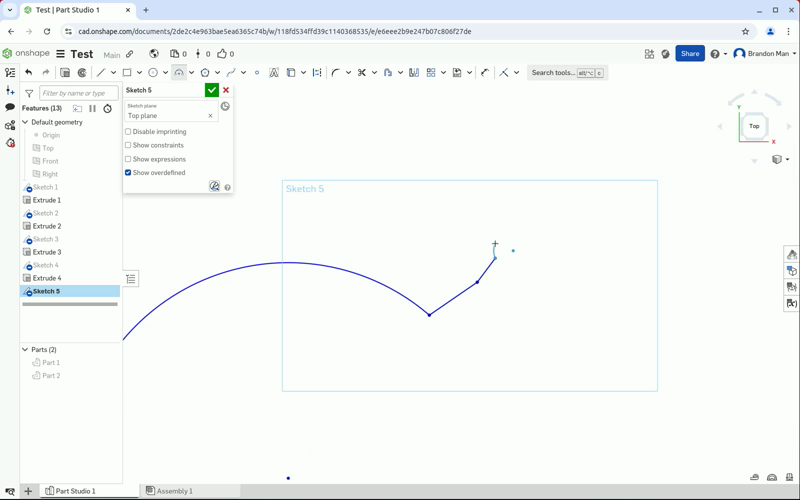
scroll(6)
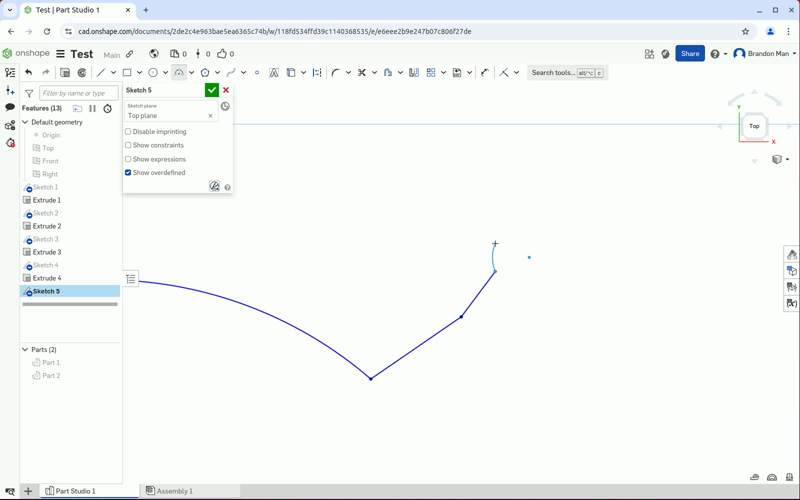
click(495, 243)
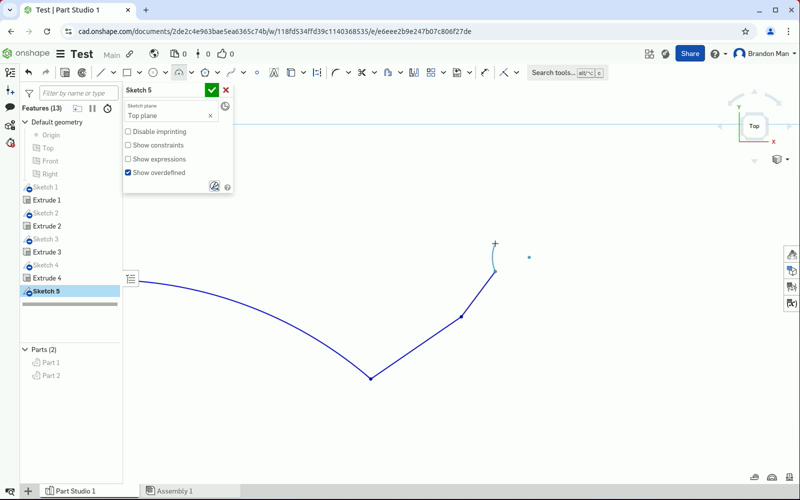
scroll(-6)
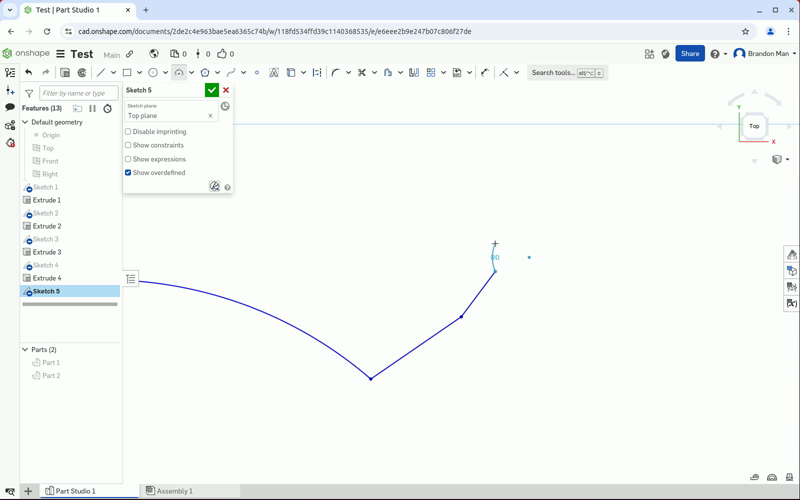
scroll(-6)
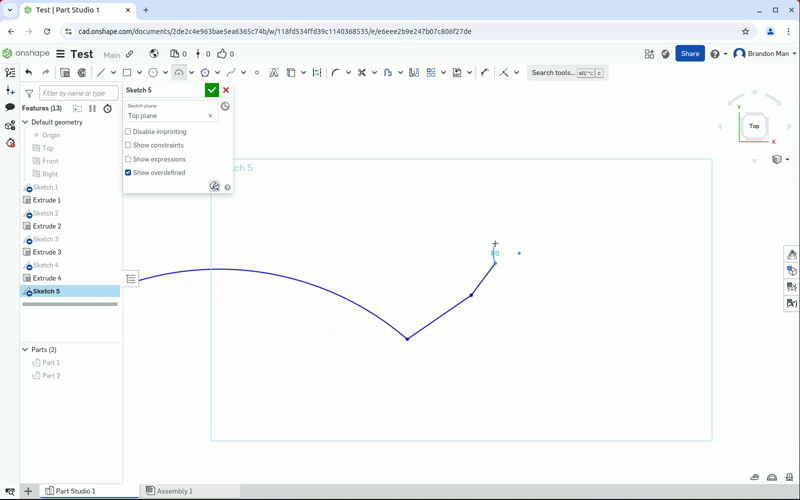
scroll(-6)
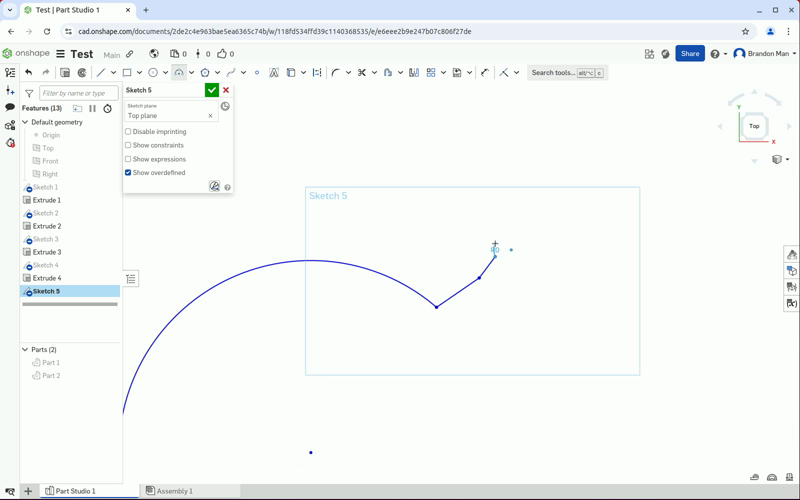
scroll(-6)
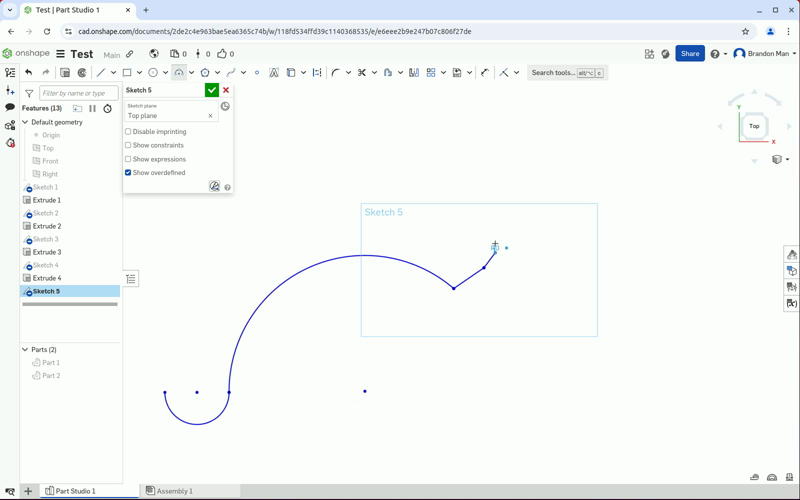
scroll(-6)
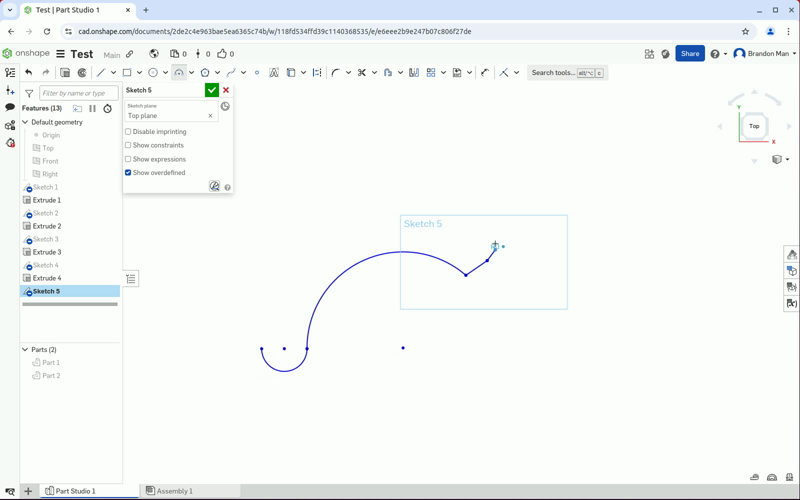
scroll(-6)
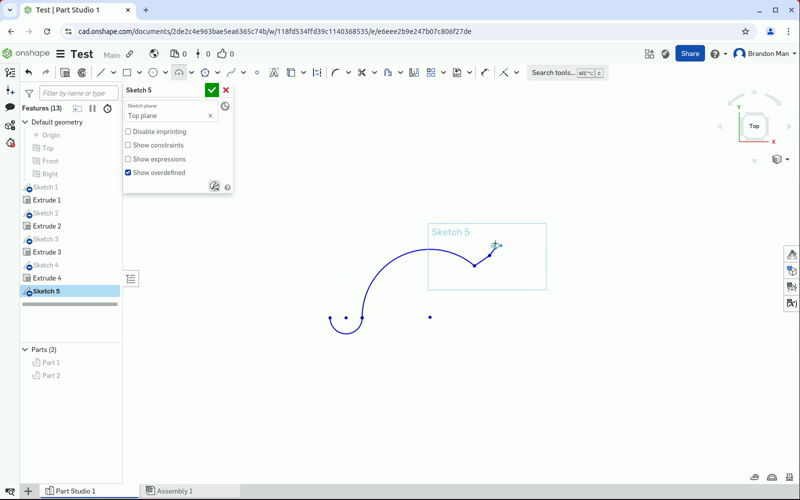
scroll(-6)
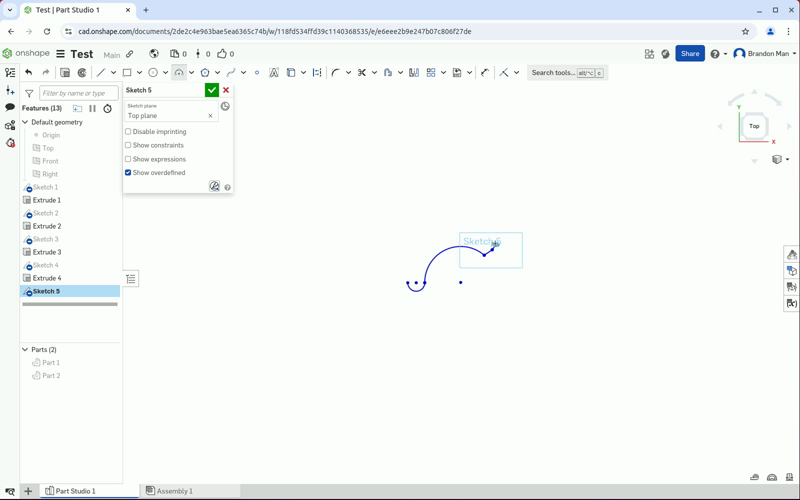
mouse_move(495, 244)
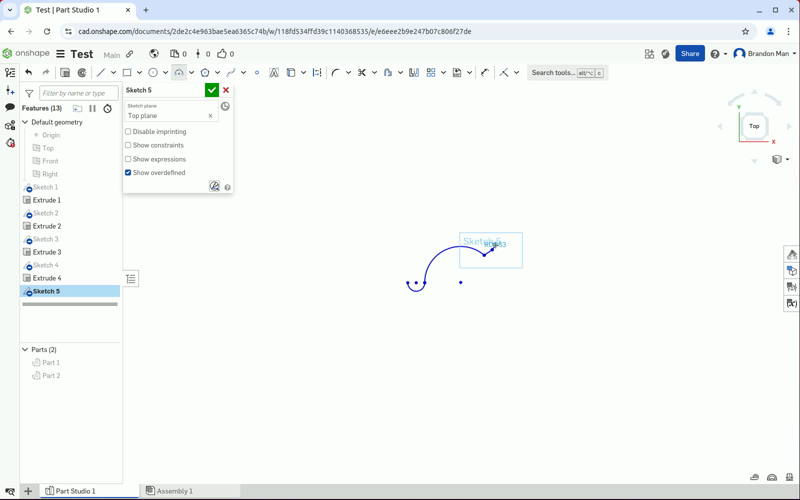
scroll(6)
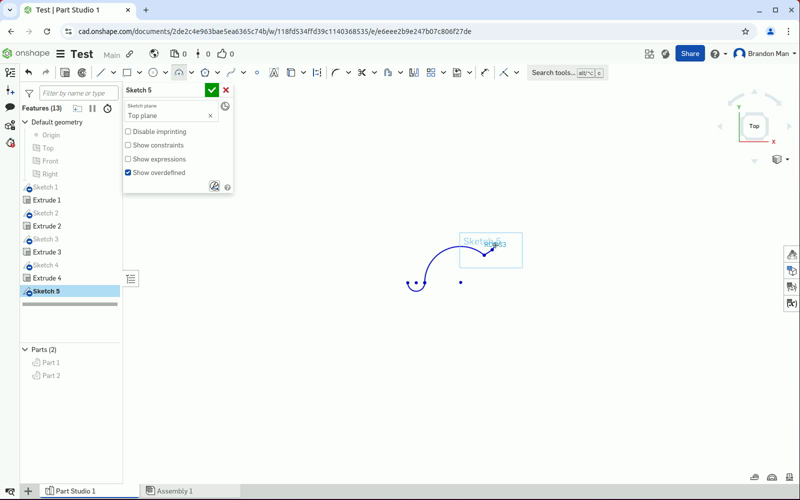
scroll(6)
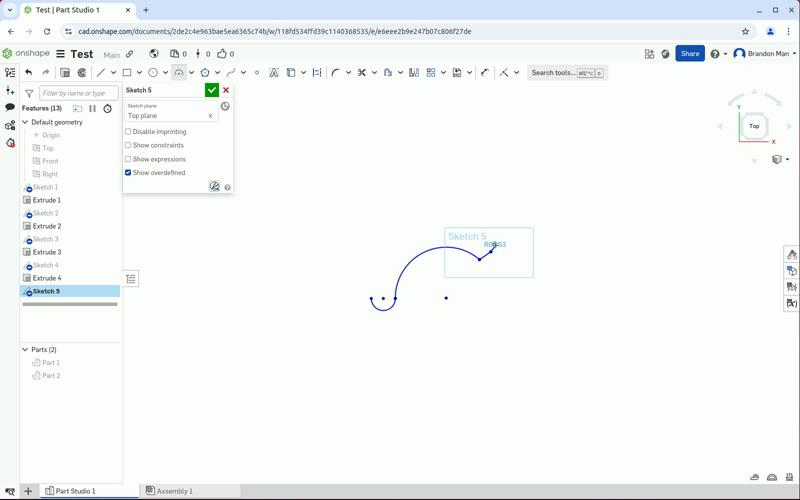
scroll(6)
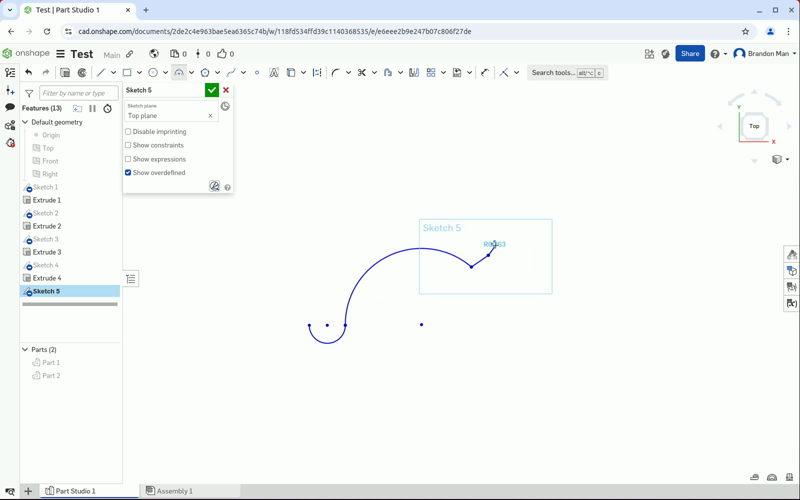
scroll(6)
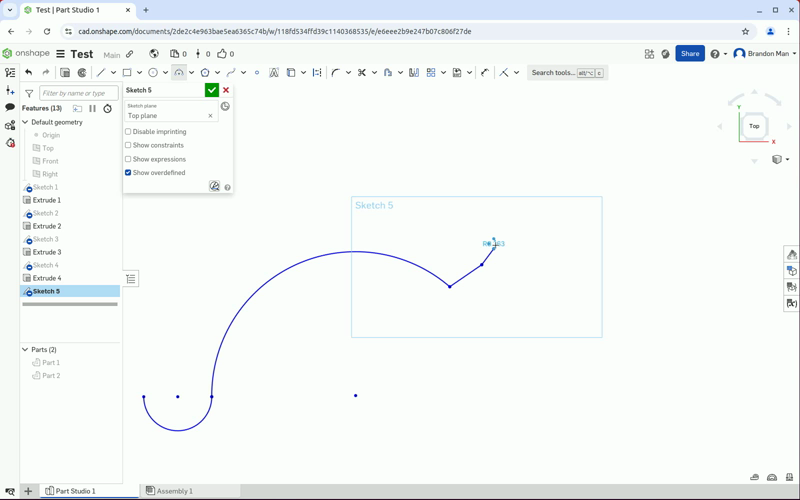
scroll(6)
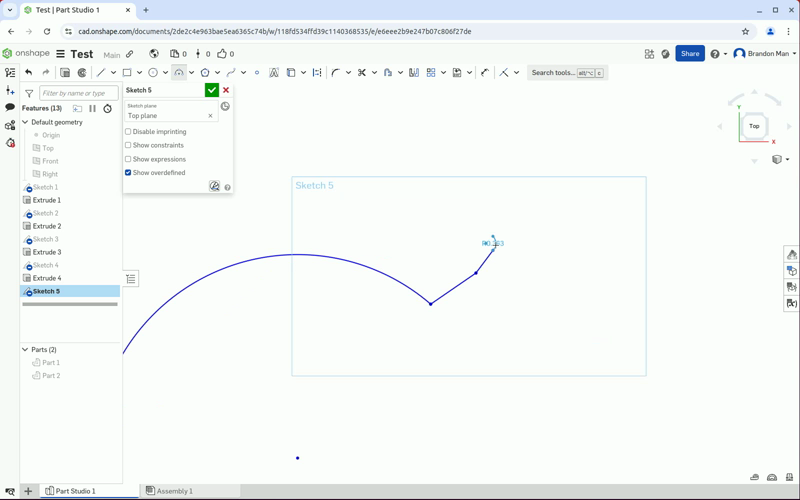
scroll(6)
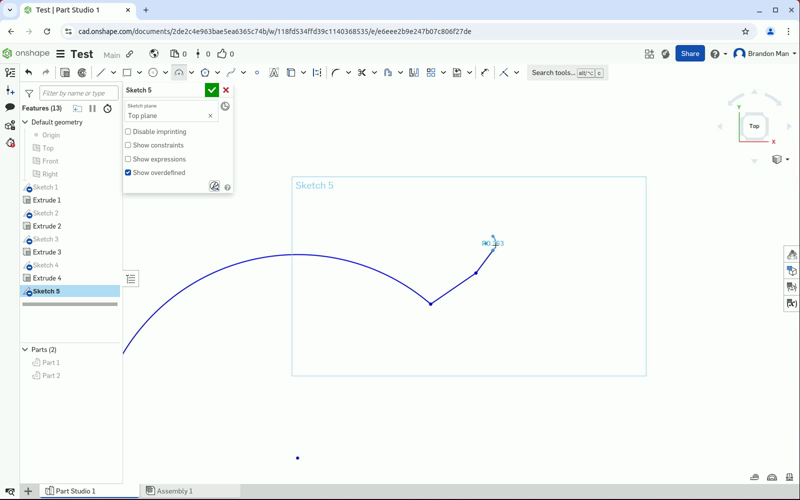
scroll(6)
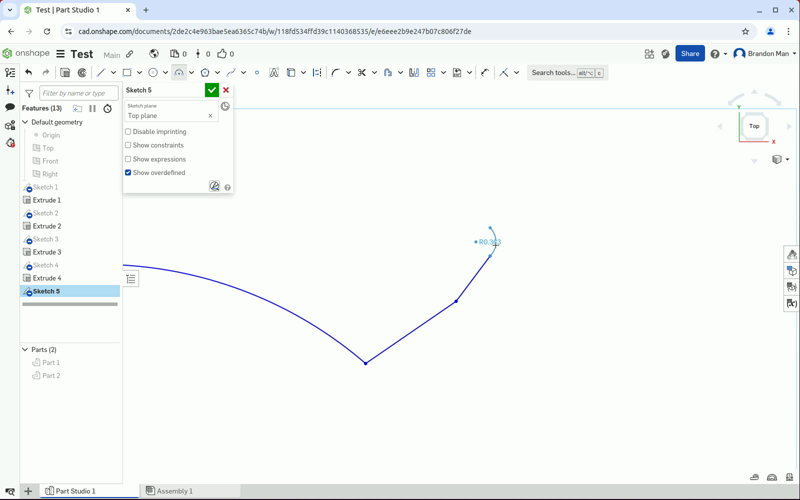
click(495, 244)
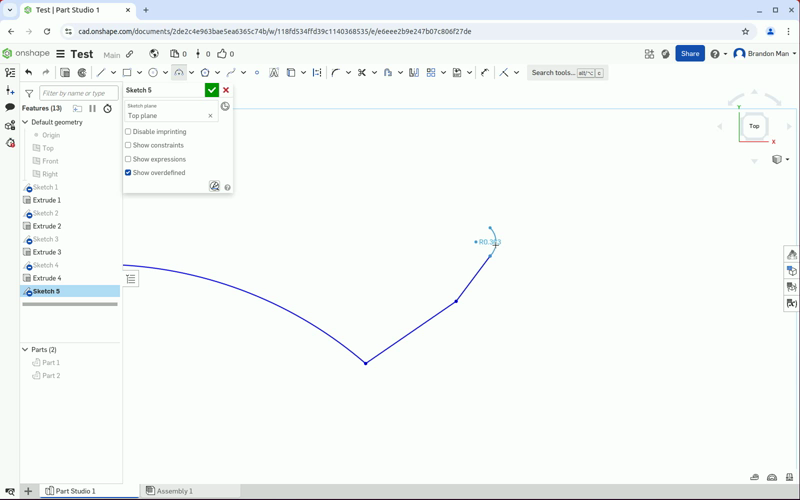
scroll(-6)
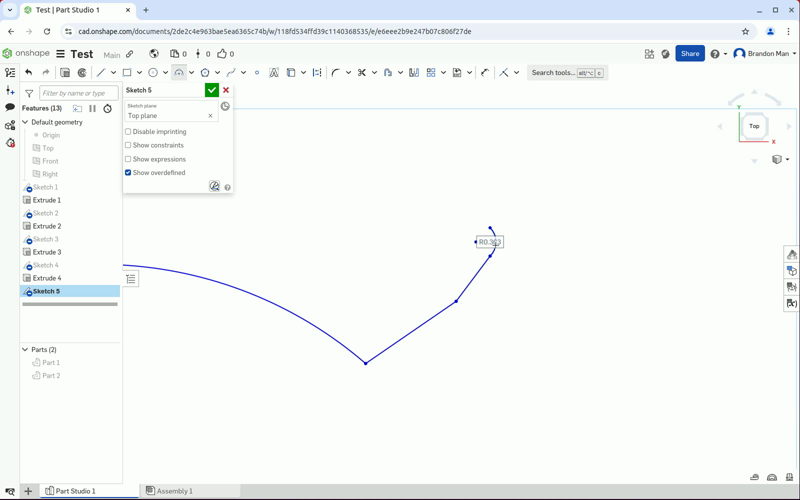
scroll(-6)
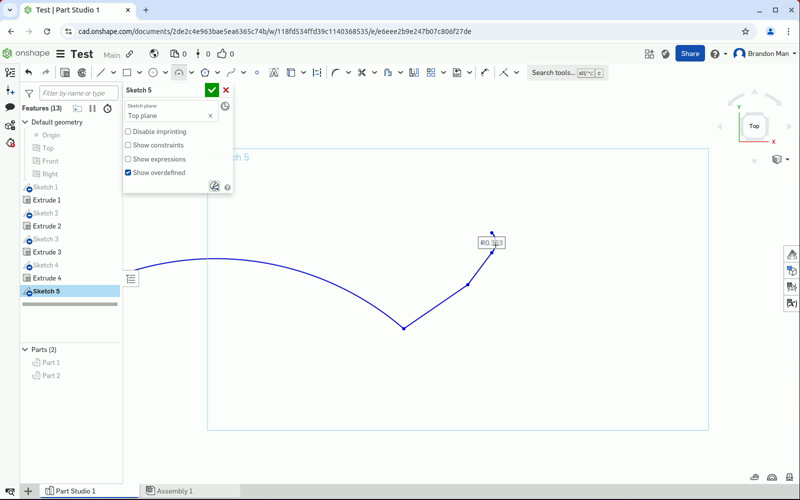
scroll(-6)
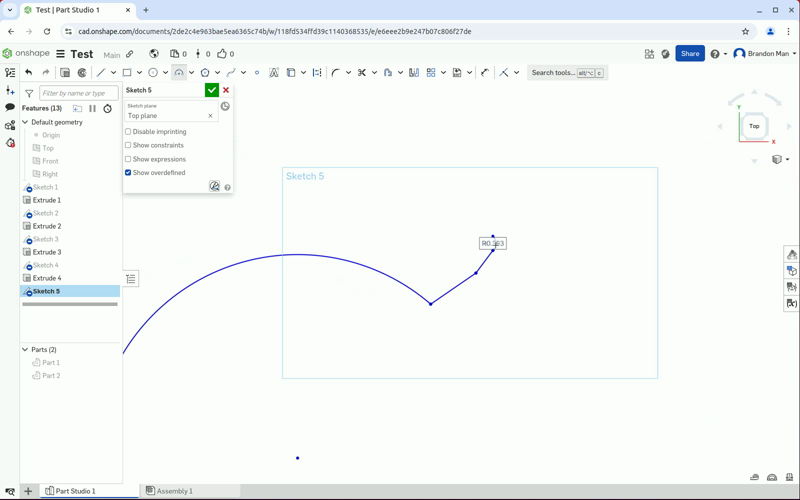
scroll(-6)
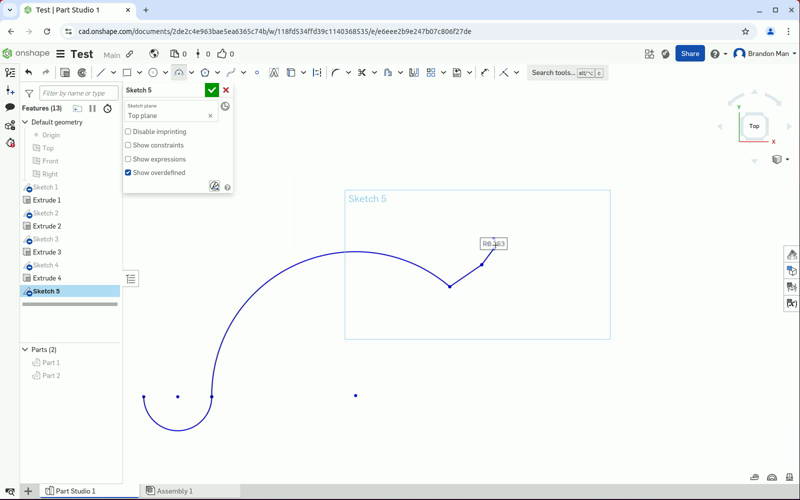
scroll(-6)
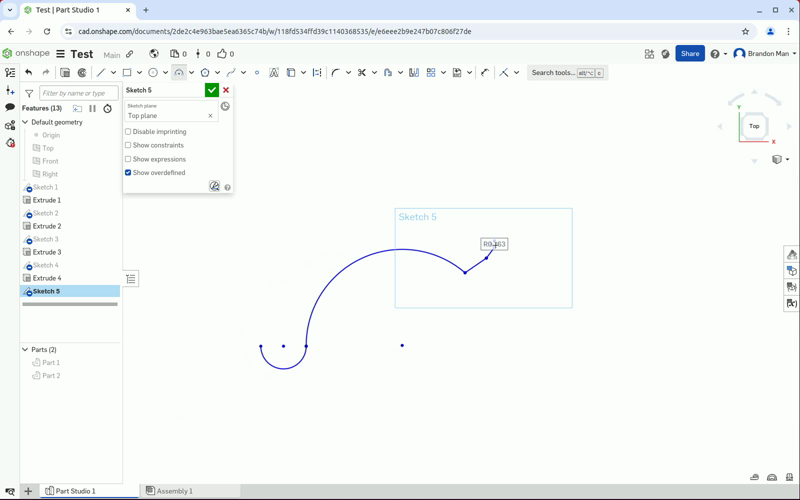
scroll(-6)
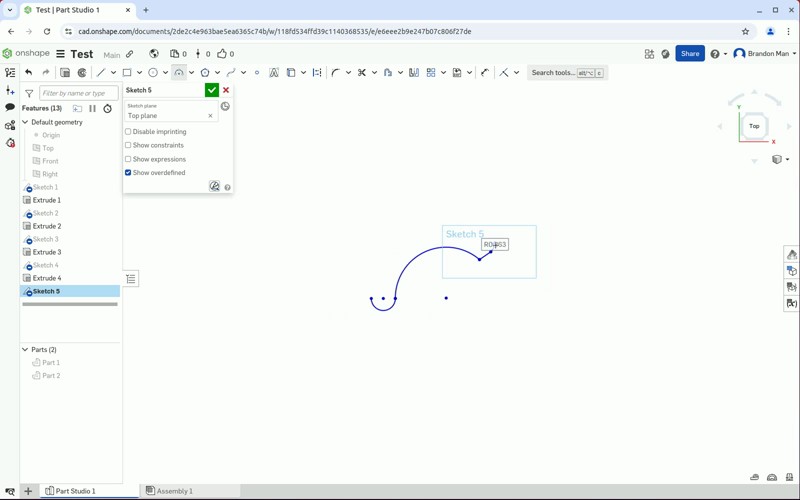
scroll(-6)
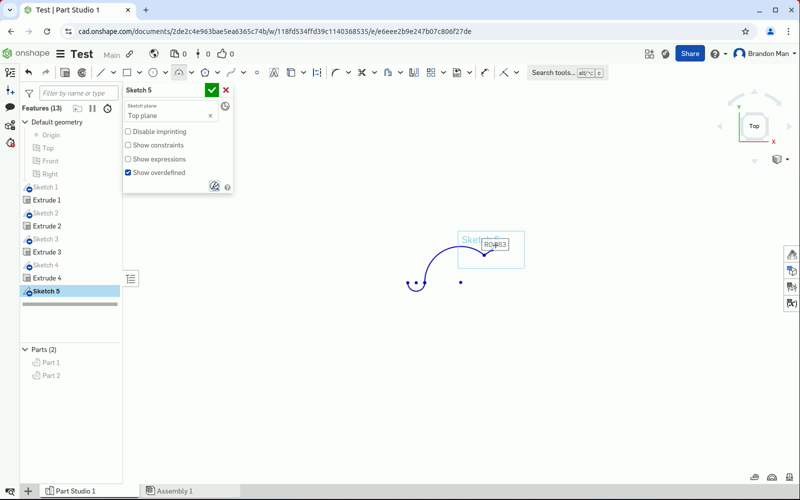
key_up(shift)
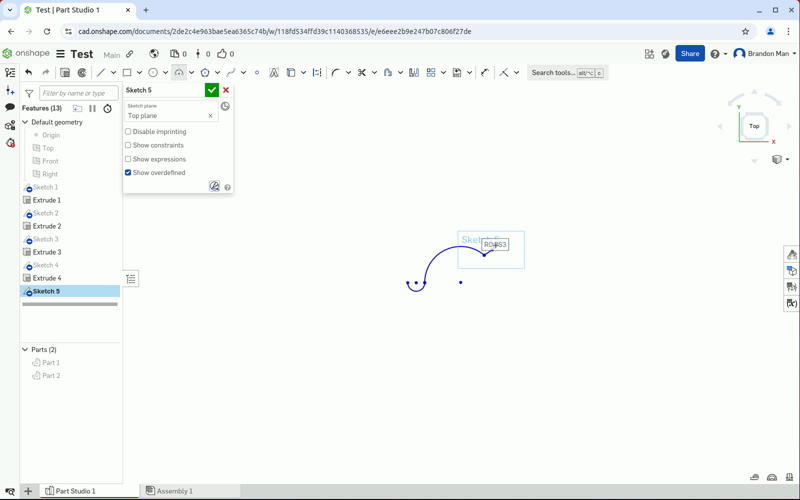
mouse_move(495, 243)
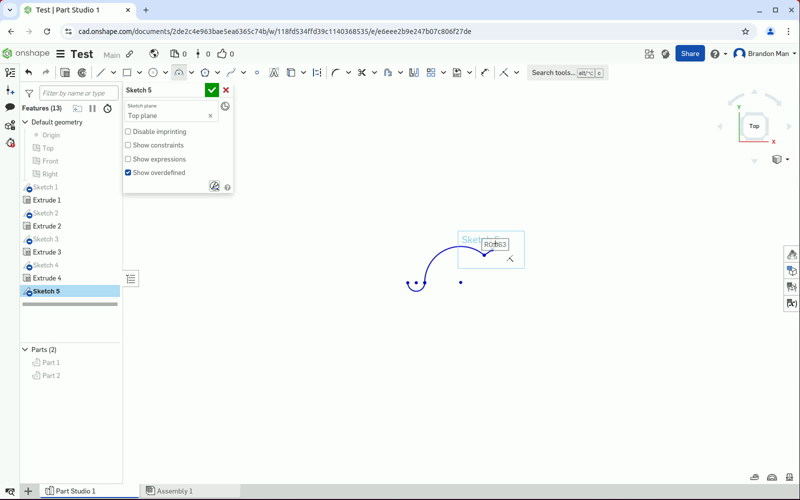
scroll(6)
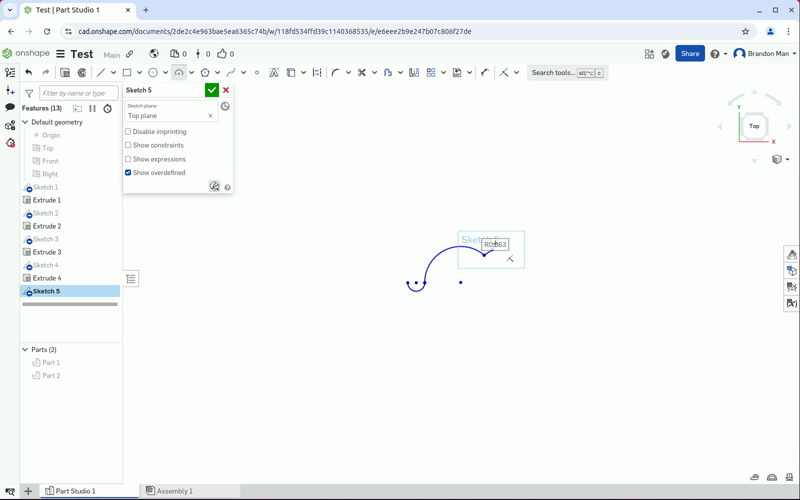
scroll(6)
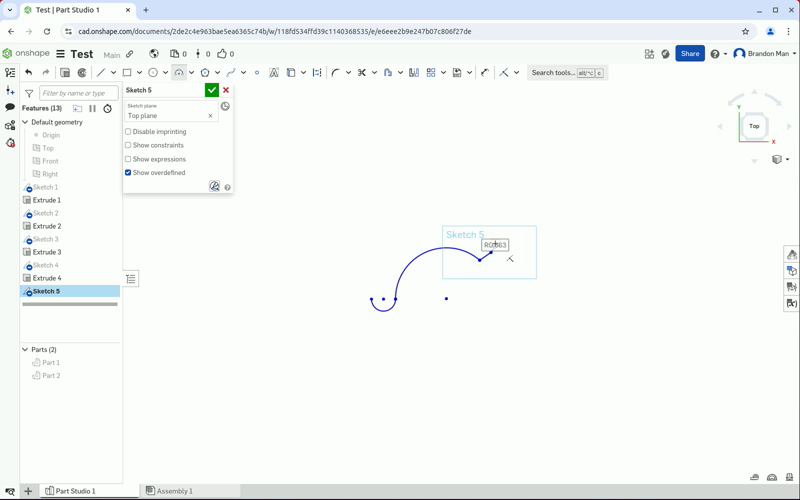
scroll(6)
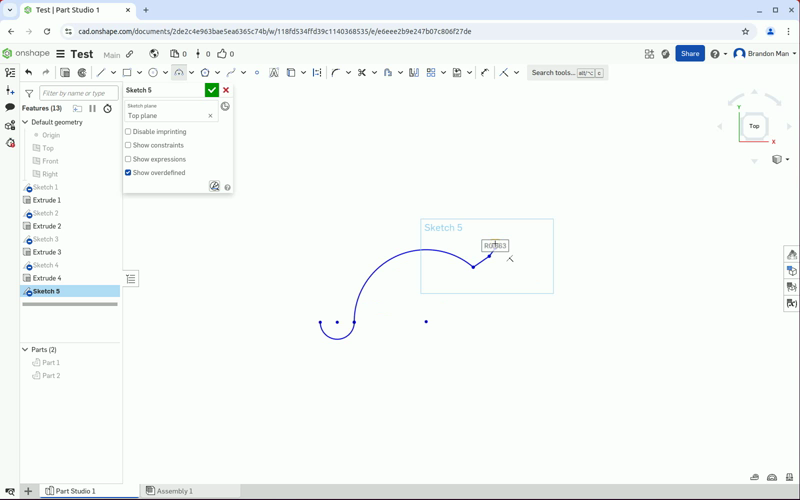
scroll(6)
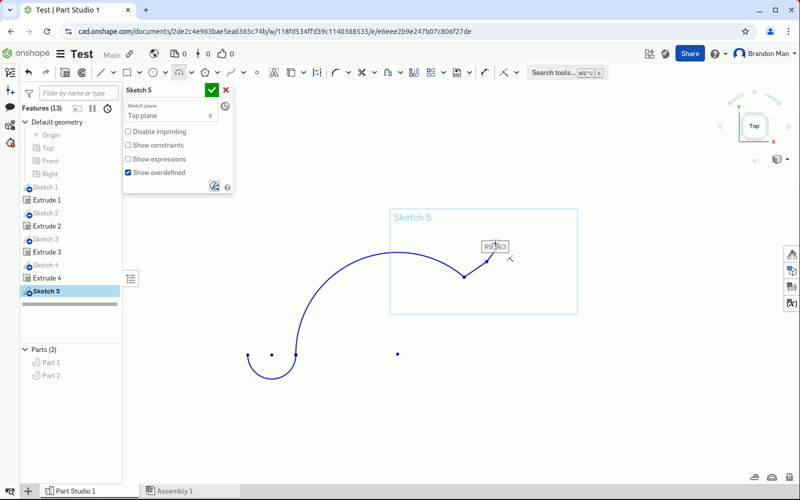
scroll(6)
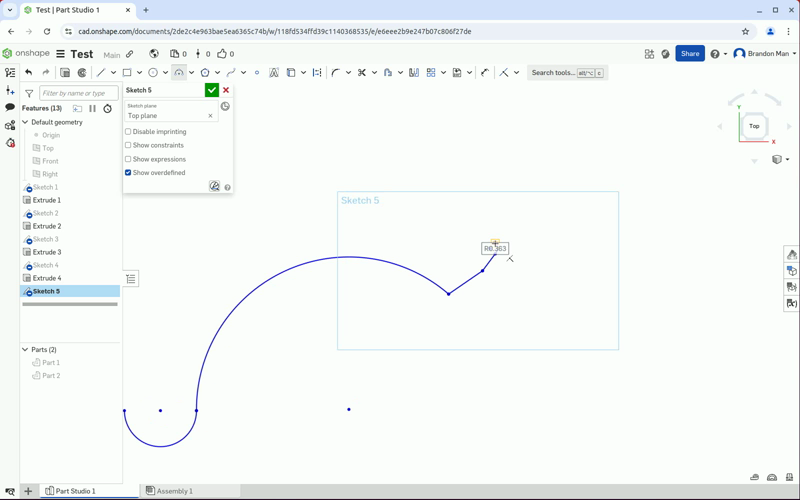
scroll(6)
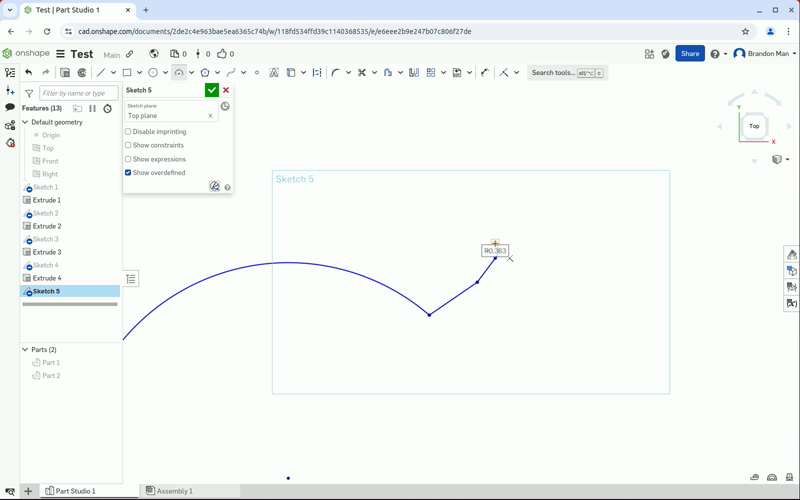
scroll(6)
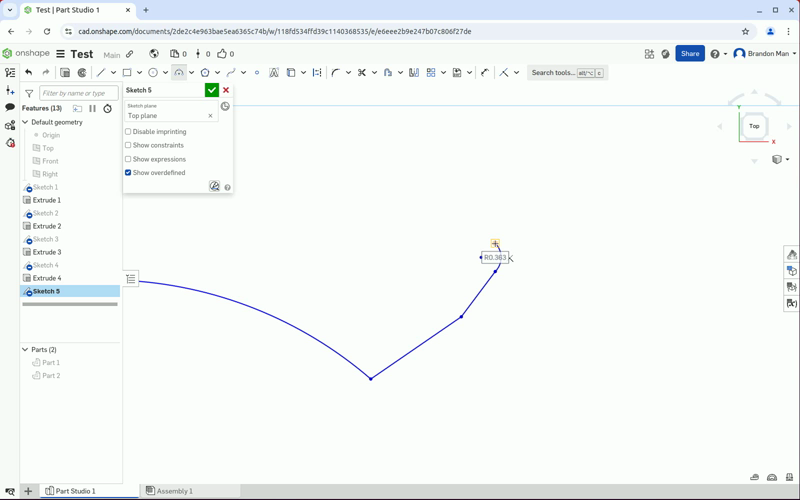
click(495, 243)
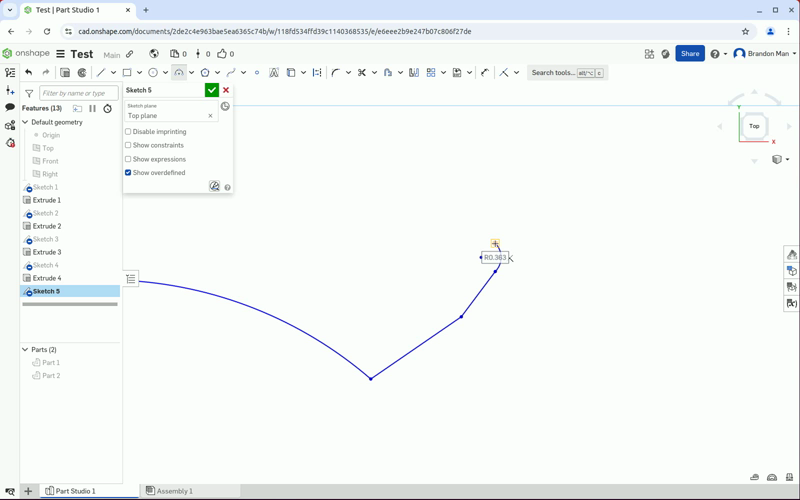
scroll(-6)
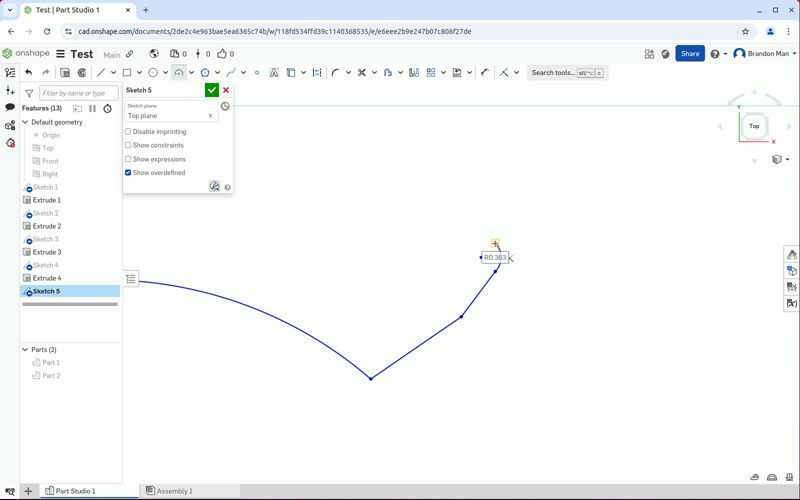
scroll(-6)
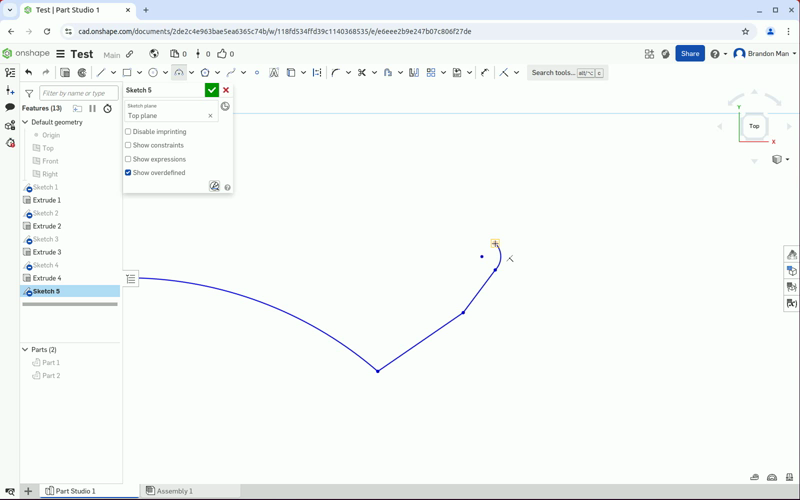
scroll(-6)
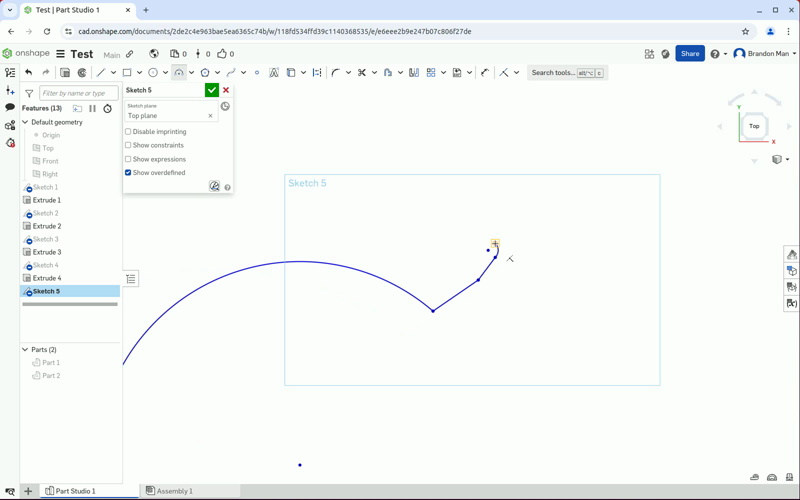
scroll(-6)
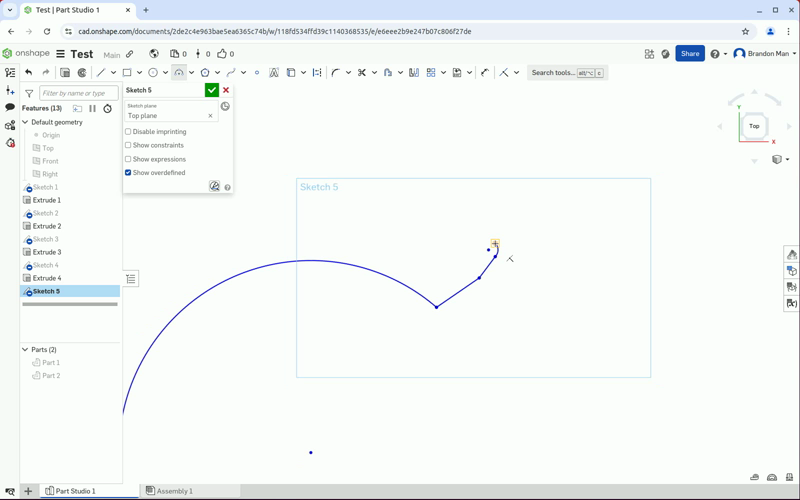
scroll(-6)
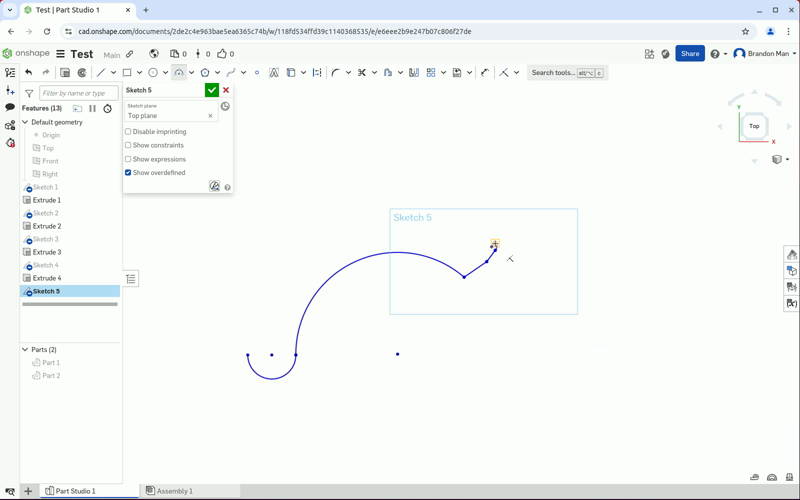
scroll(-6)
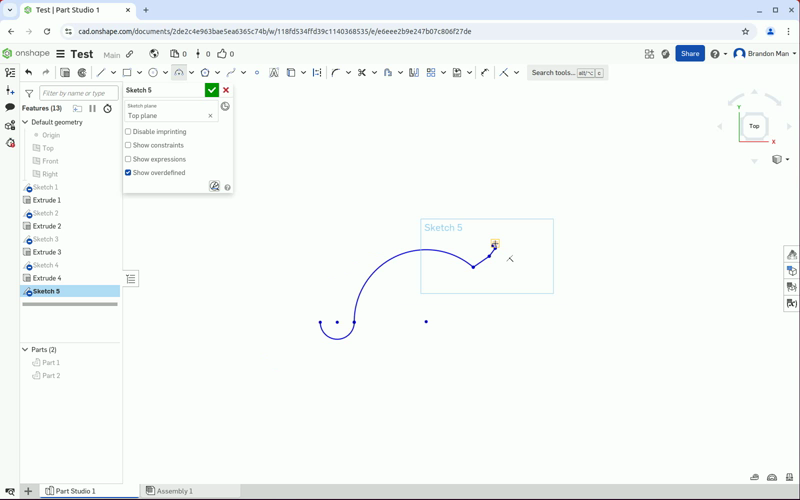
scroll(-6)
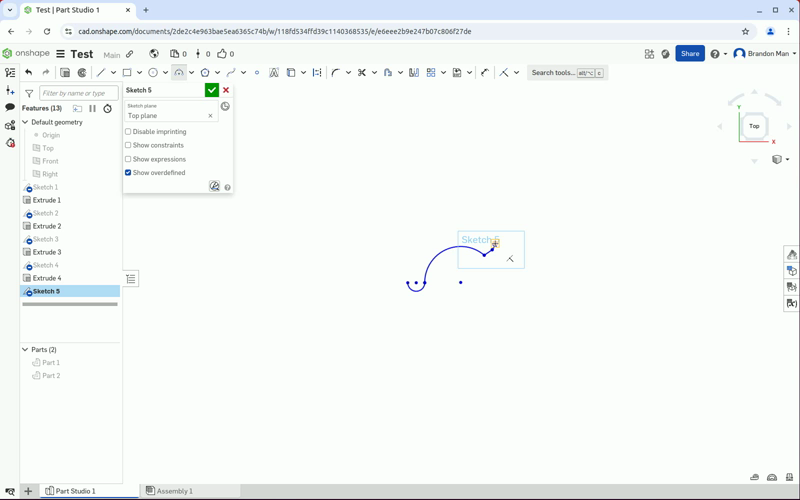
mouse_move(407, 282)
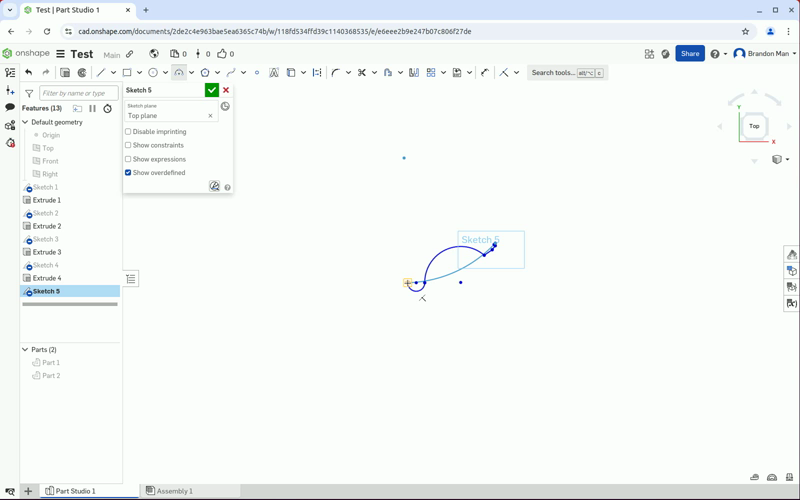
click(407, 282)
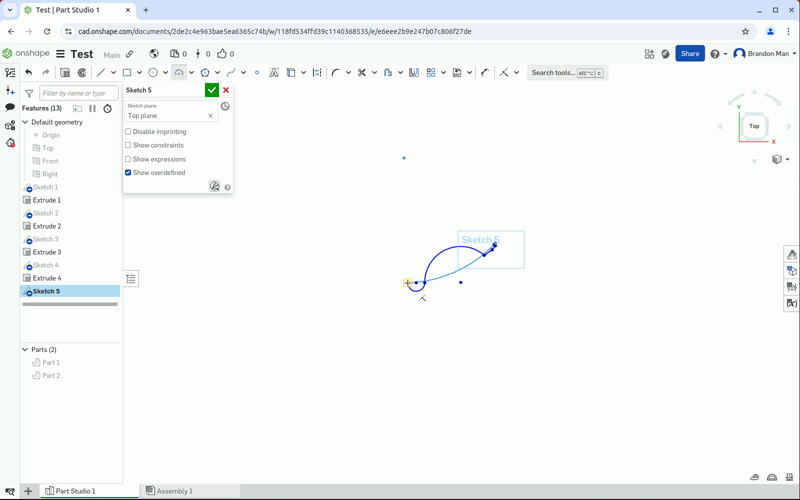
key_down(shift)
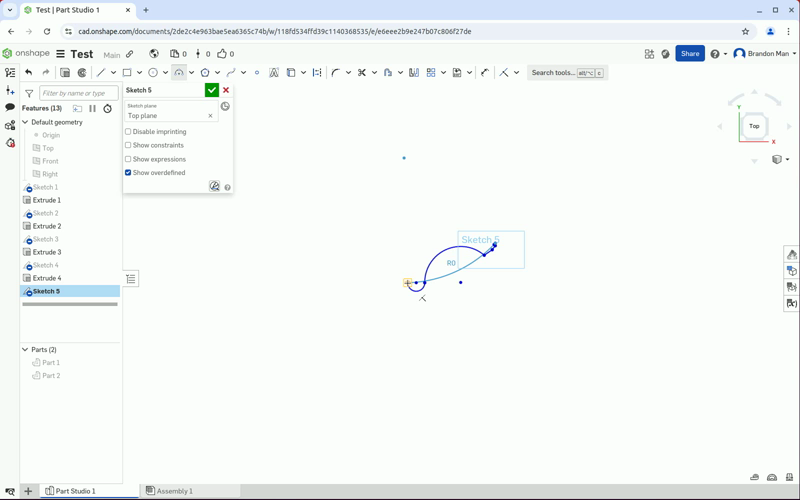
mouse_move(438, 234)
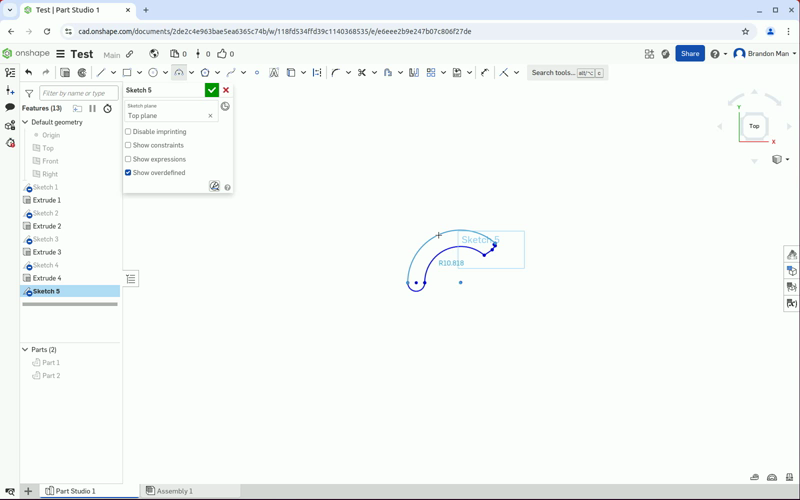
click(438, 234)
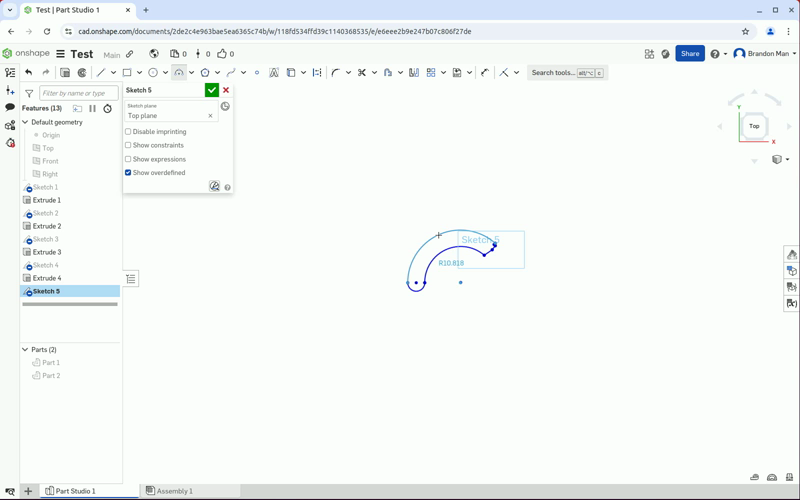
key_up(shift)
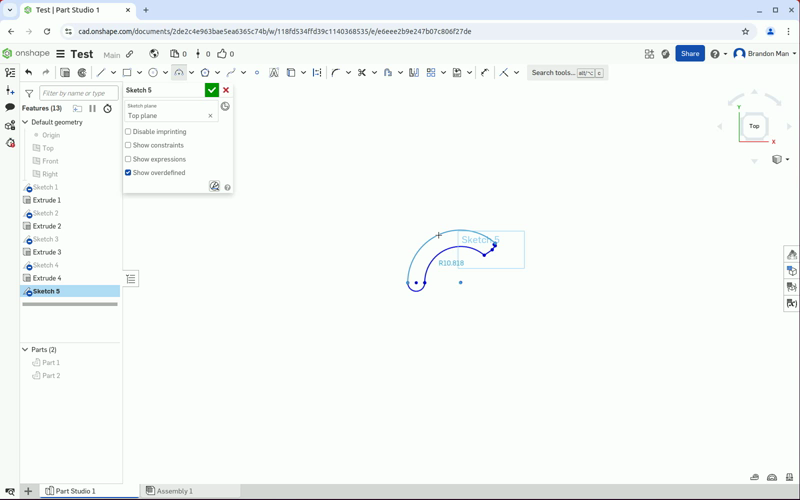
key(esc)
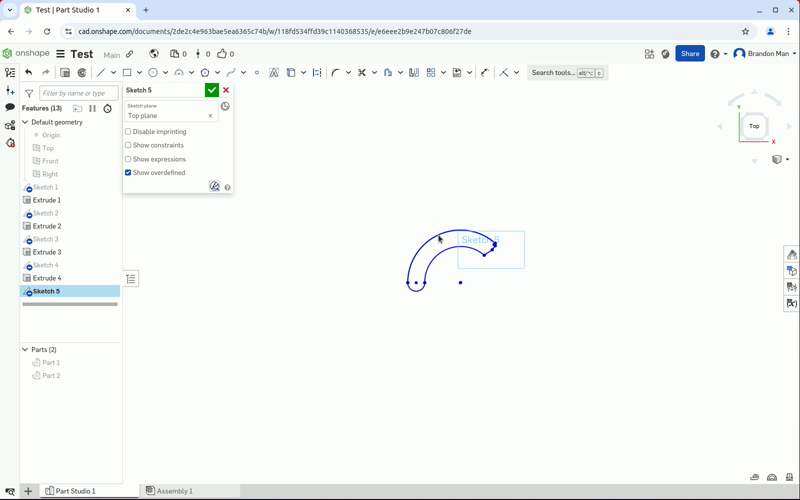
mouse_move(416, 263)
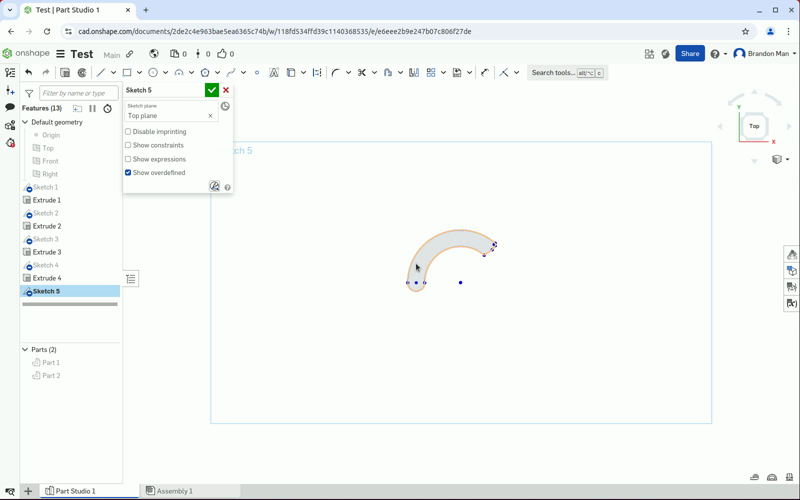
click(416, 263)
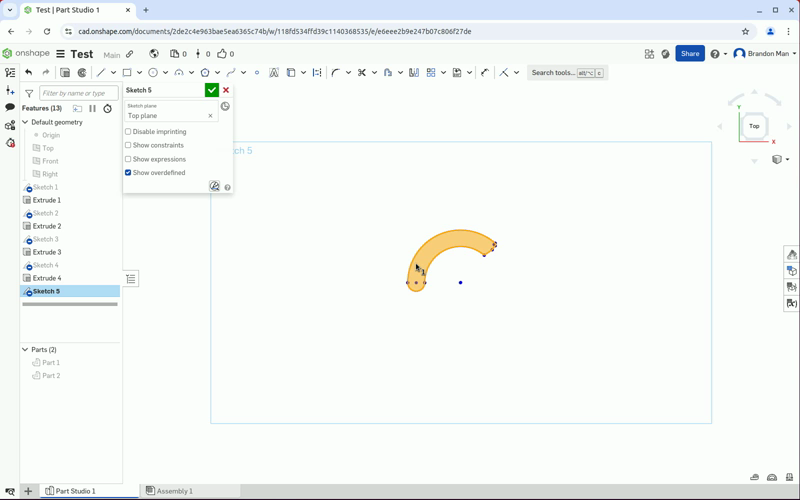
mouse_move(73, 352)
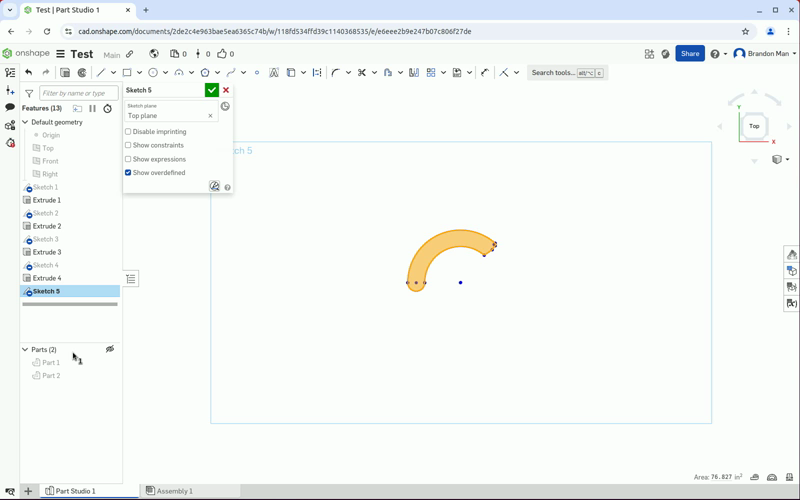
key(shift+y)
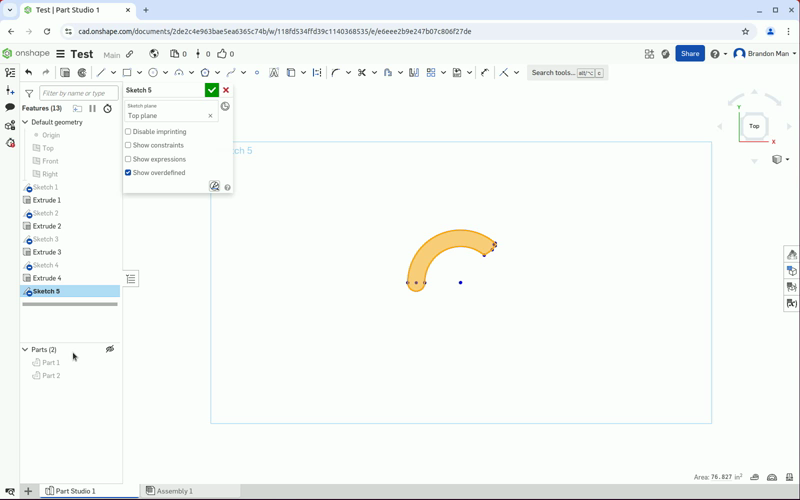
key(shift+e)
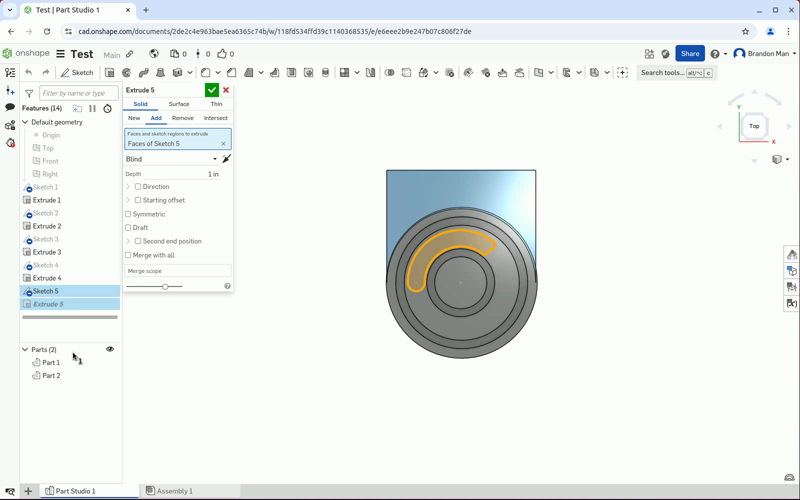
mouse_move(143, 106)
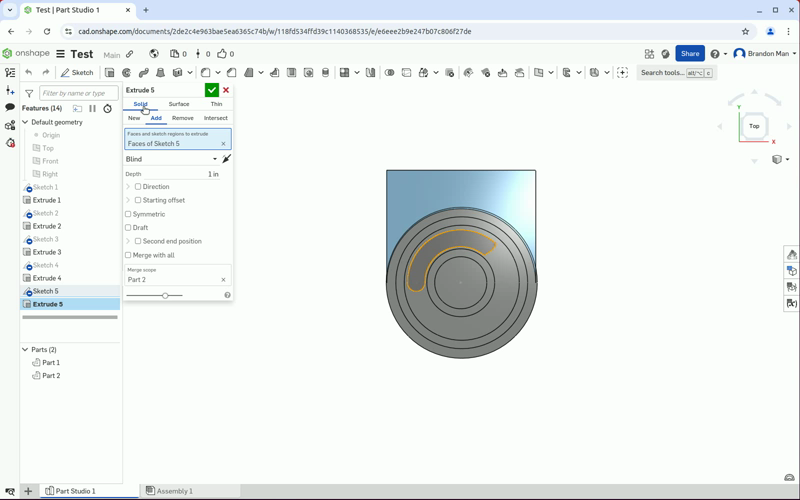
click(143, 106)
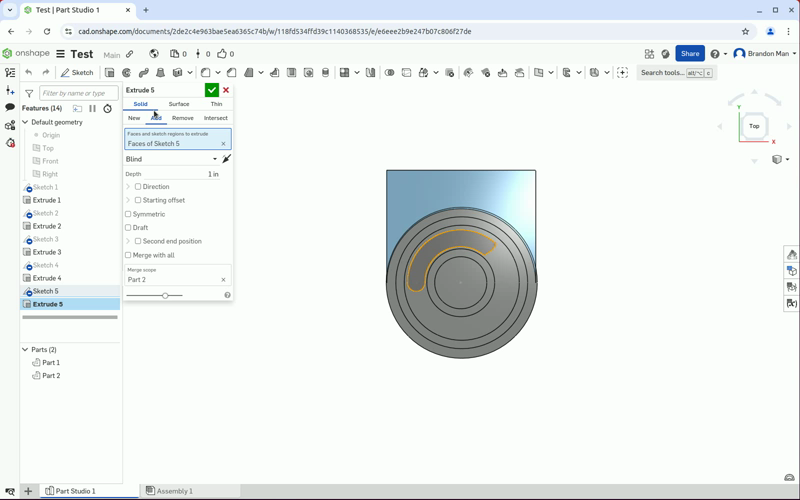
mouse_move(186, 120)
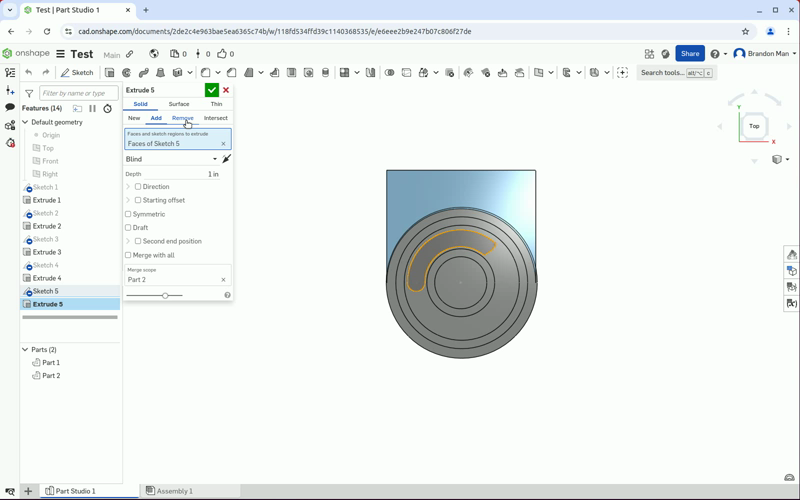
click(186, 120)
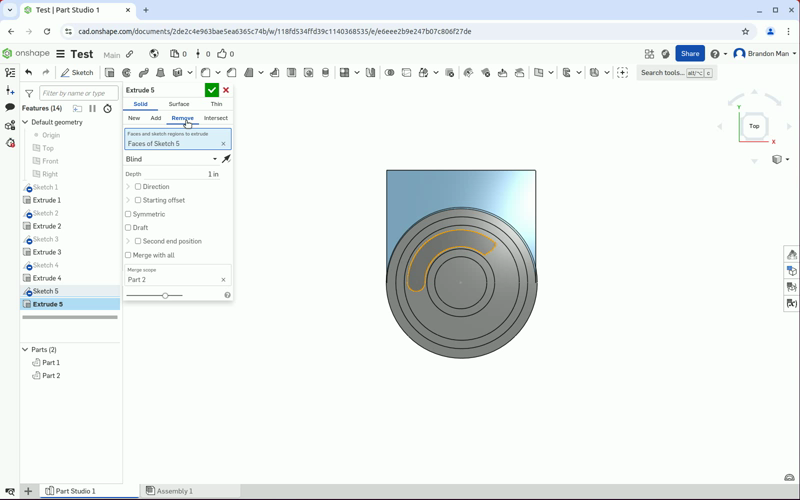
key(tab, 4)
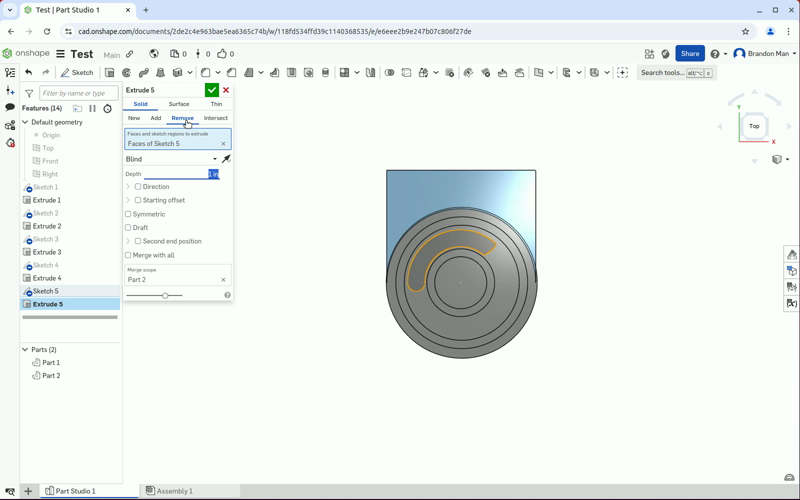
text(3.851)
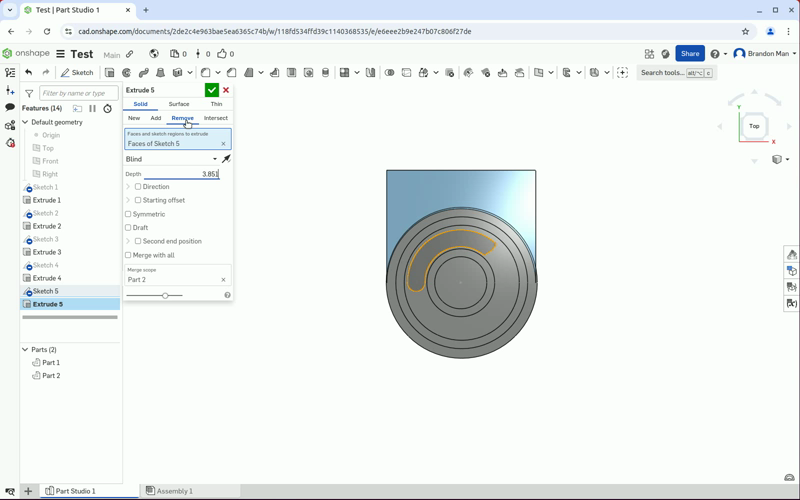
key(tab, 6)
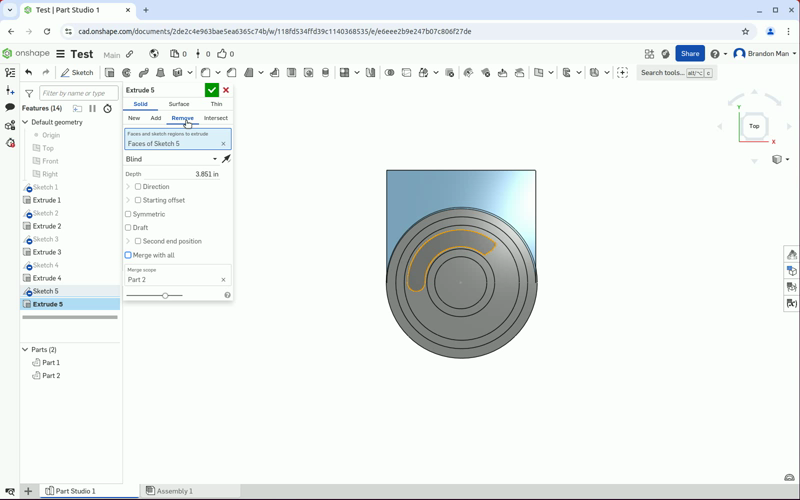
key(space)
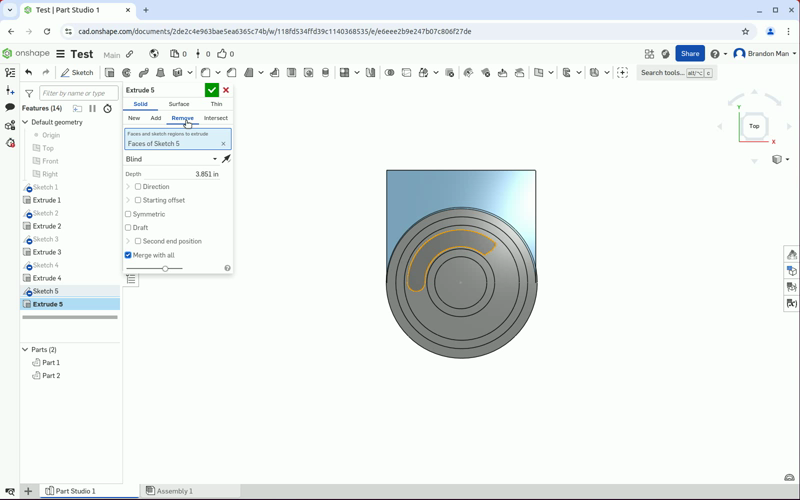
key(enter)
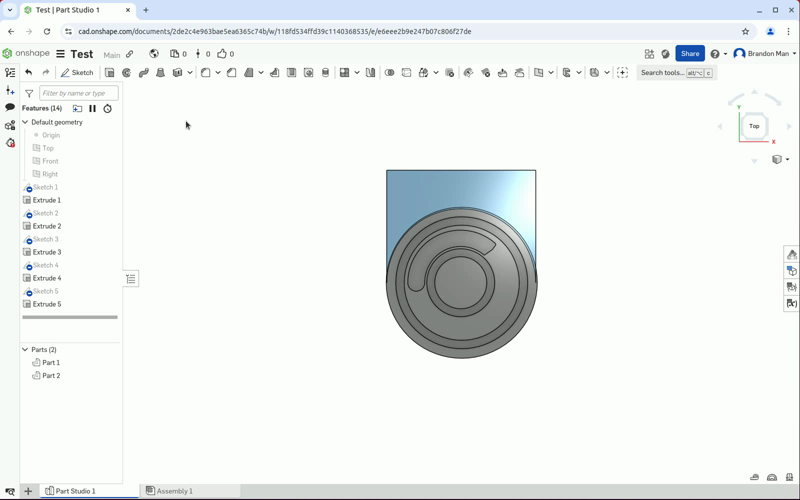
key(shift+h)
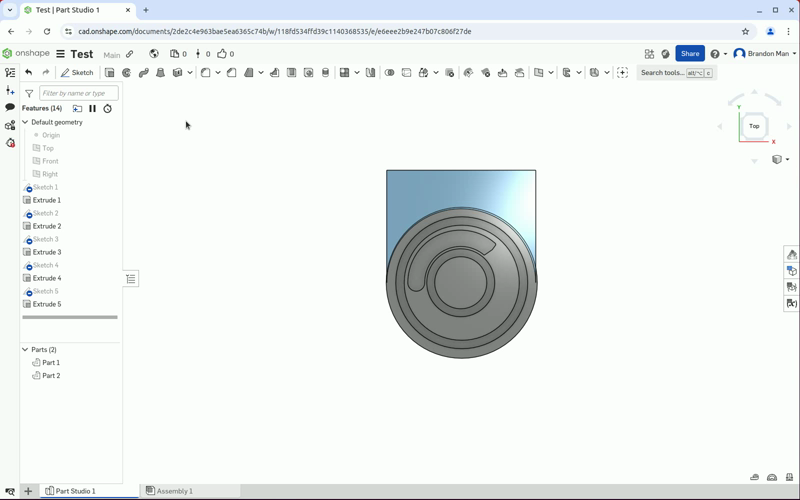
key(shift+h)
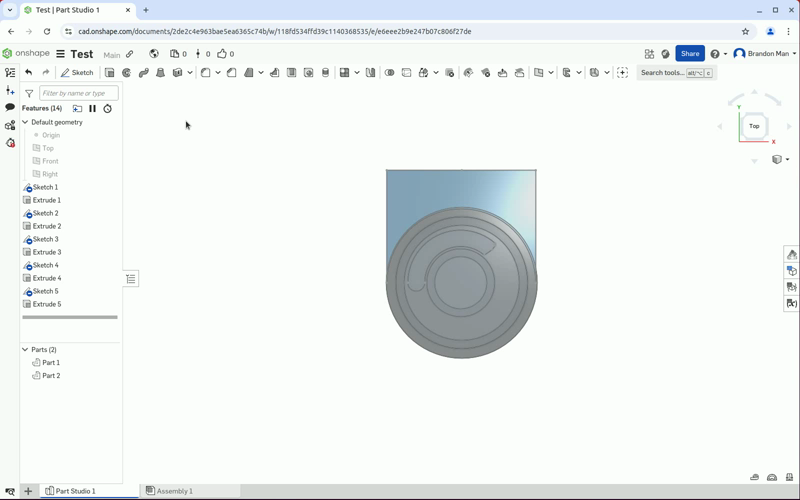
key(shift+7)
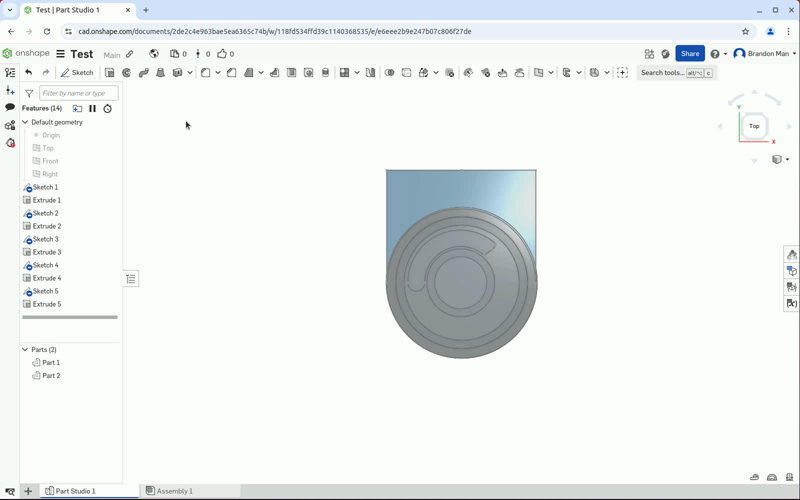
key(up, 3)
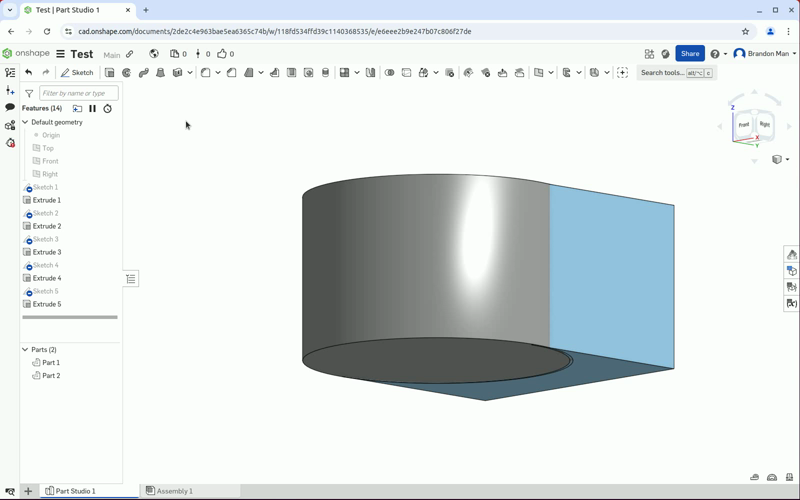
key(left, 3)
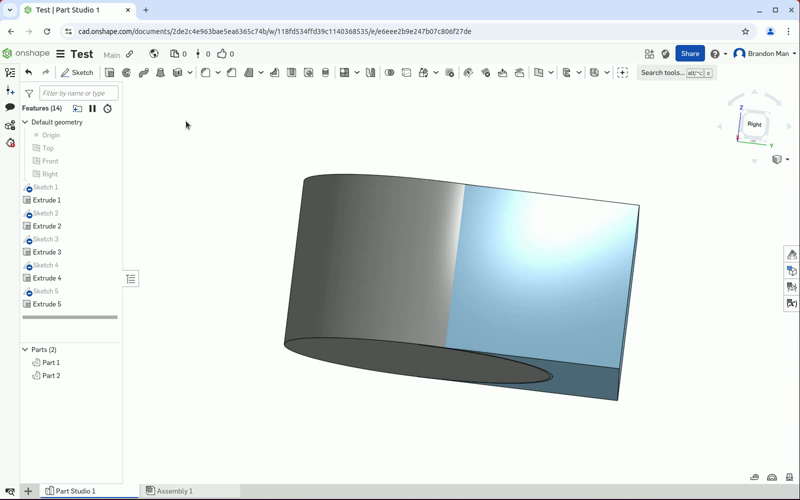
key(right, 3)
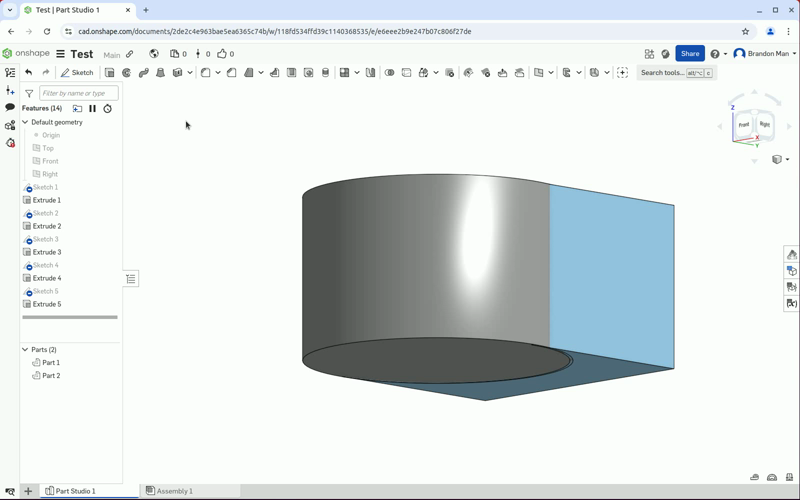
key(down, 3)
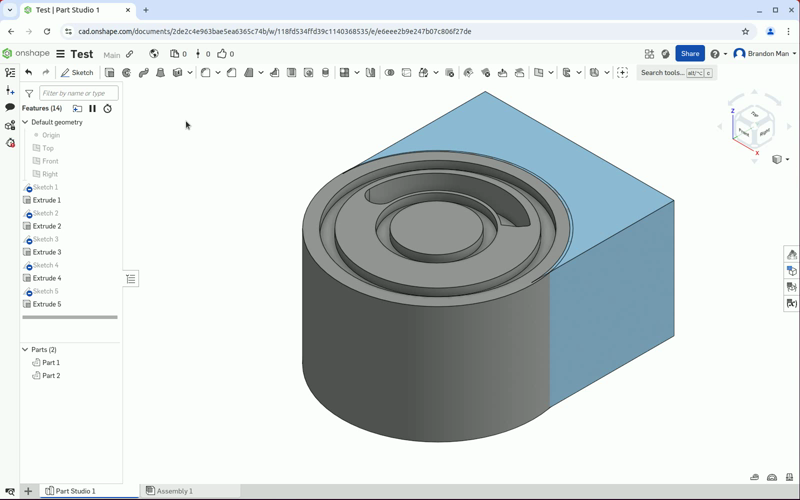
mouse_move(73, 189)
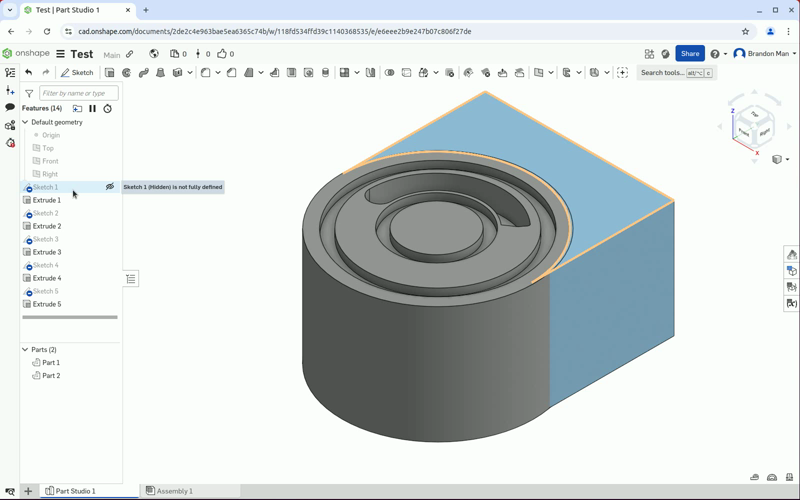
click(73, 189)